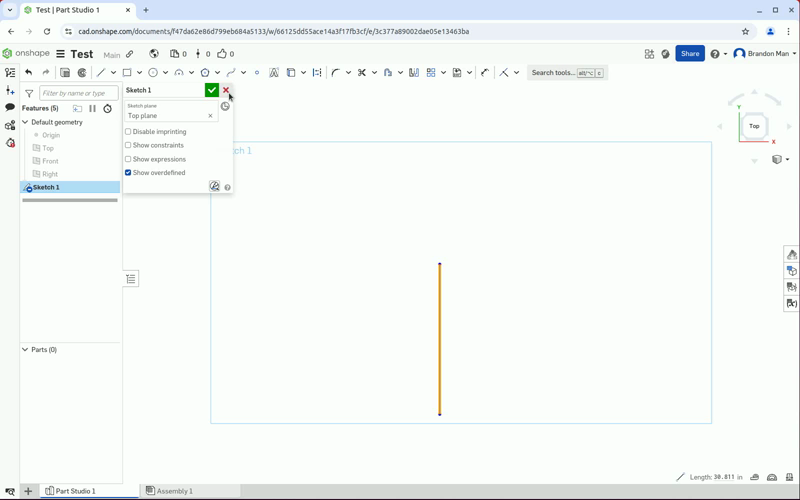
key(shift+h)
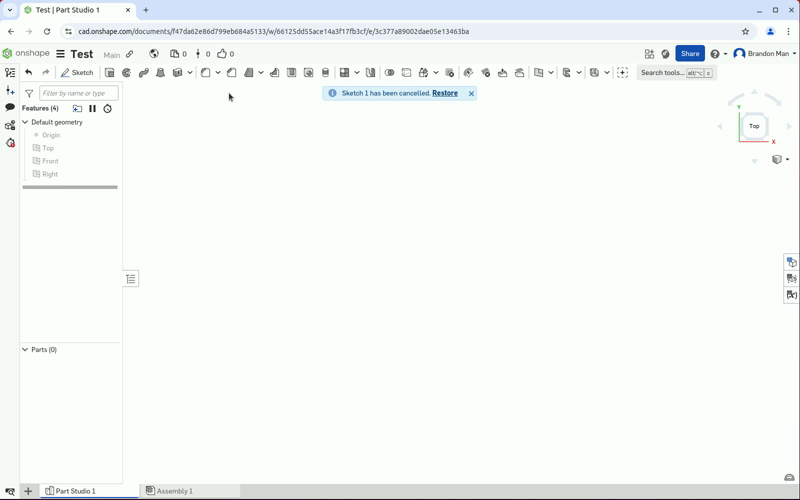
mouse_move(73, 352)
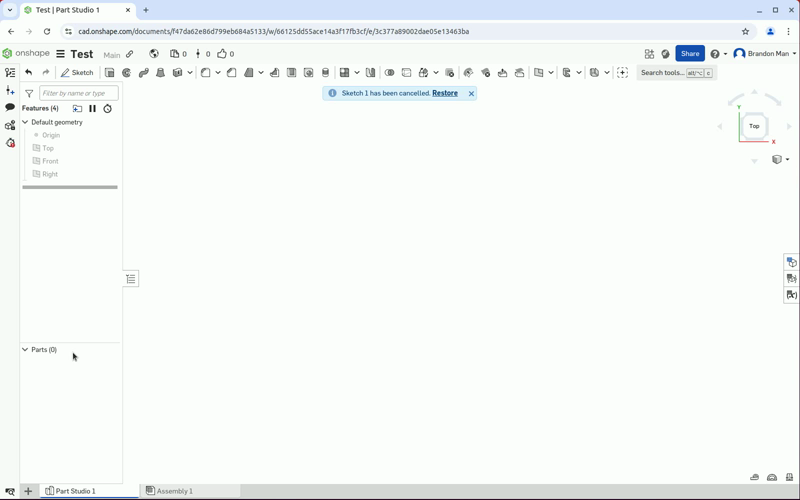
key(y)
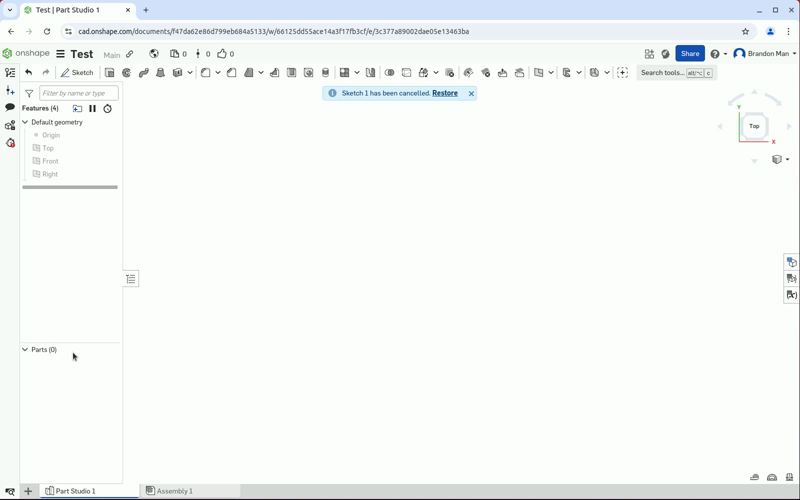
key(shift+p)
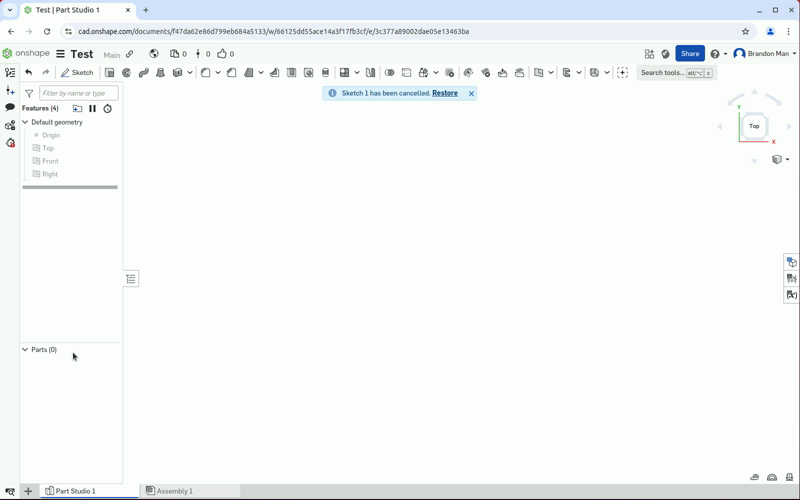
key(space)
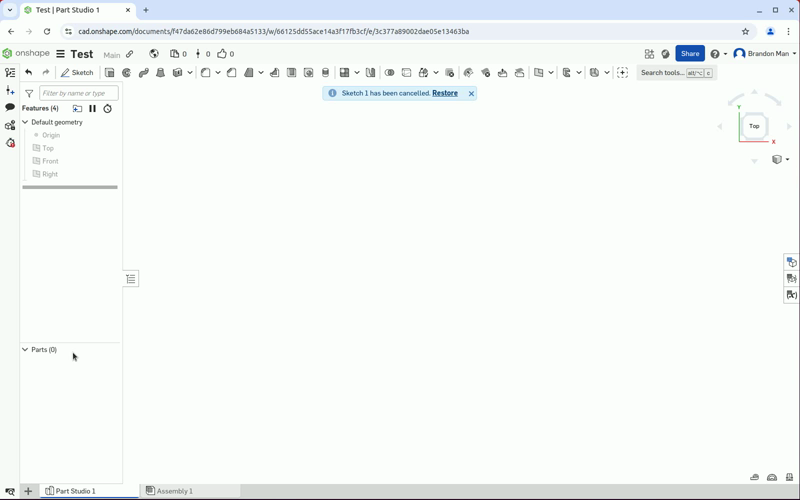
key_down(shift)
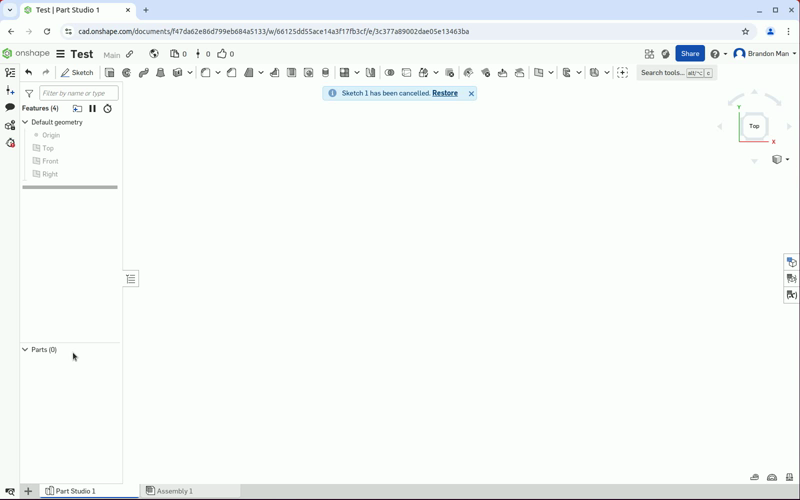
key(up)
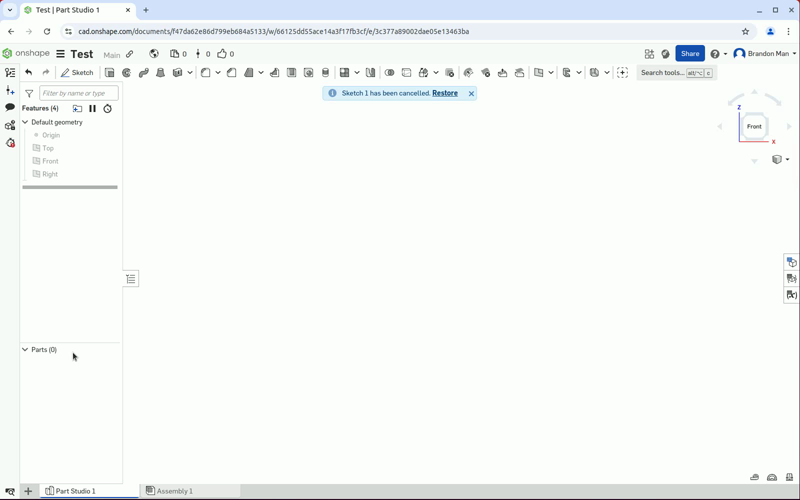
key_up(shift)
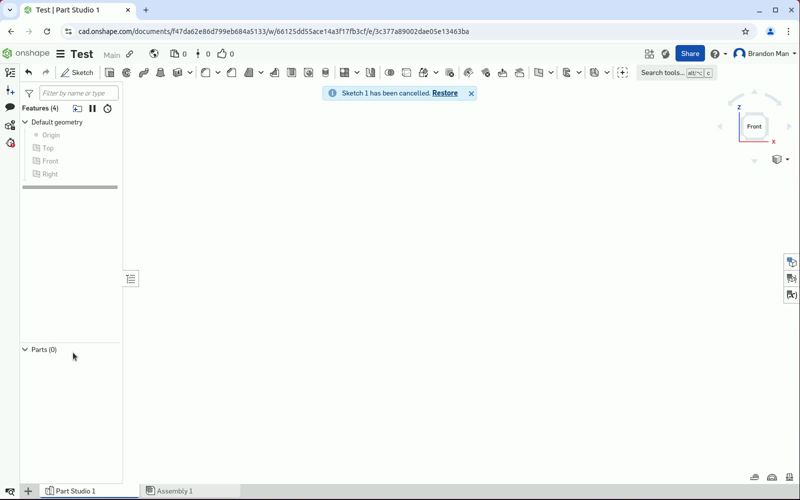
mouse_move(73, 352)
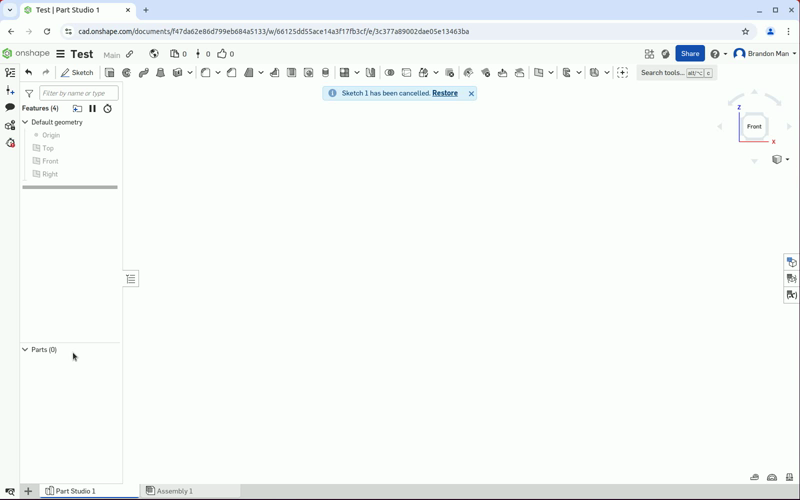
key(shift+y)
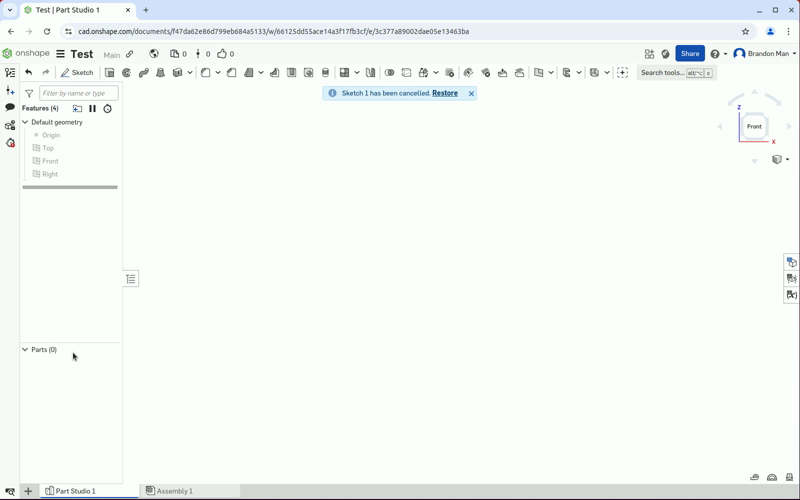
key(shift+s)
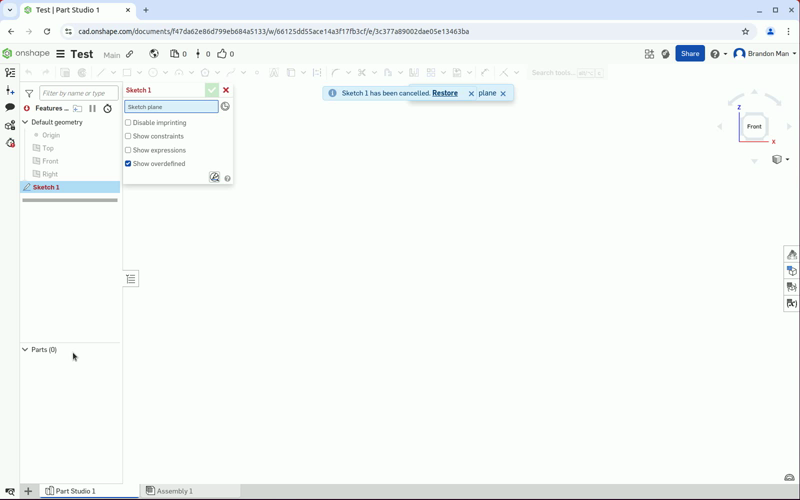
mouse_move(73, 163)
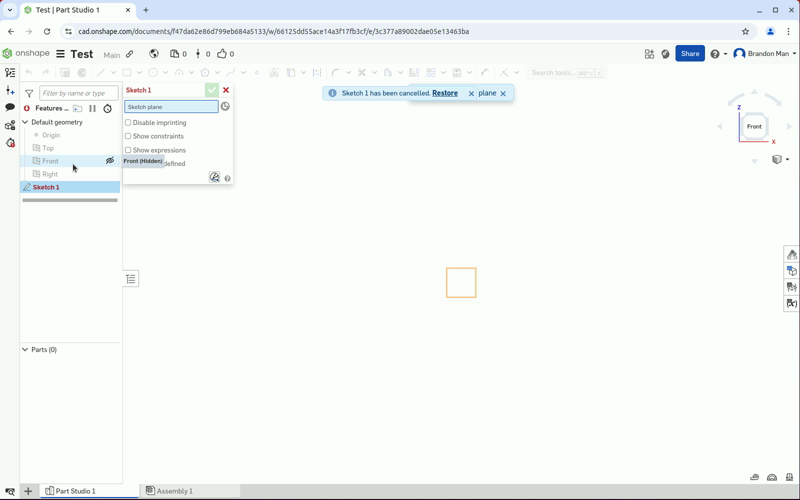
click(73, 163)
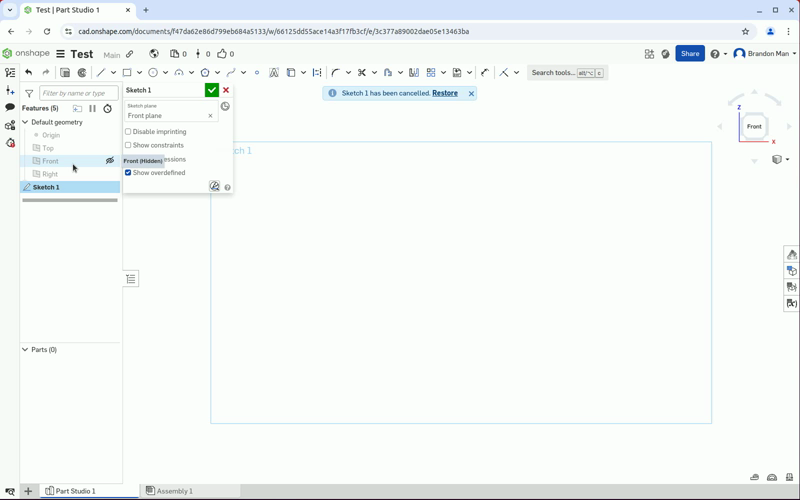
mouse_move(73, 352)
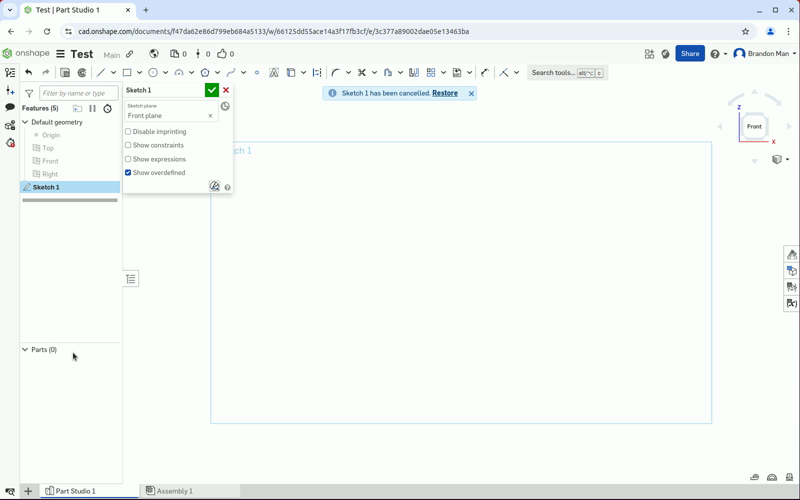
key(y)
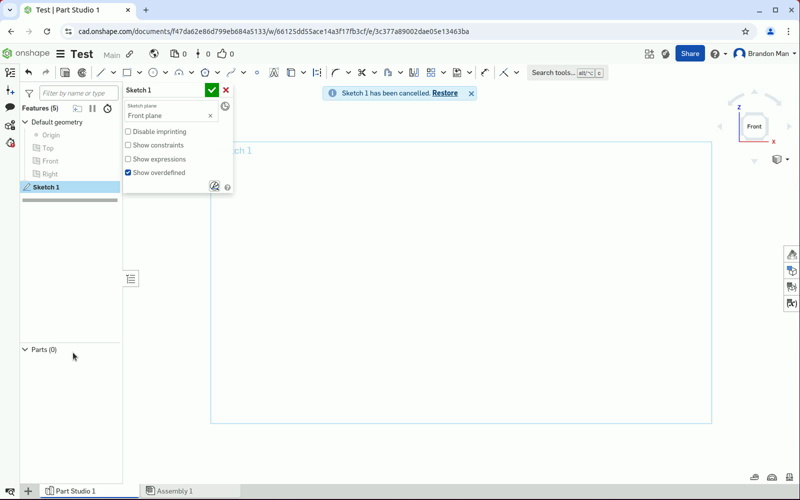
key(l)
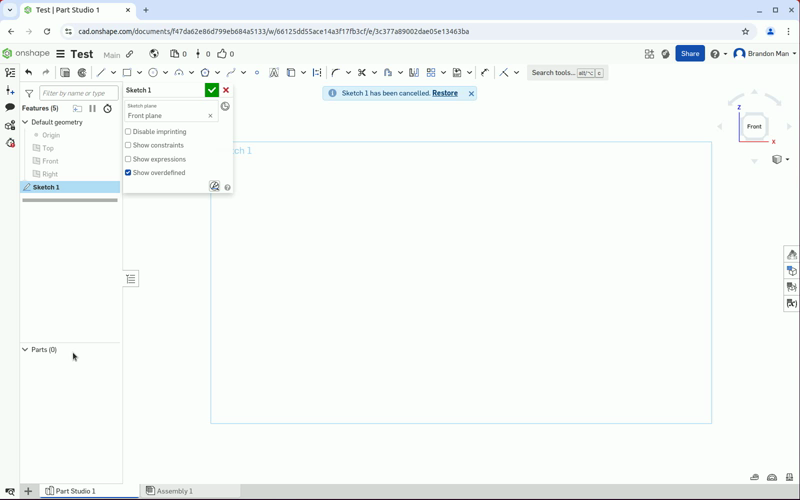
key_down(shift)
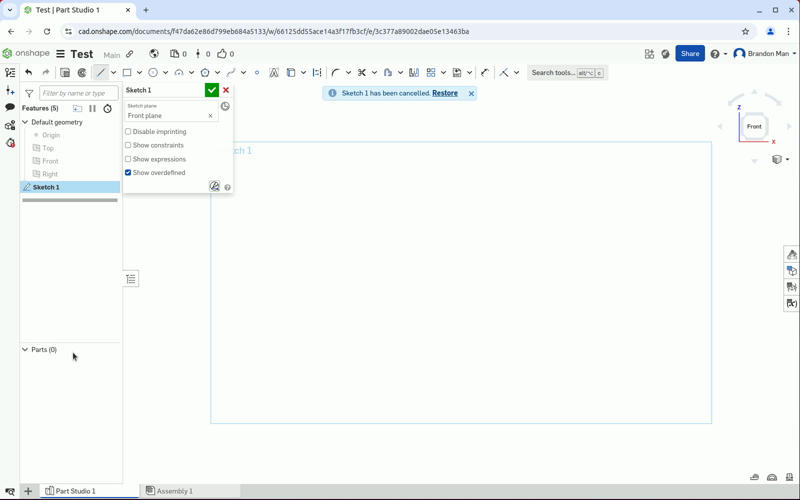
mouse_move(370, 282)
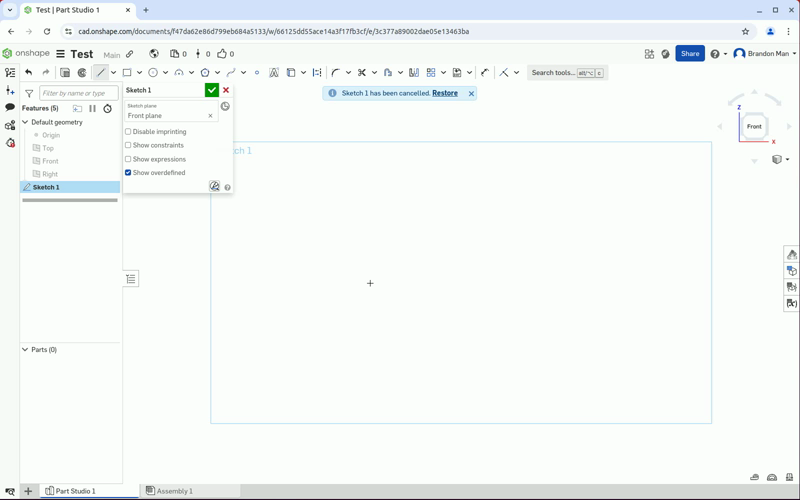
click(370, 282)
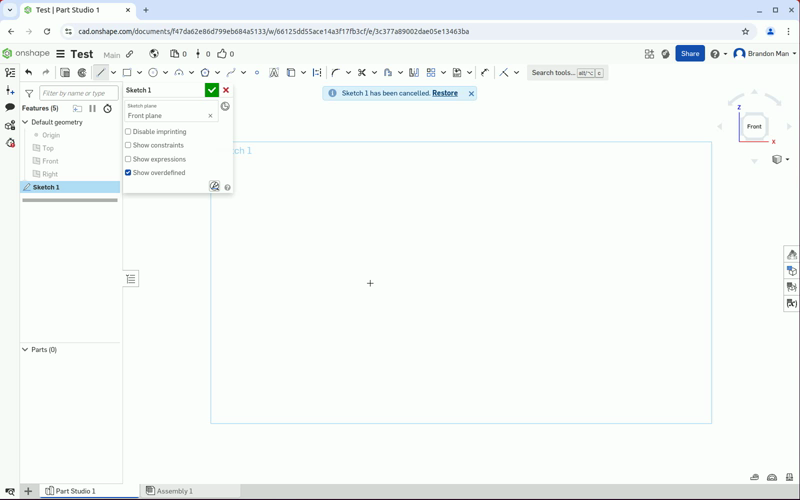
key_up(shift)
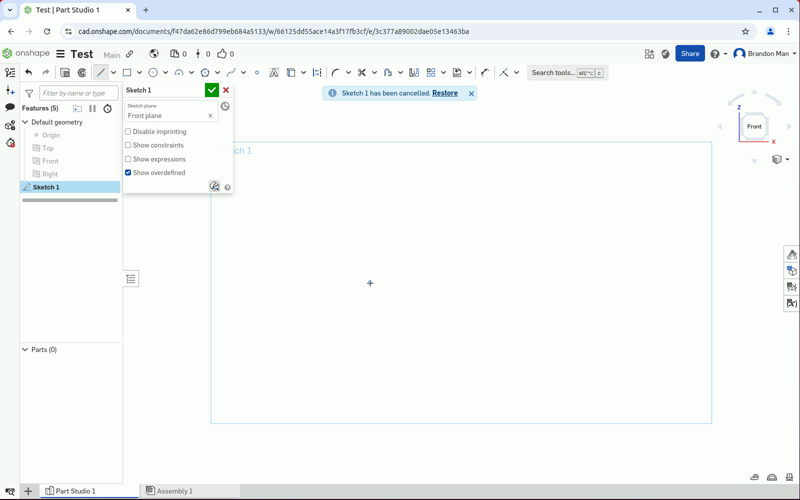
key_down(shift)
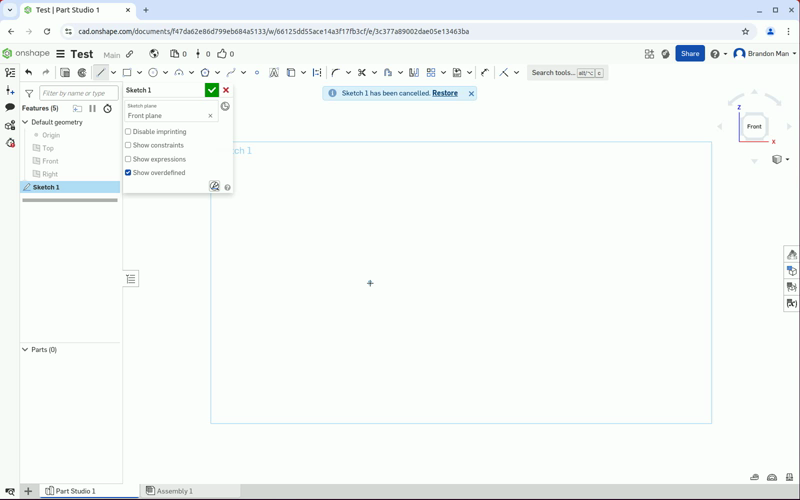
mouse_move(461, 282)
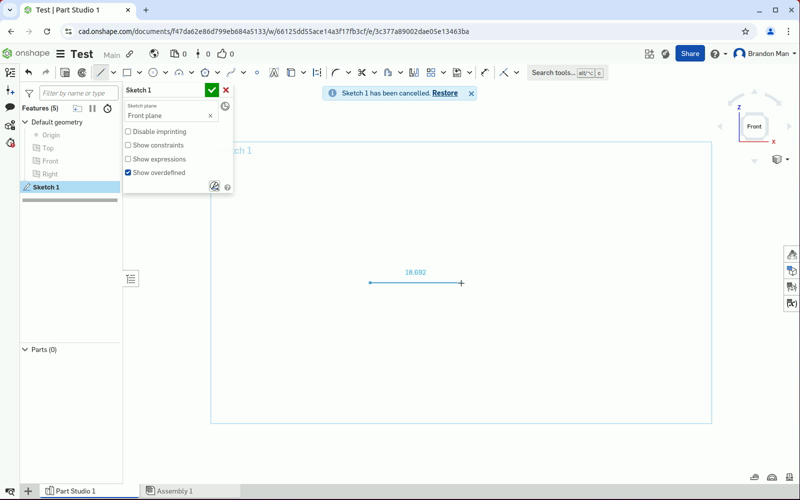
click(461, 282)
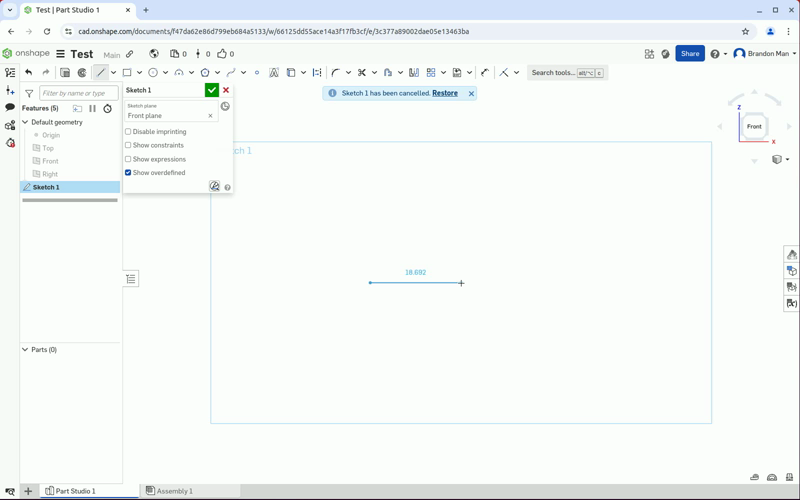
key_up(shift)
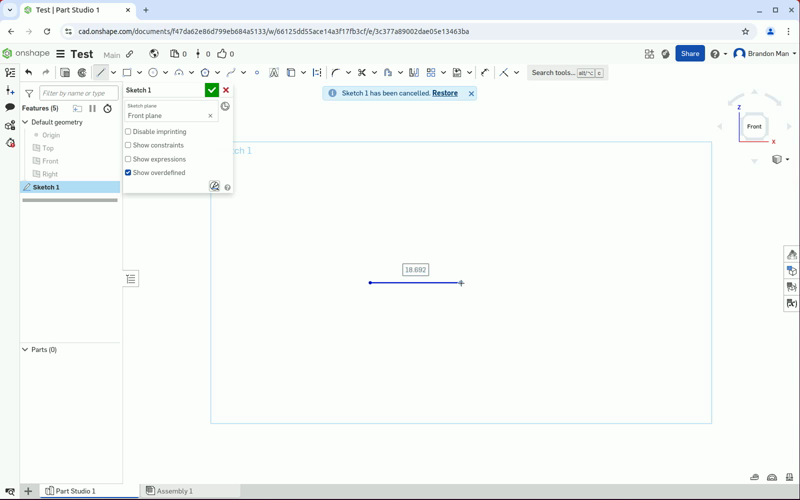
key_down(shift)
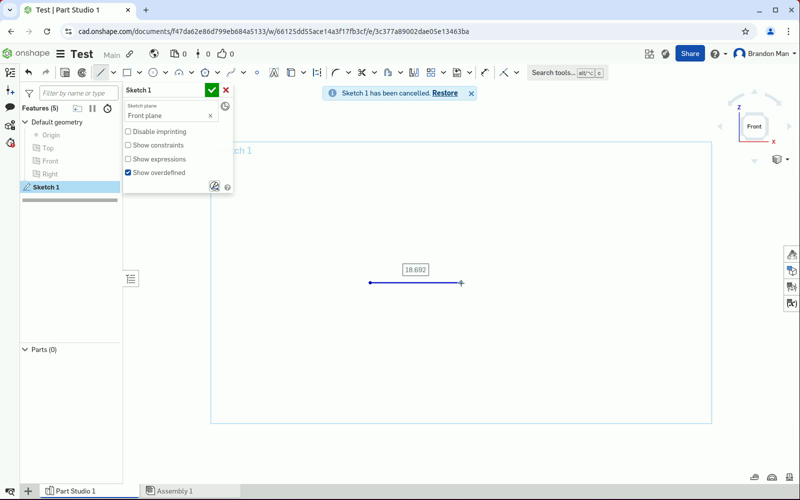
mouse_move(461, 192)
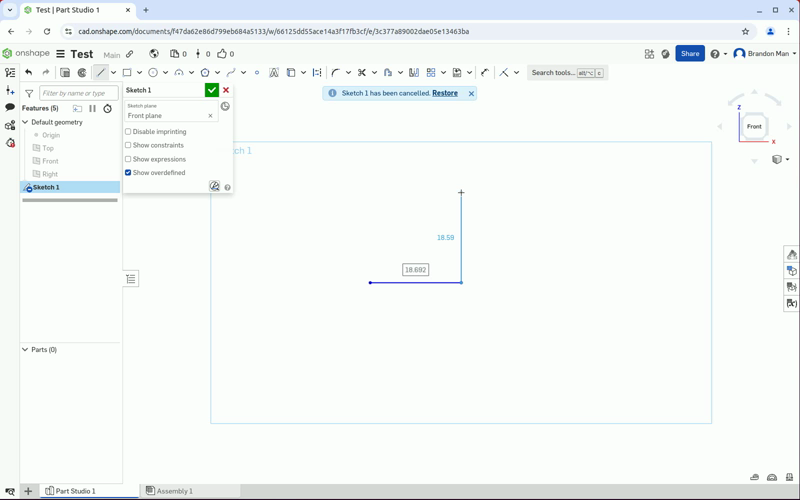
click(461, 192)
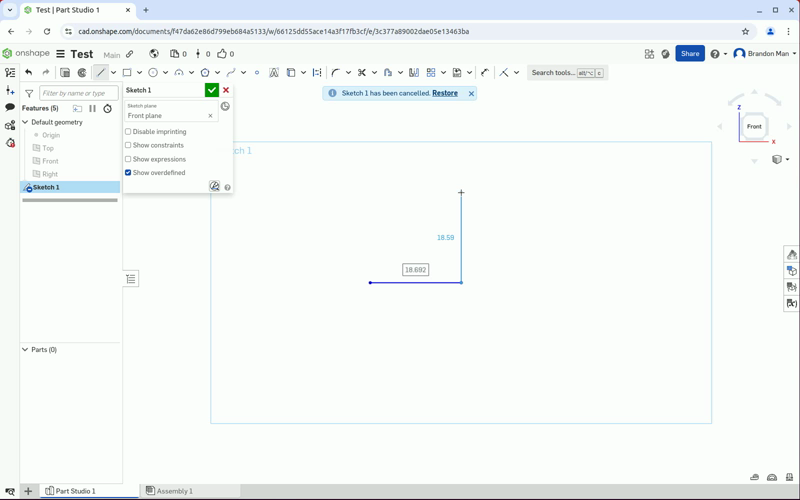
key_up(shift)
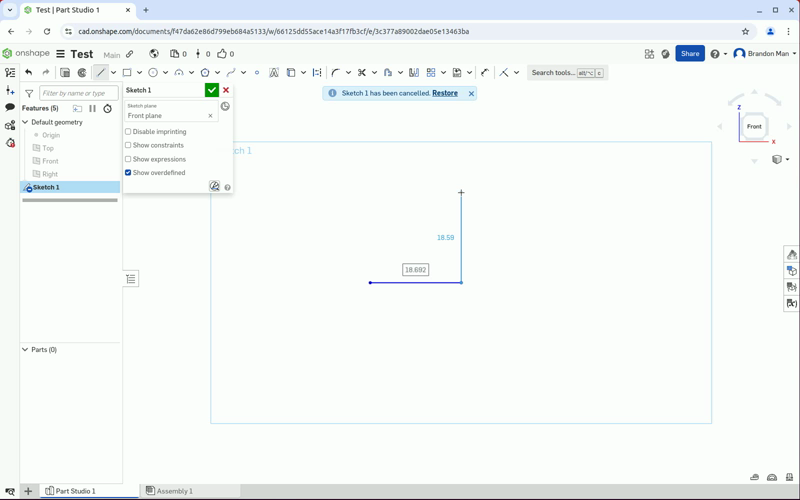
key_down(shift)
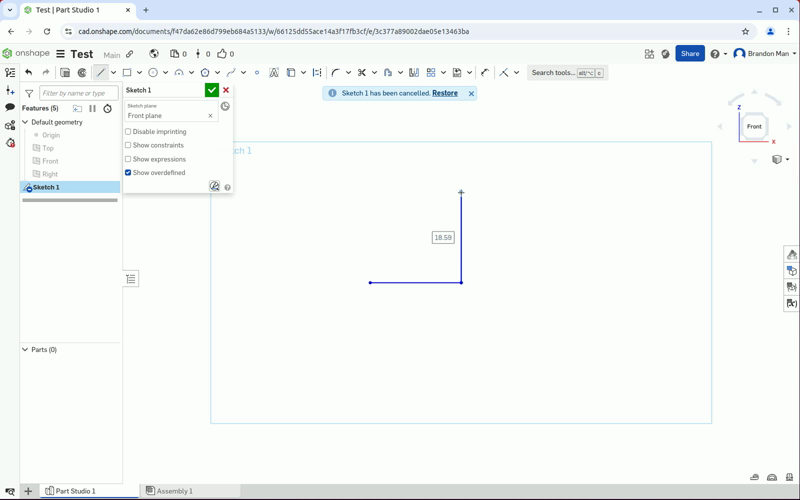
mouse_move(370, 192)
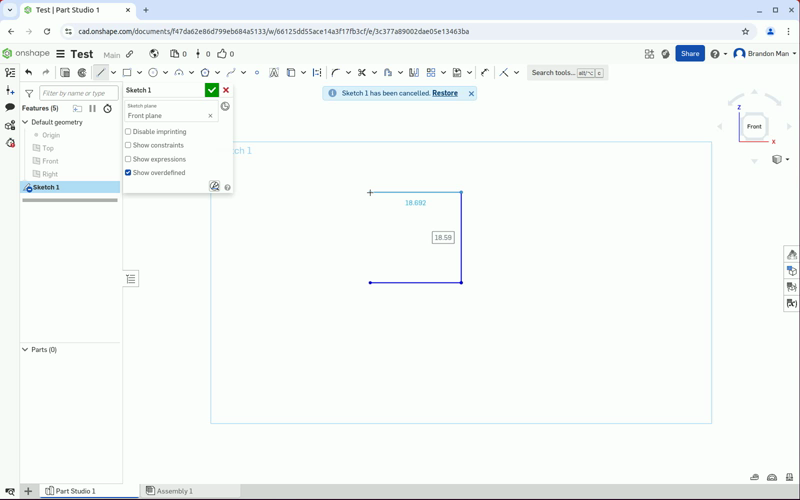
click(370, 192)
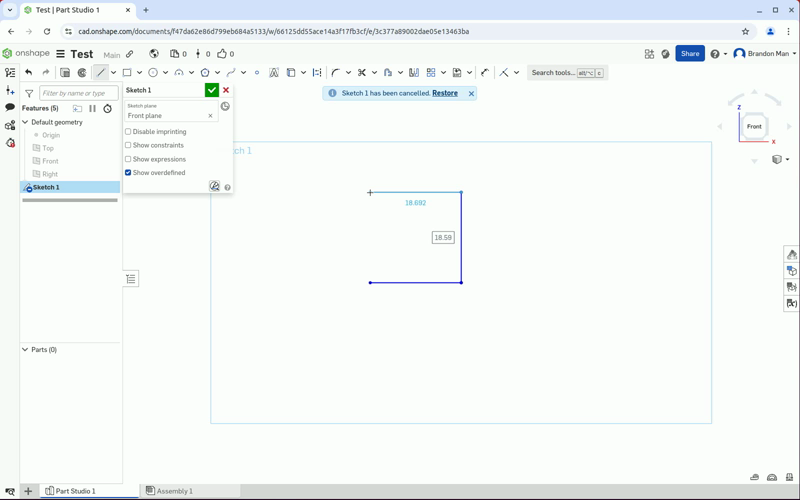
key_up(shift)
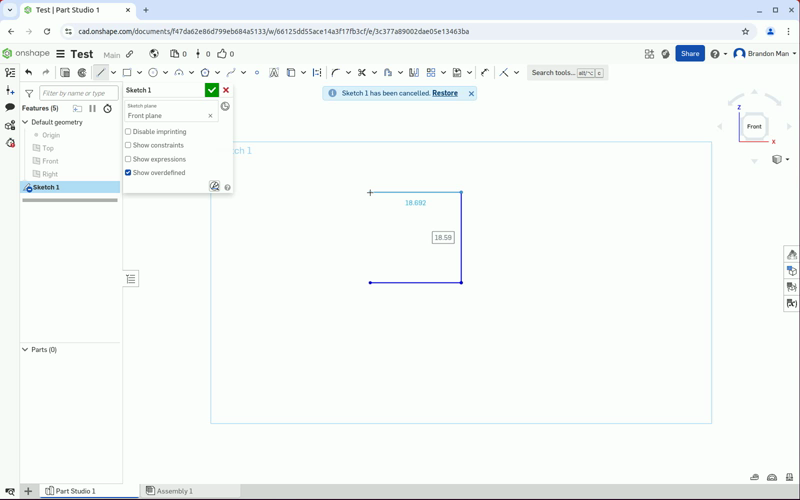
key_down(shift)
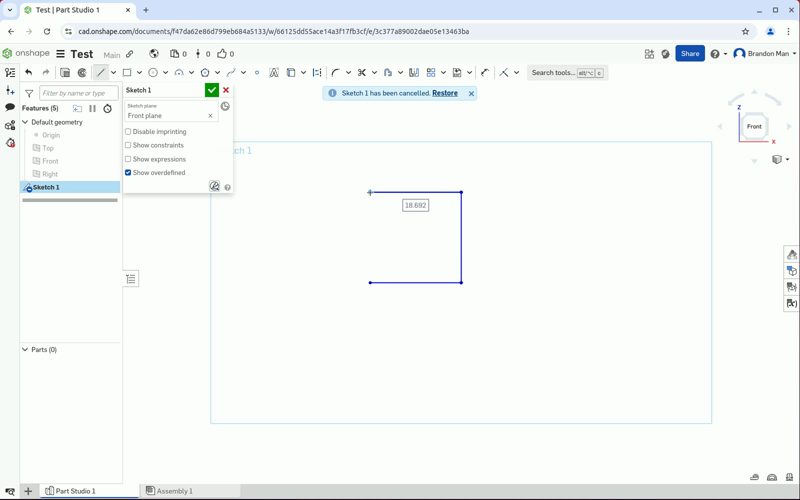
mouse_move(370, 282)
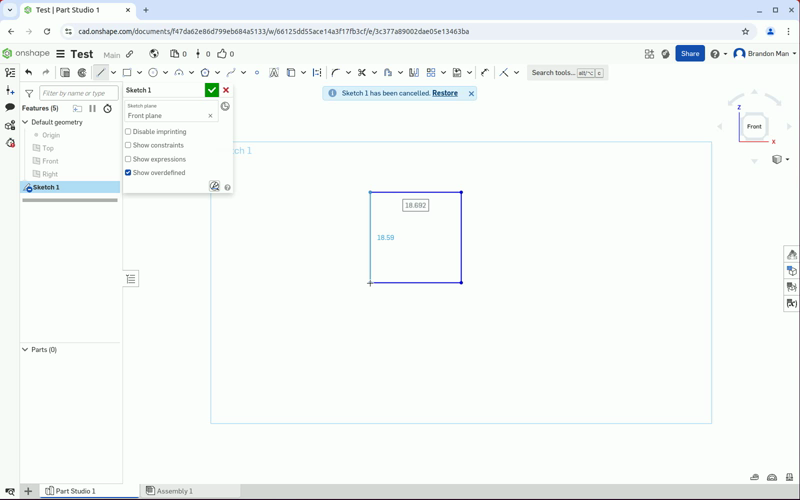
key_up(shift)
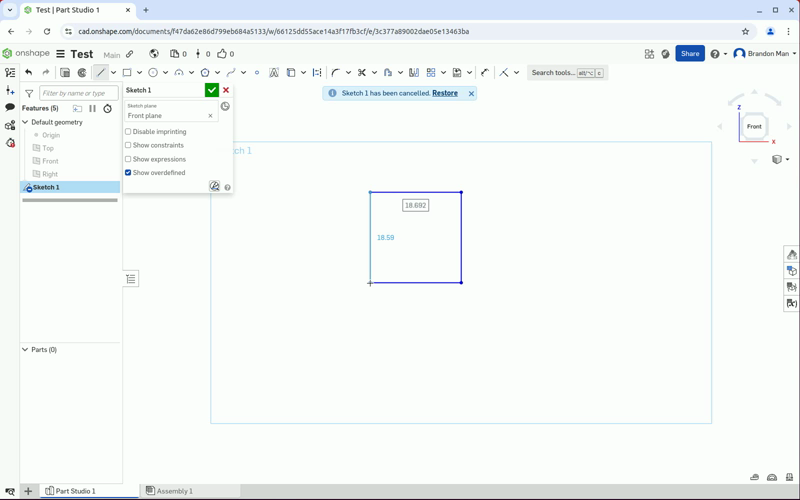
click(370, 282)
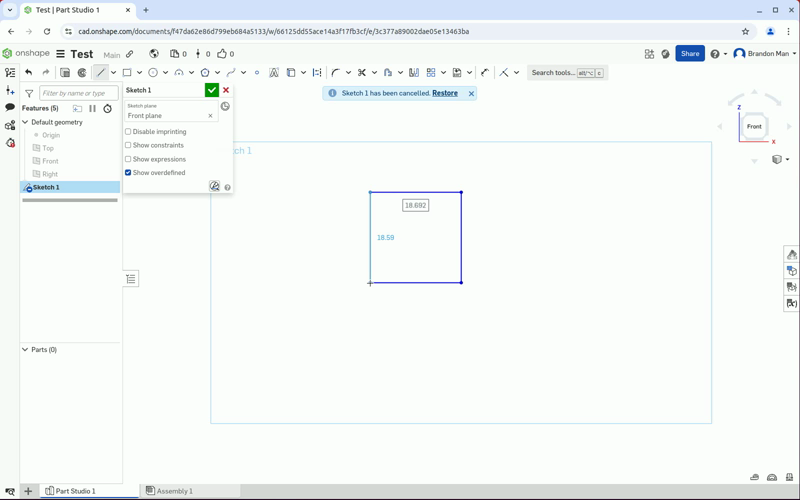
key(esc)
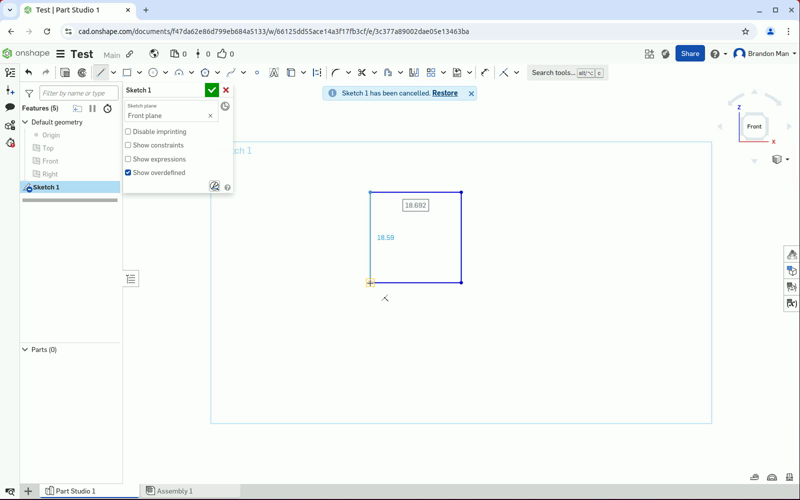
mouse_move(382, 200)
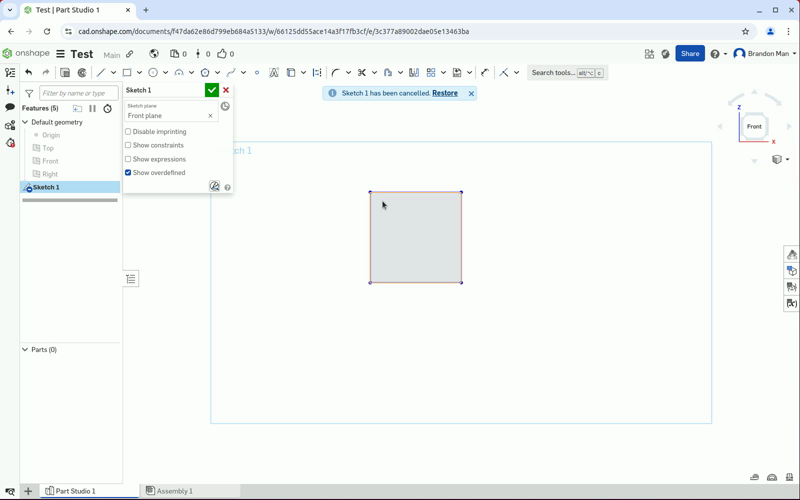
click(382, 200)
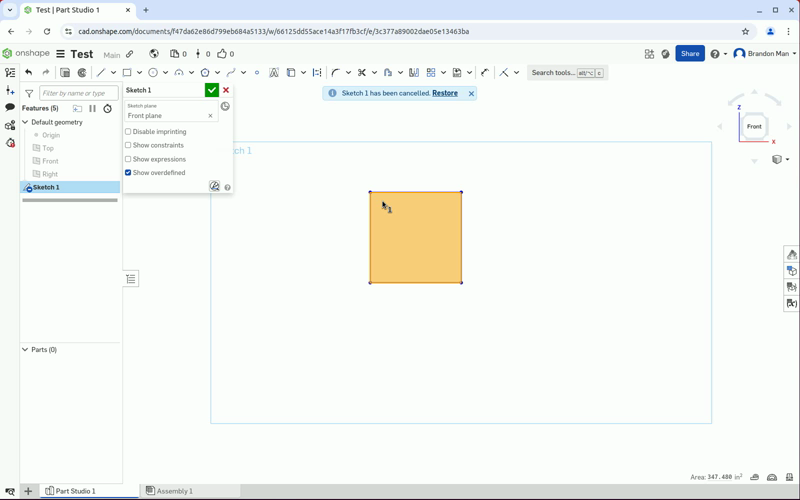
mouse_move(73, 352)
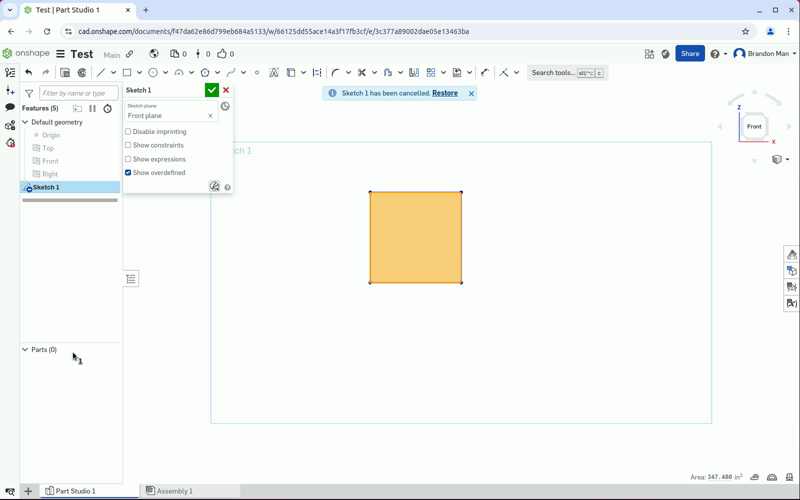
key(shift+y)
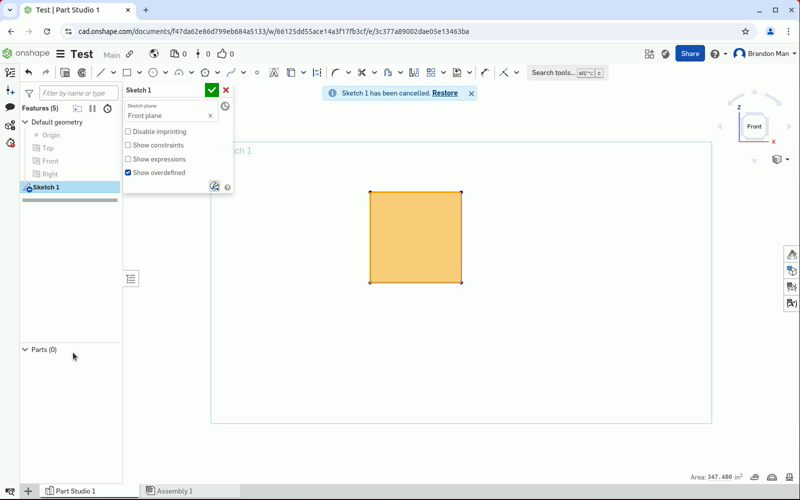
key(shift+e)
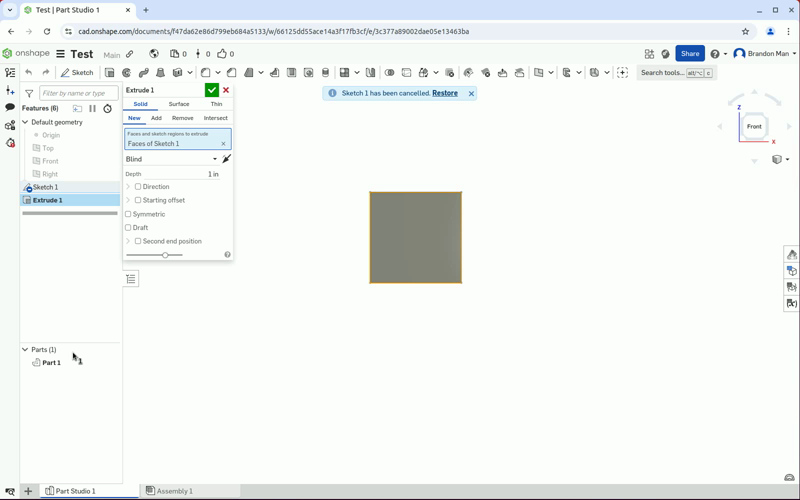
mouse_move(143, 106)
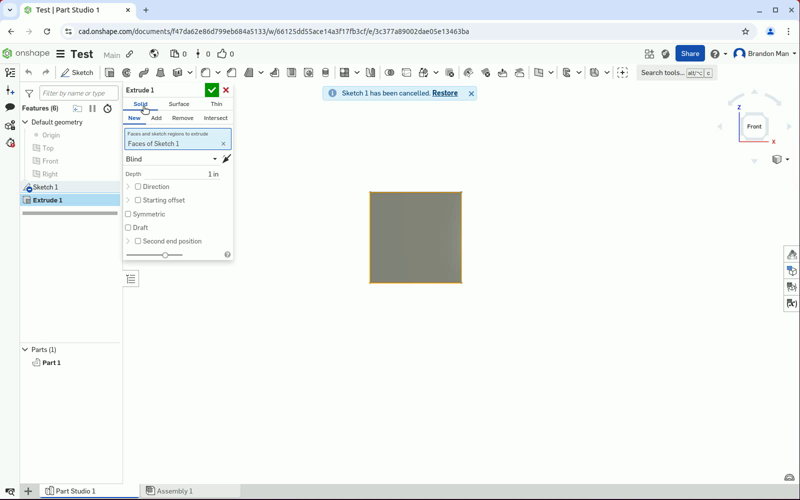
click(143, 106)
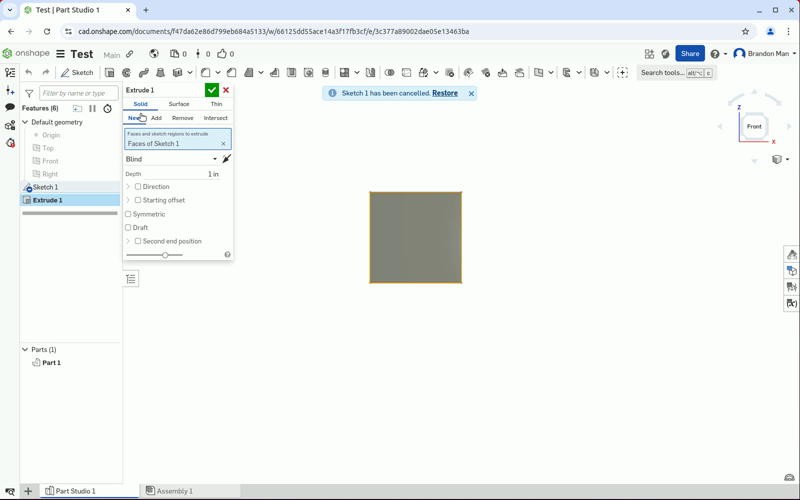
mouse_move(137, 120)
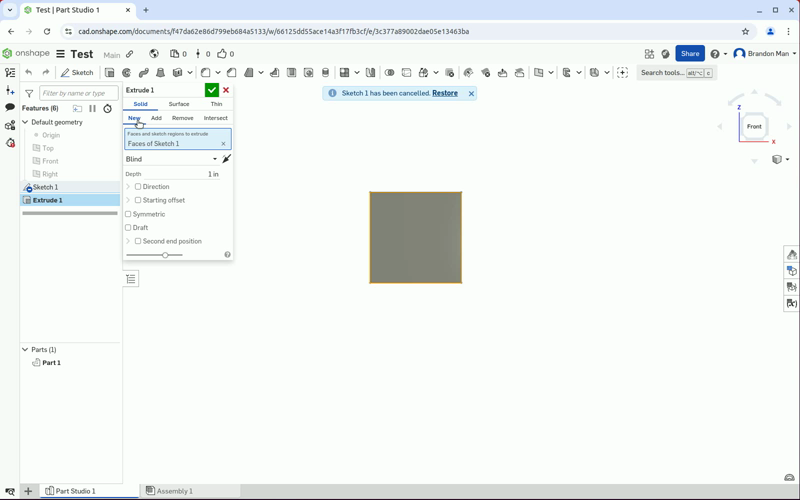
click(137, 120)
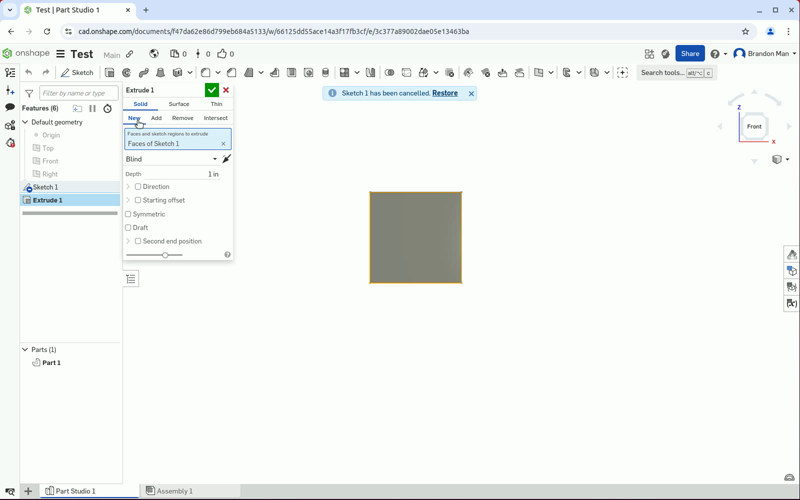
key(tab, 4)
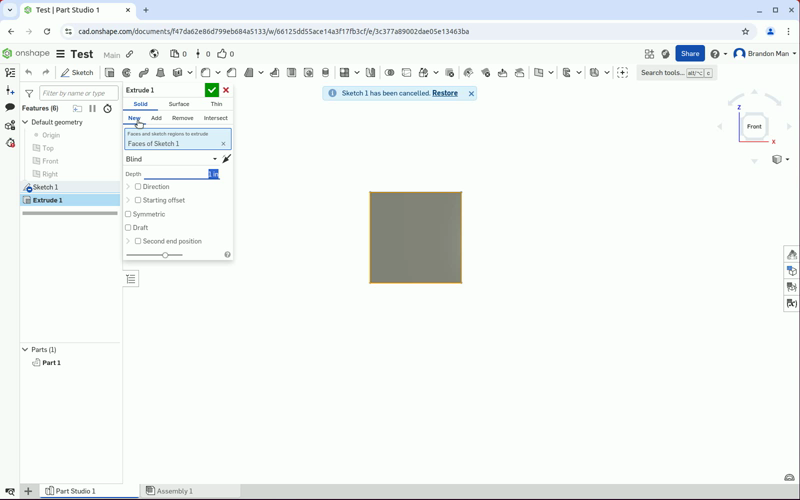
text(18.535)
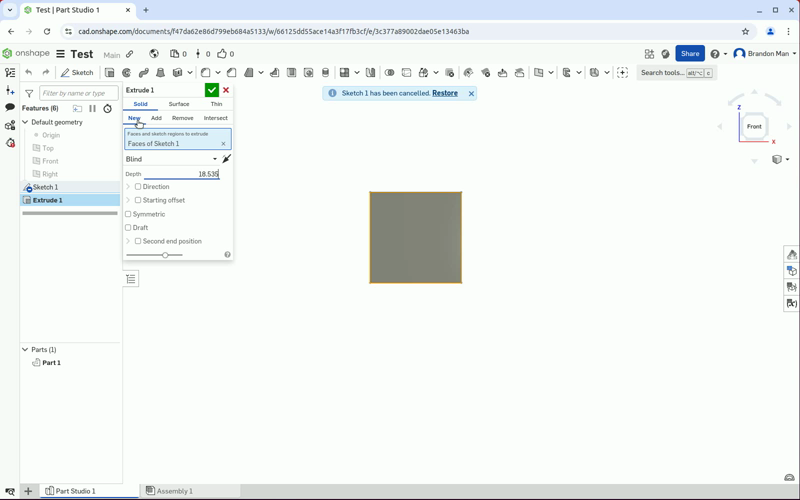
key(enter)
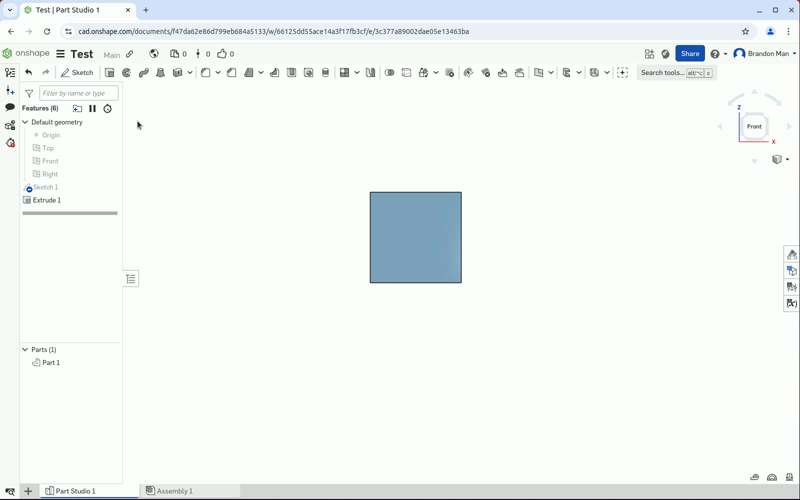
key(shift+h)
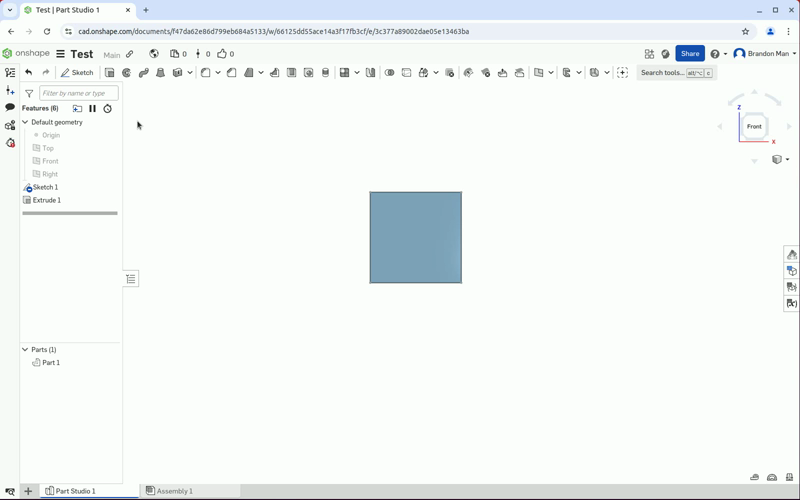
key(shift+h)
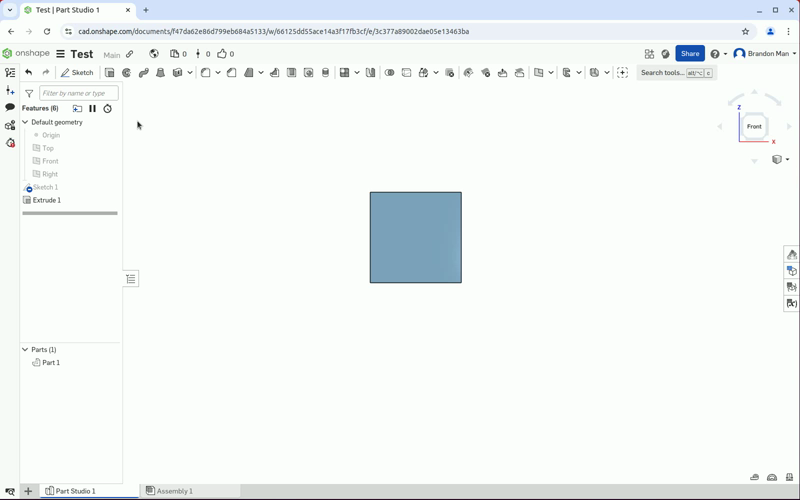
mouse_move(73, 189)
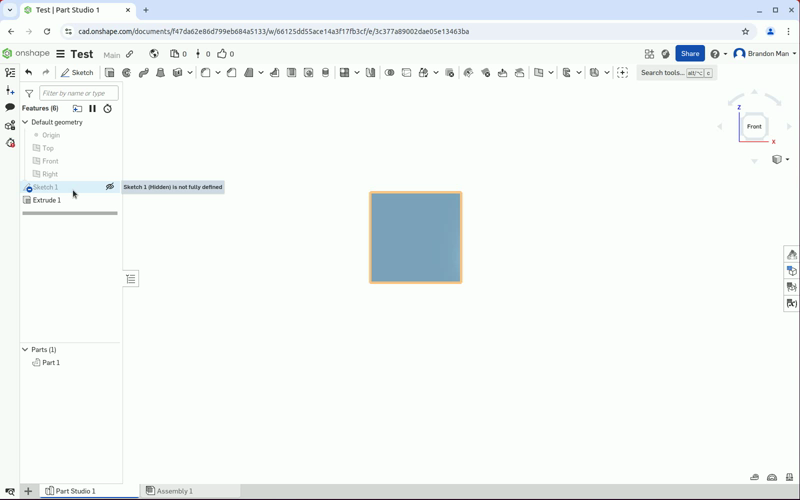
click(73, 189)
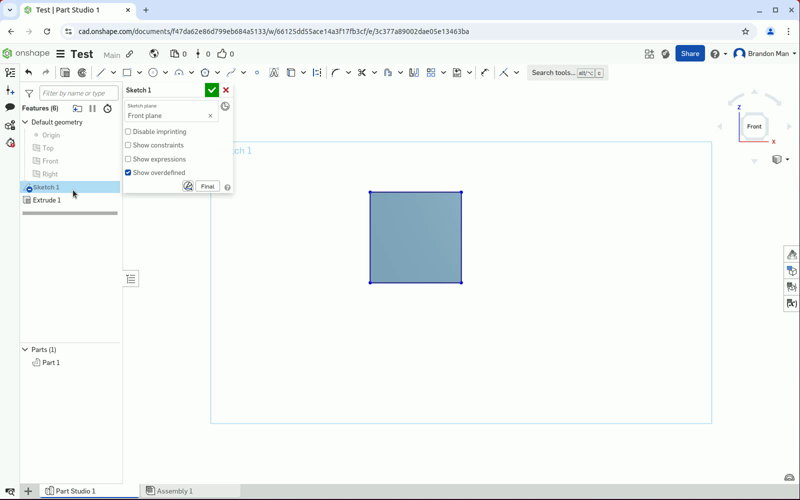
mouse_move(229, 92)
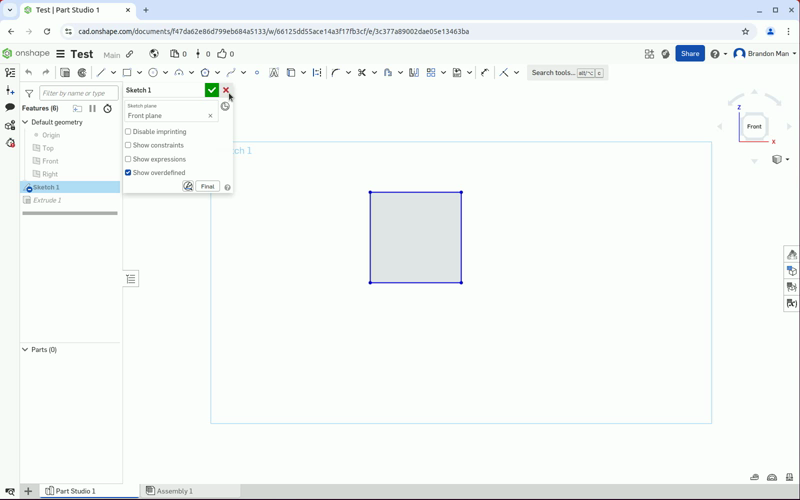
click(229, 92)
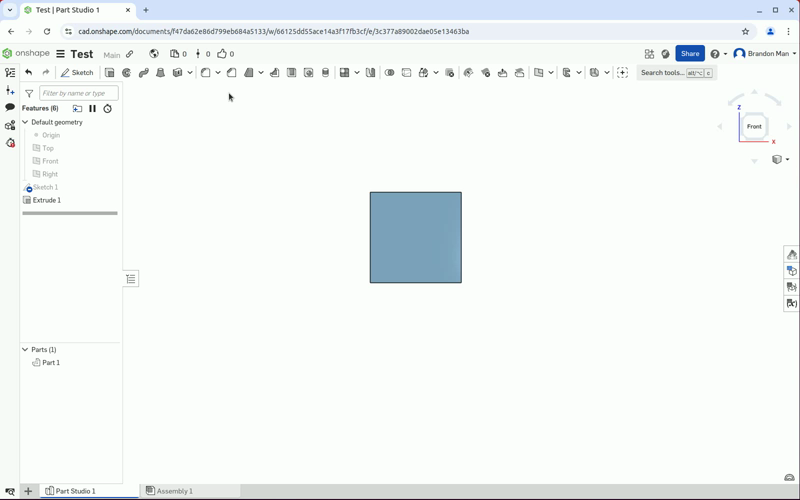
mouse_move(73, 352)
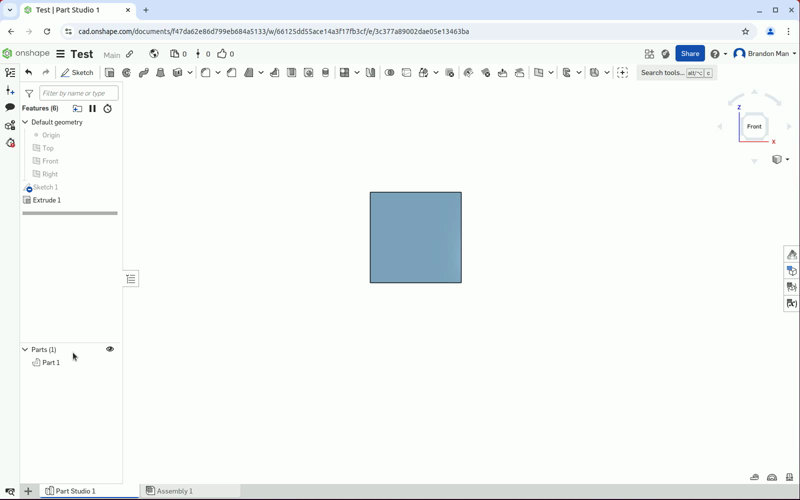
key(y)
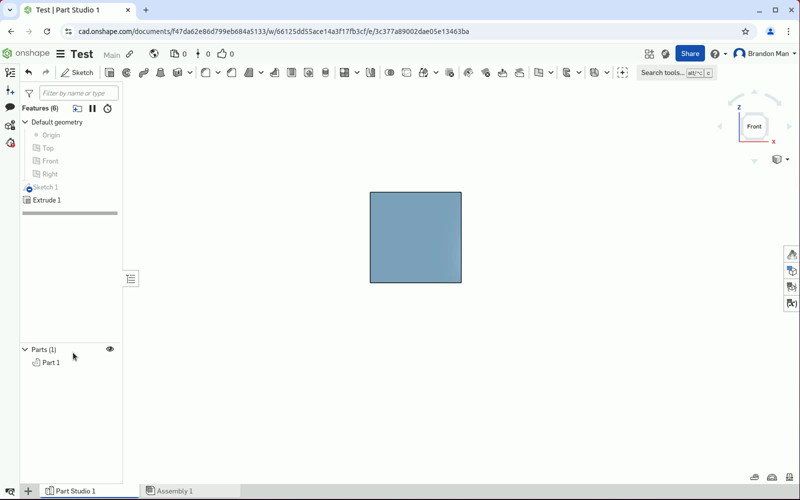
key(shift+p)
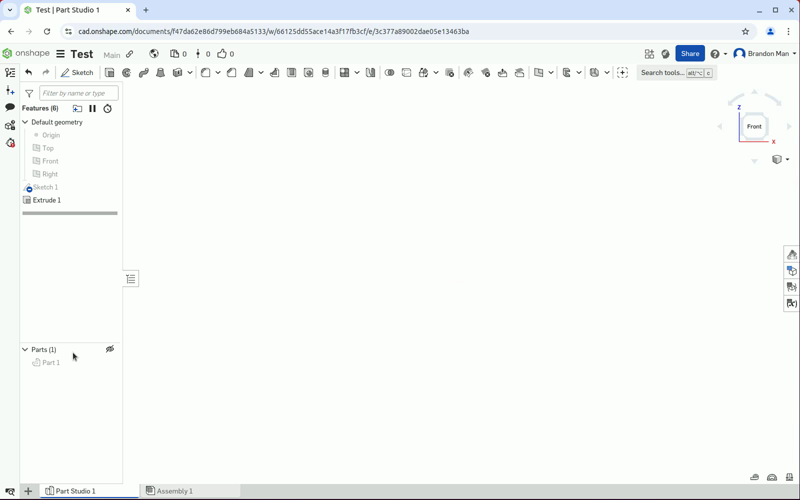
key(space)
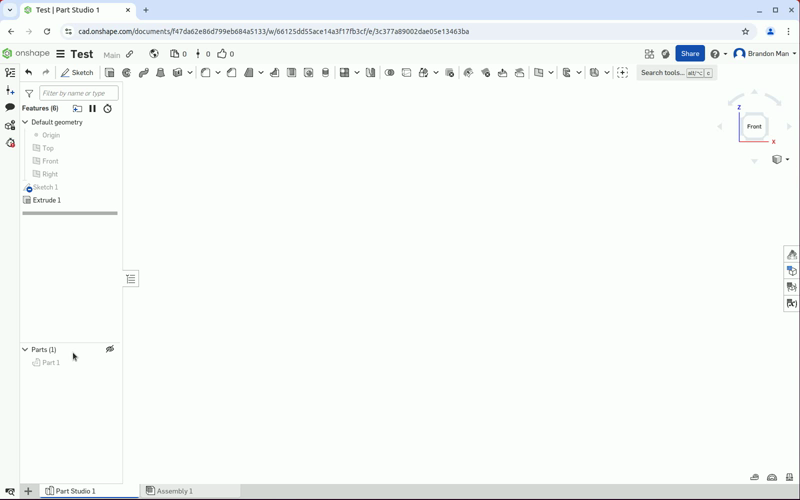
key_down(shift)
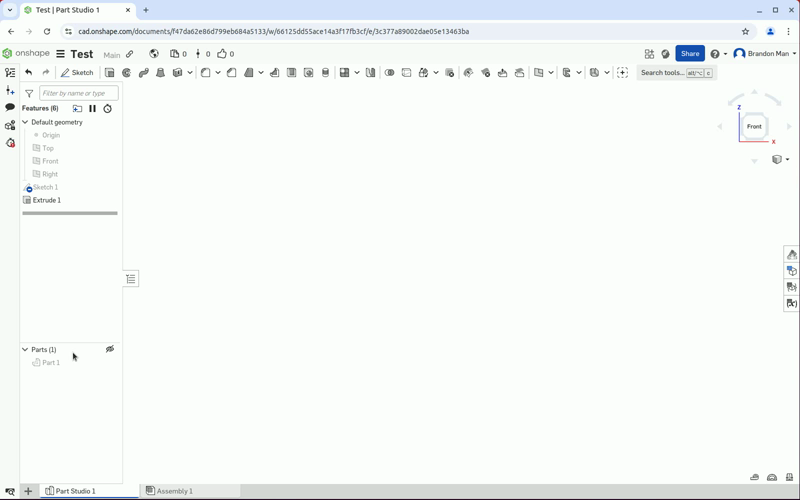
key(down)
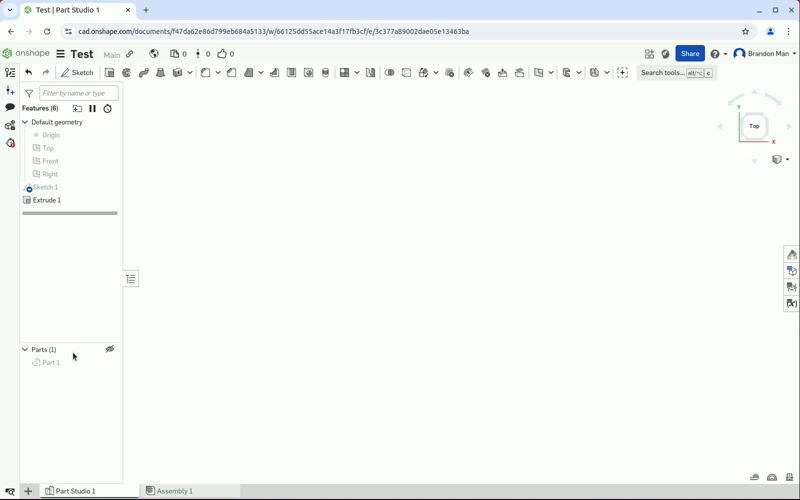
key_up(shift)
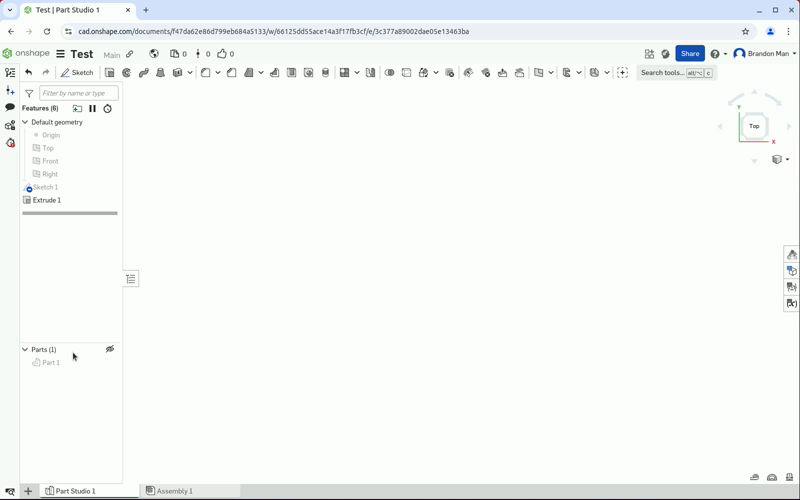
mouse_move(73, 352)
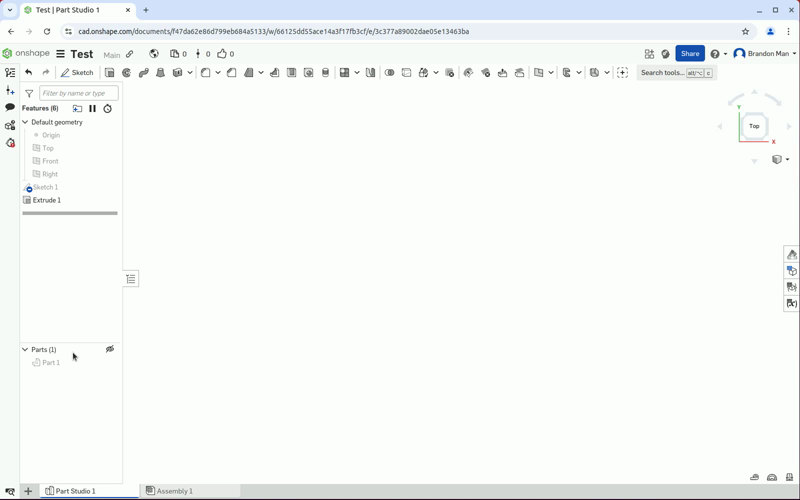
key(shift+y)
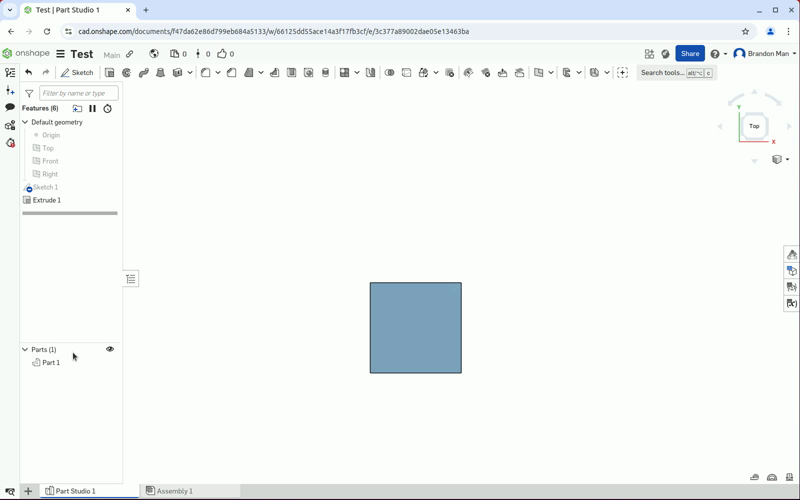
mouse_move(541, 75)
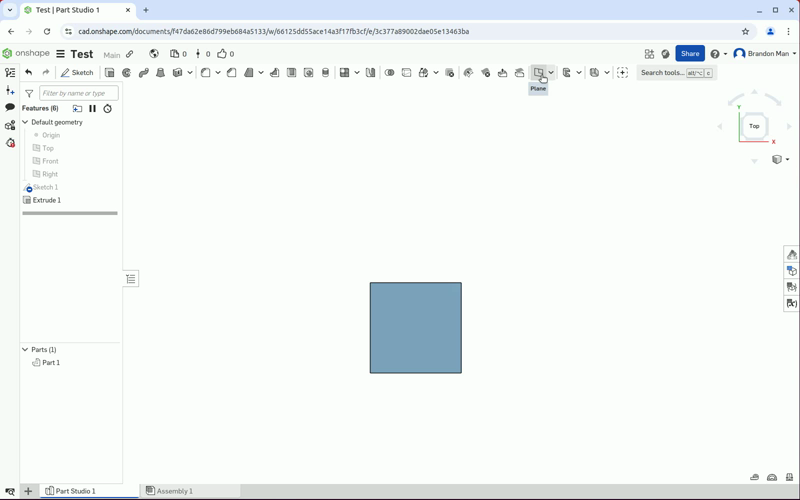
click(541, 75)
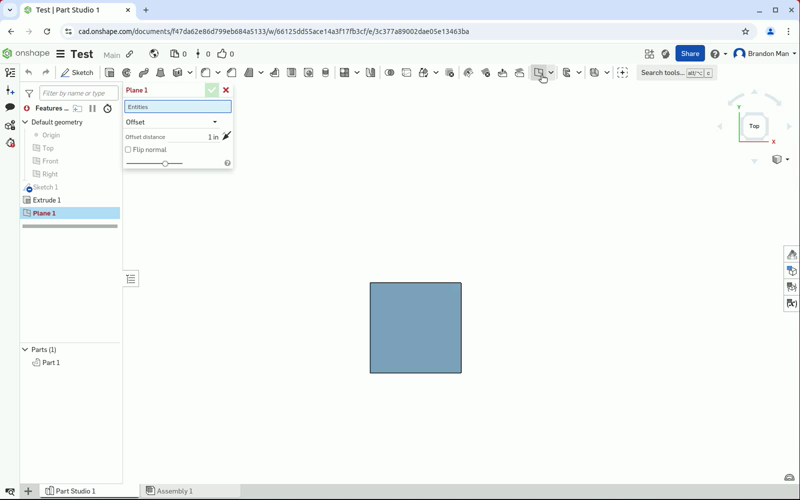
mouse_move(73, 150)
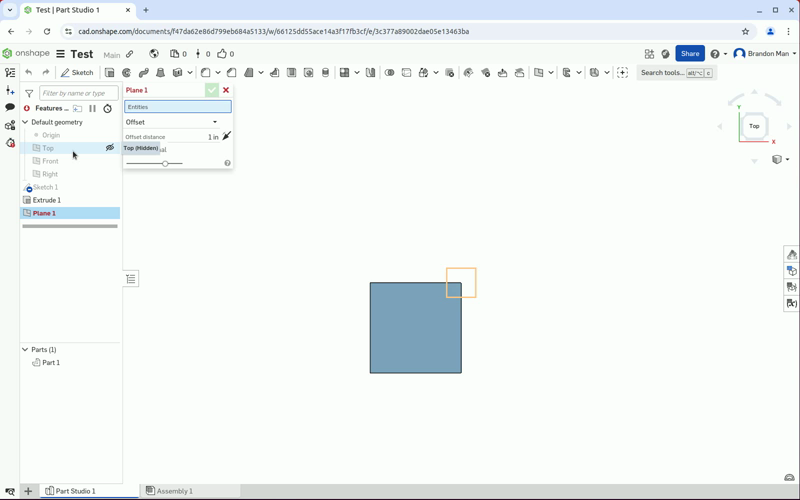
click(73, 150)
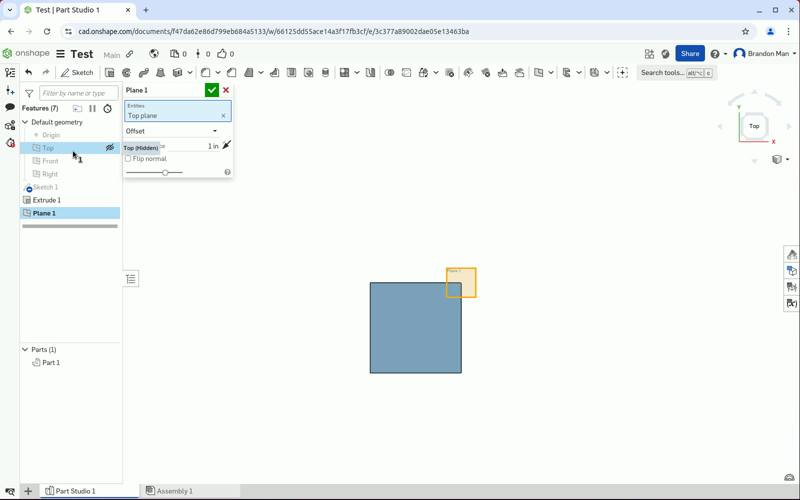
key(tab, 2)
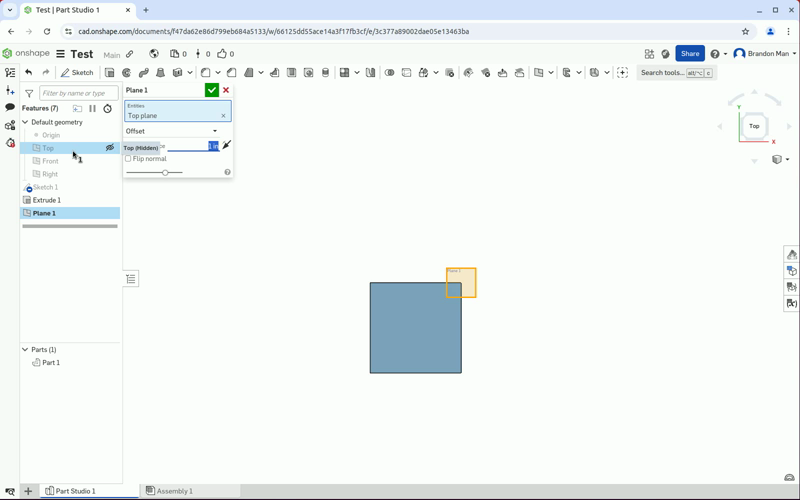
text(18.548)
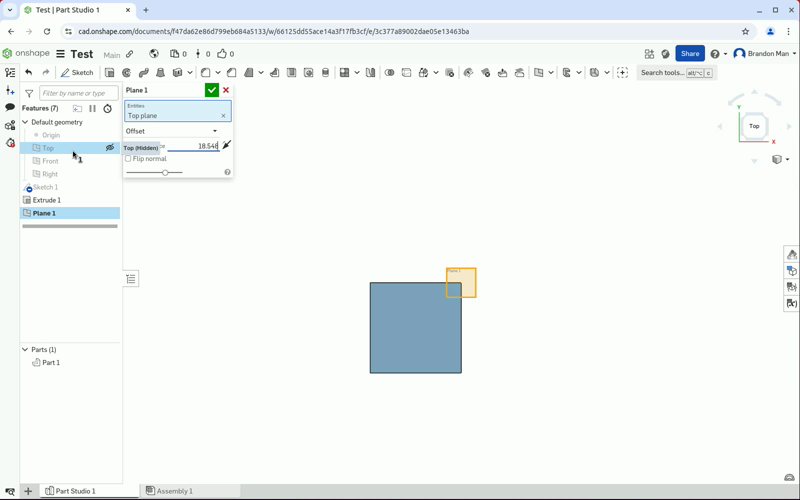
key(enter, 2)
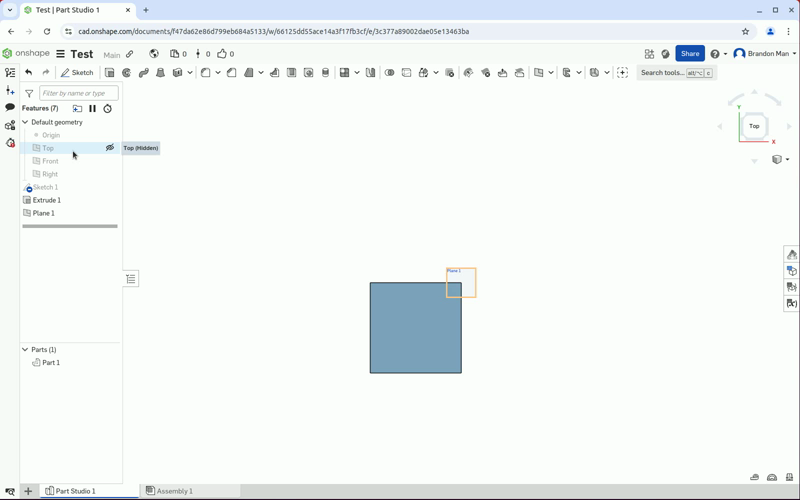
key(shift+s)
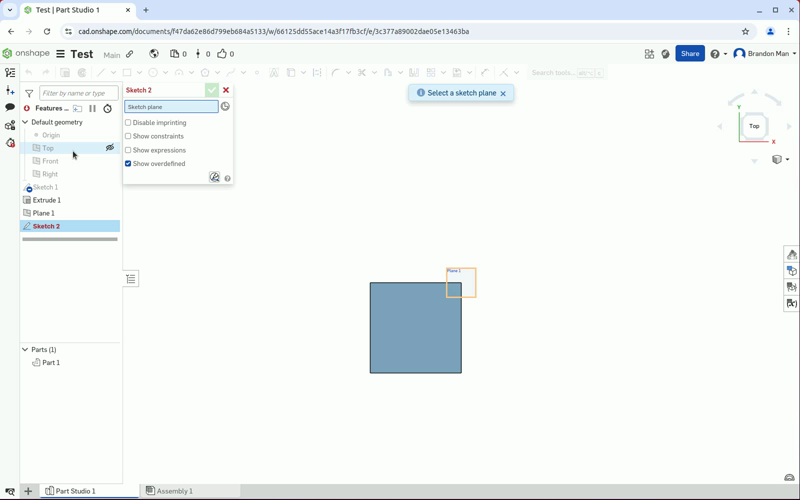
mouse_move(73, 215)
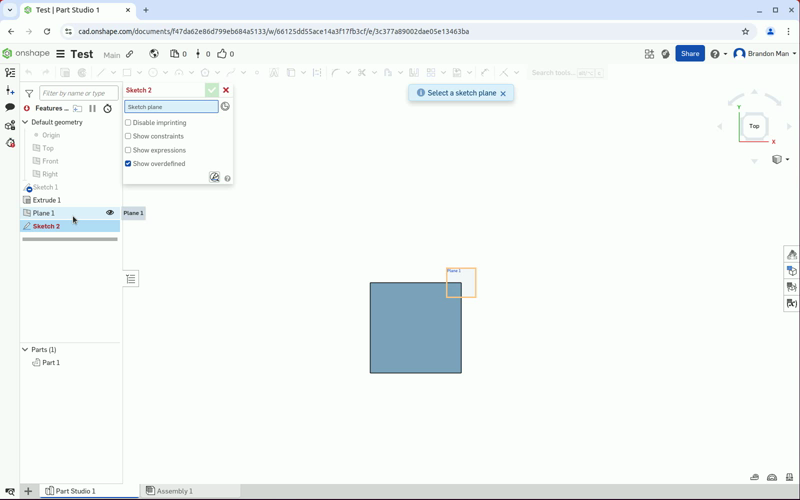
click(73, 215)
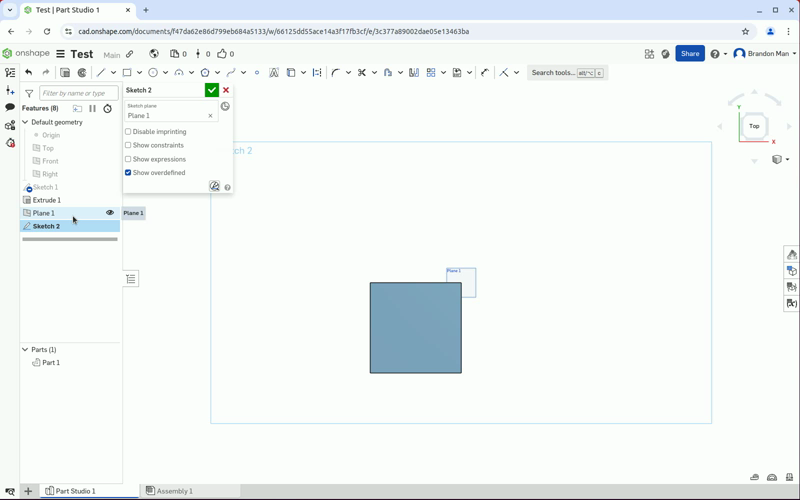
mouse_move(73, 352)
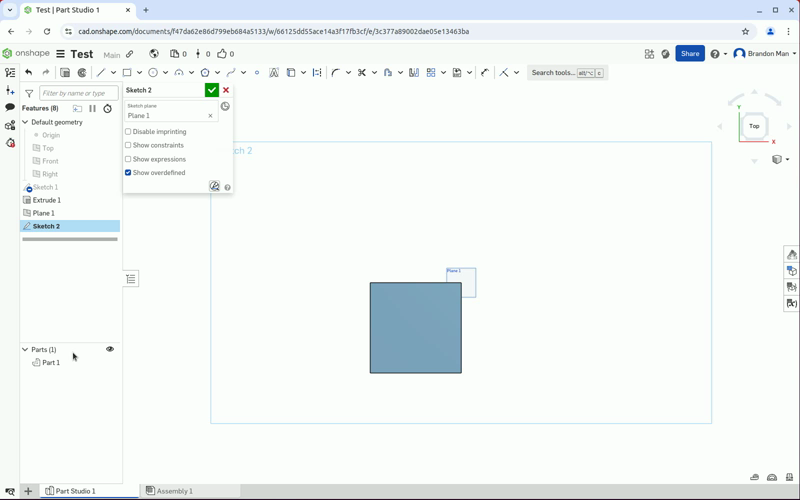
key(y)
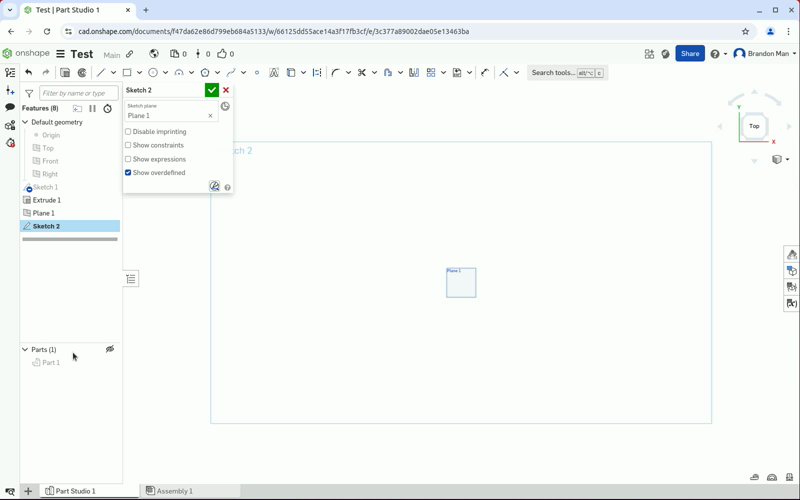
key(c)
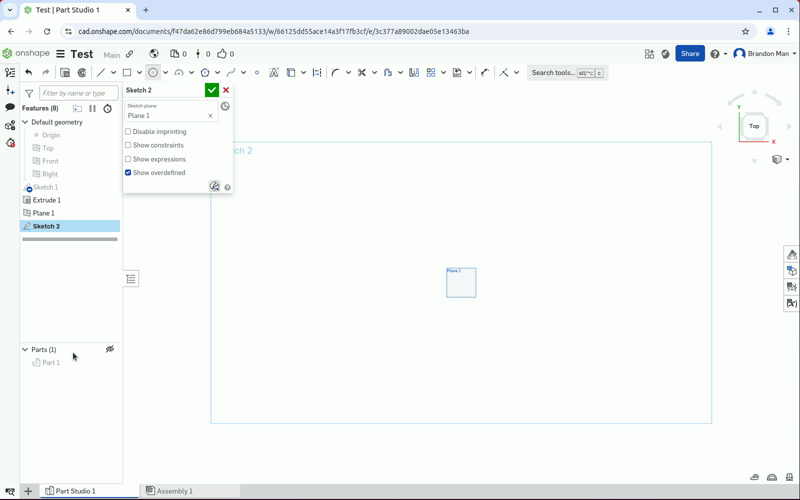
key_down(shift)
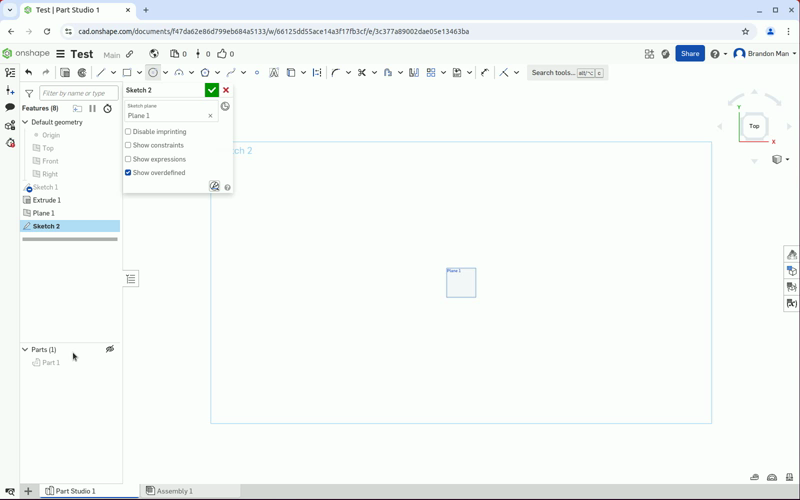
mouse_move(414, 326)
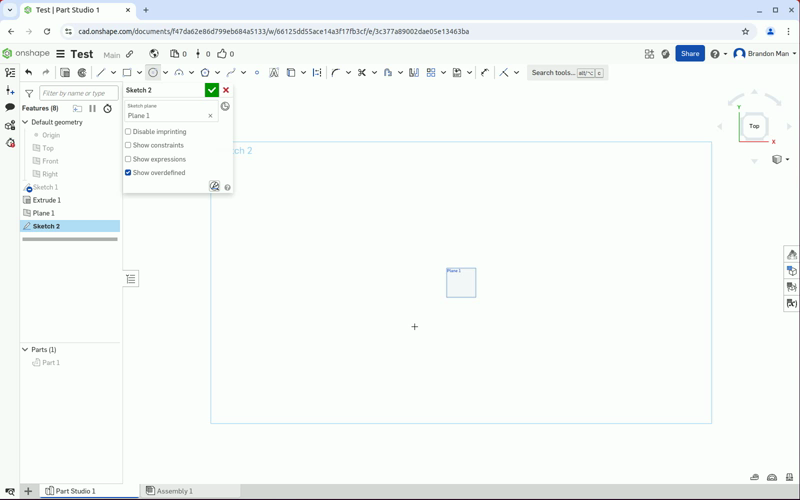
click(414, 326)
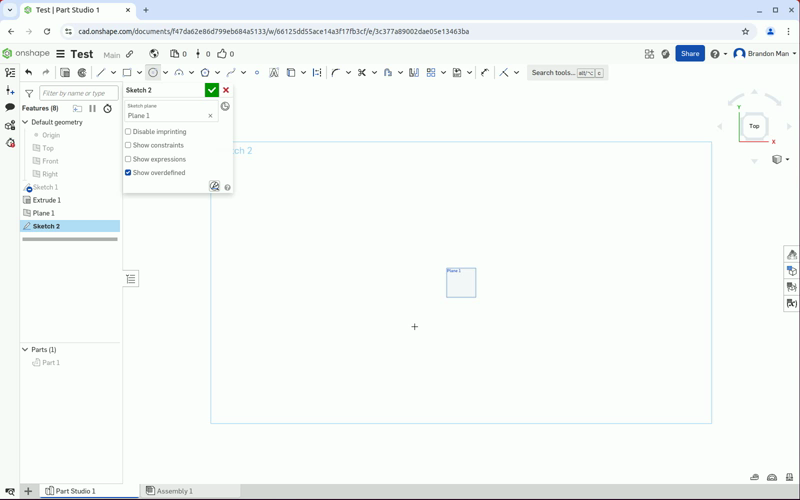
key_up(shift)
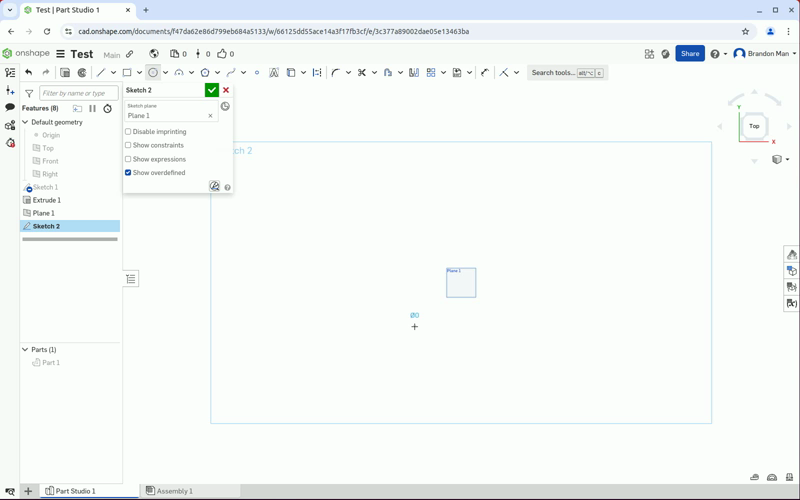
mouse_move(437, 326)
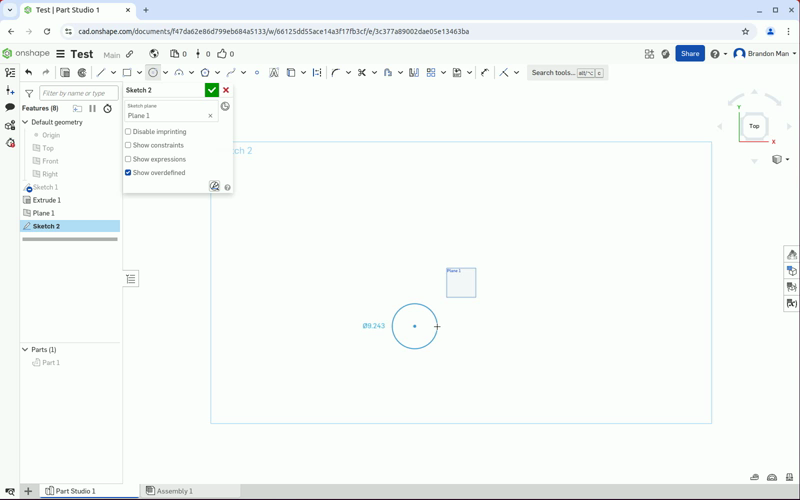
click(437, 326)
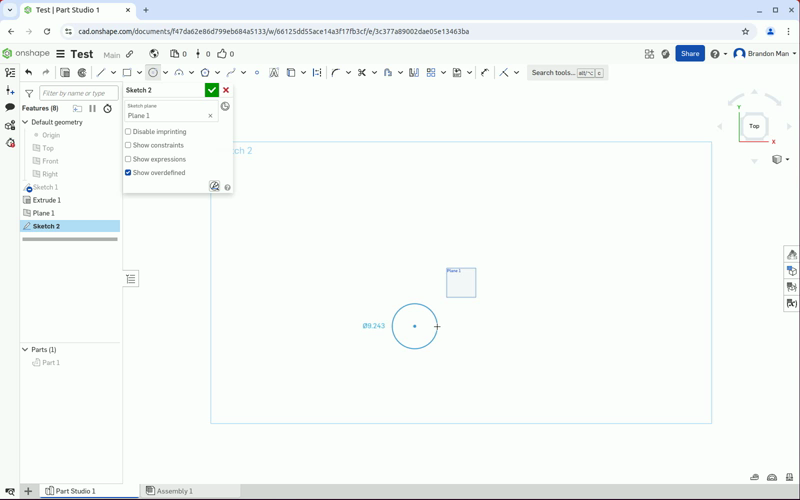
key(esc)
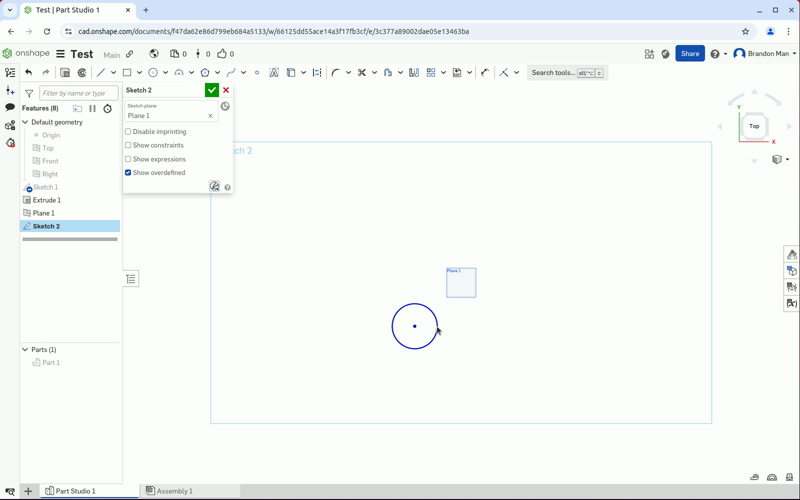
mouse_move(399, 331)
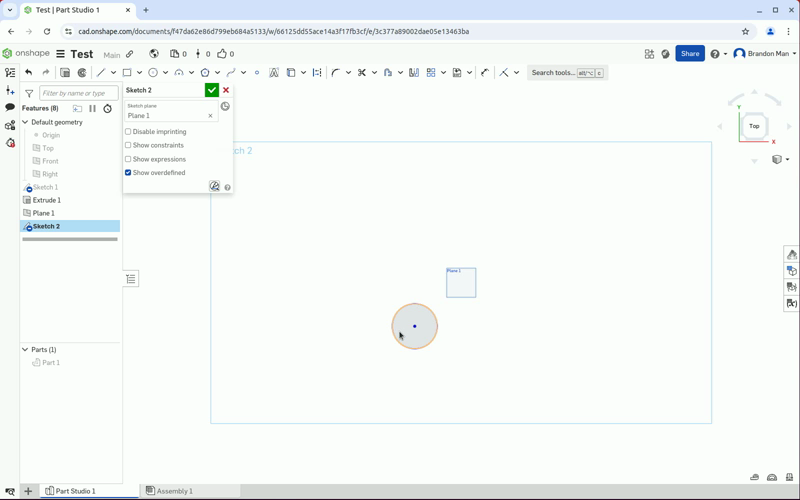
scroll(6)
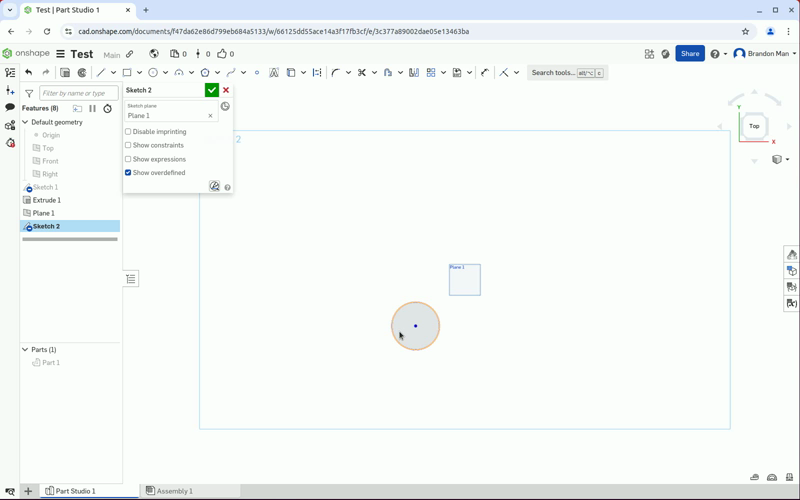
scroll(6)
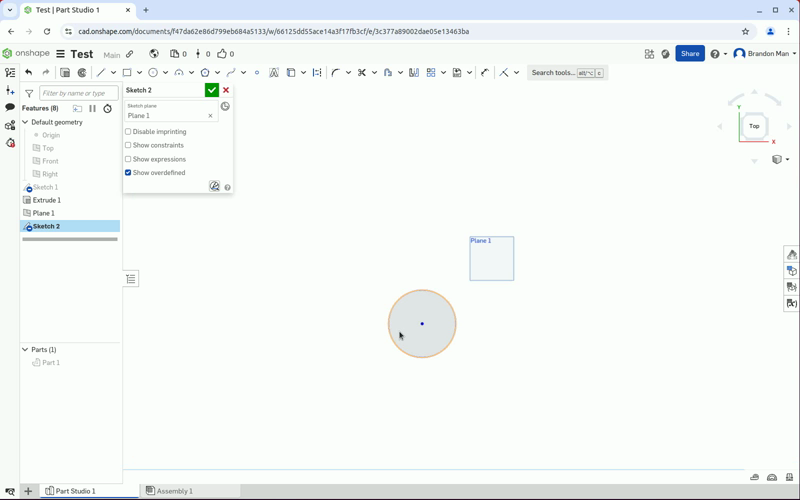
scroll(6)
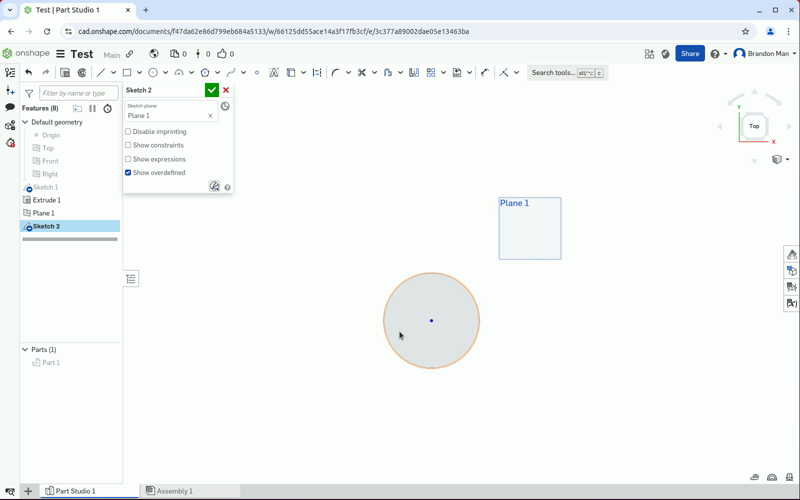
scroll(6)
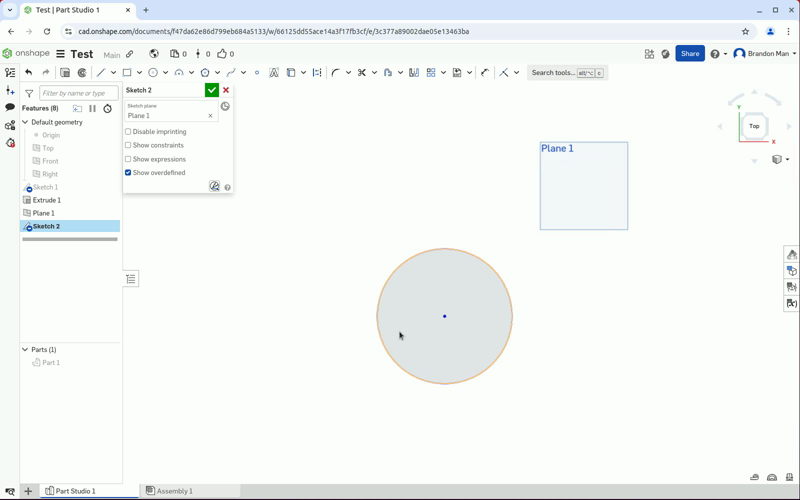
scroll(6)
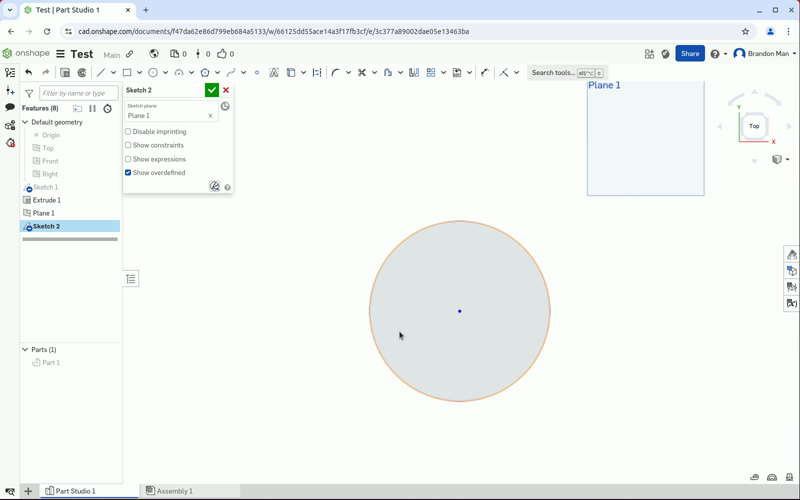
scroll(6)
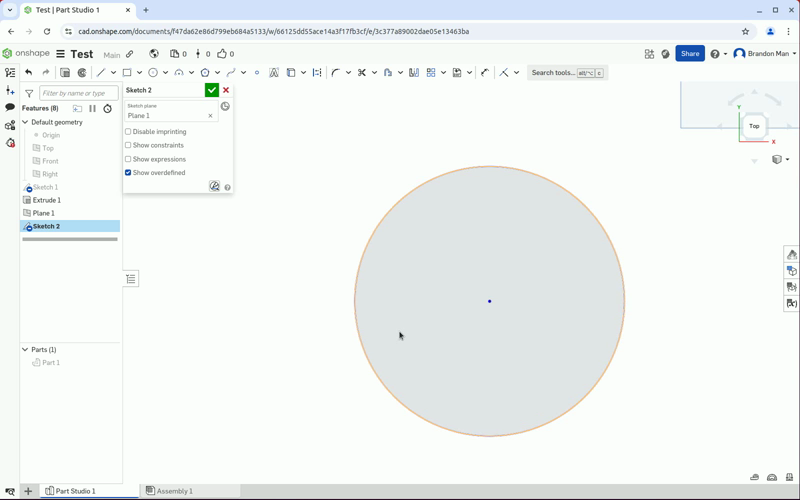
scroll(6)
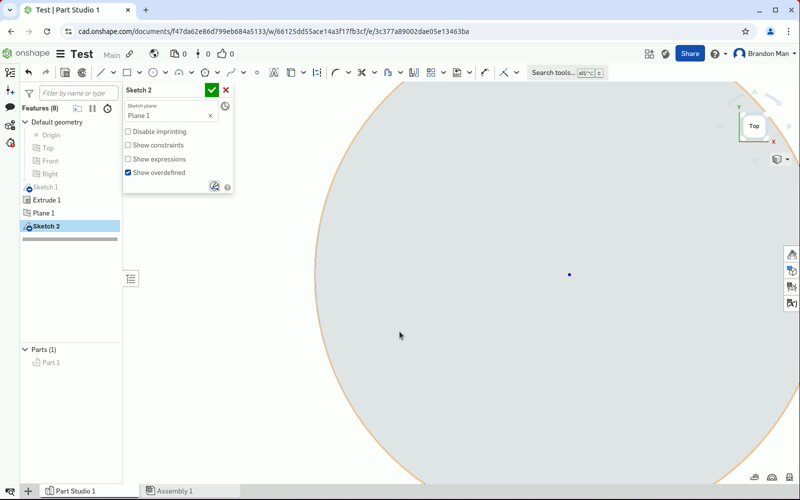
click(399, 331)
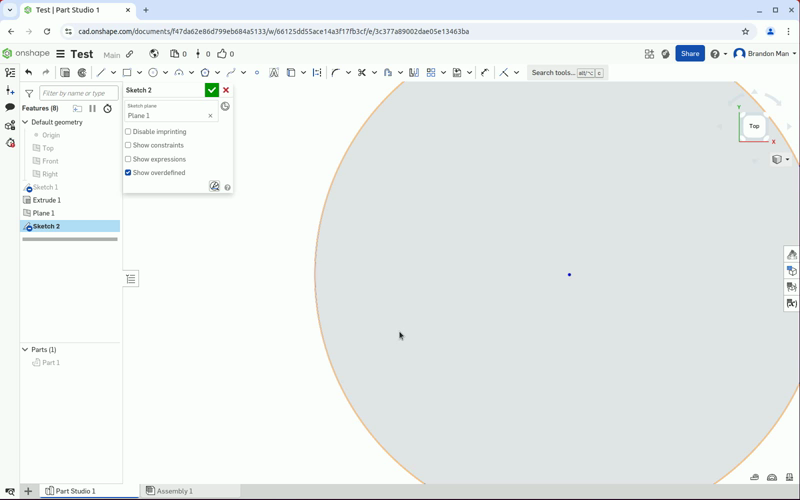
scroll(-6)
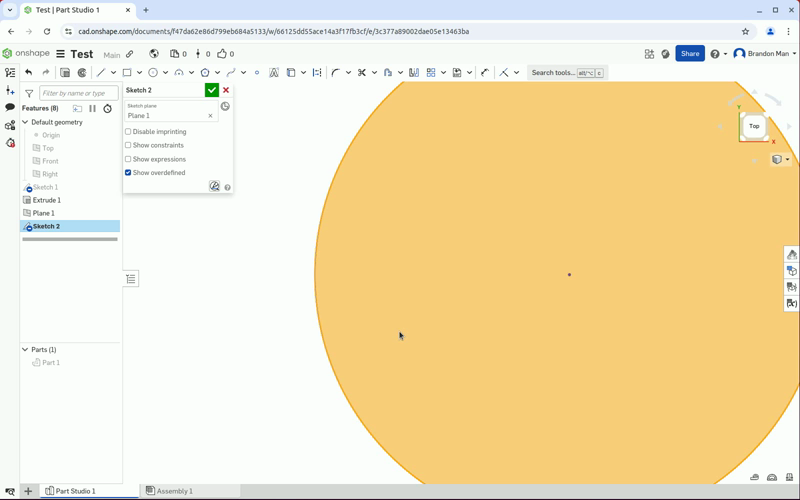
scroll(-6)
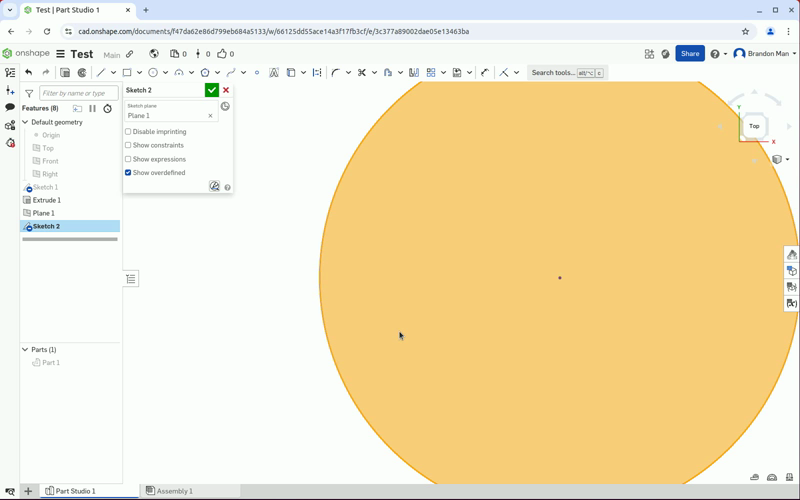
scroll(-6)
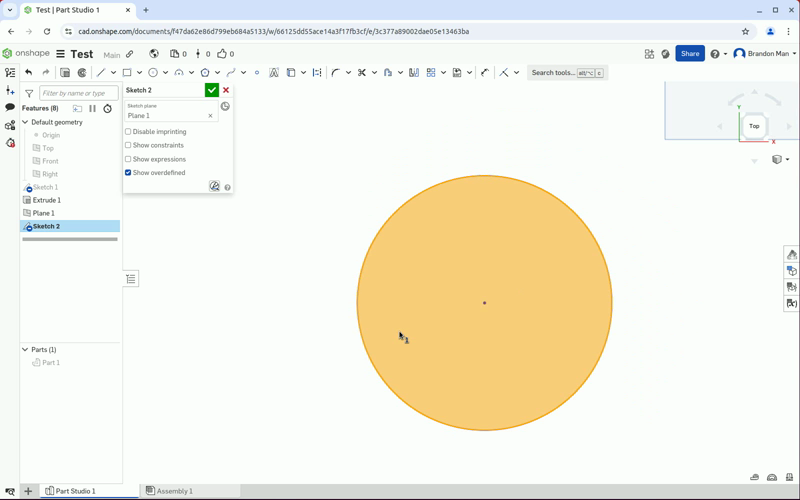
scroll(-6)
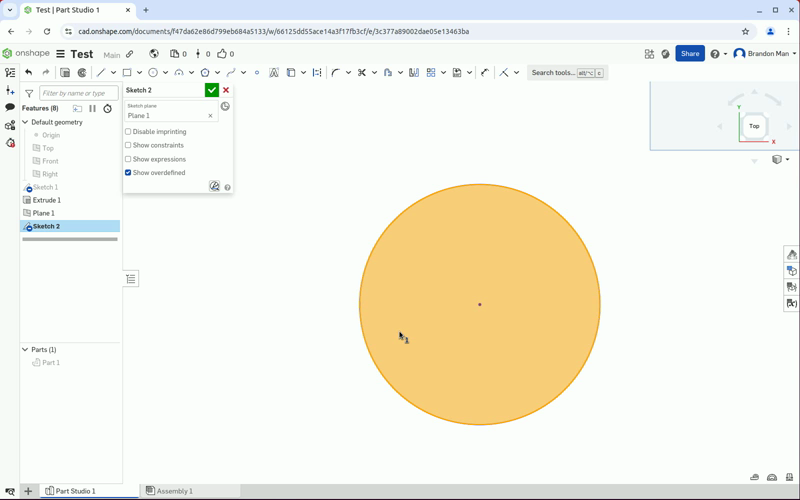
scroll(-6)
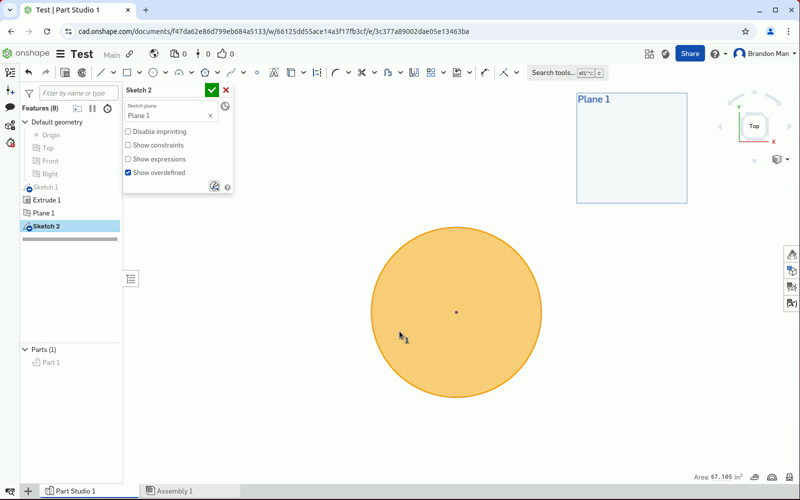
scroll(-6)
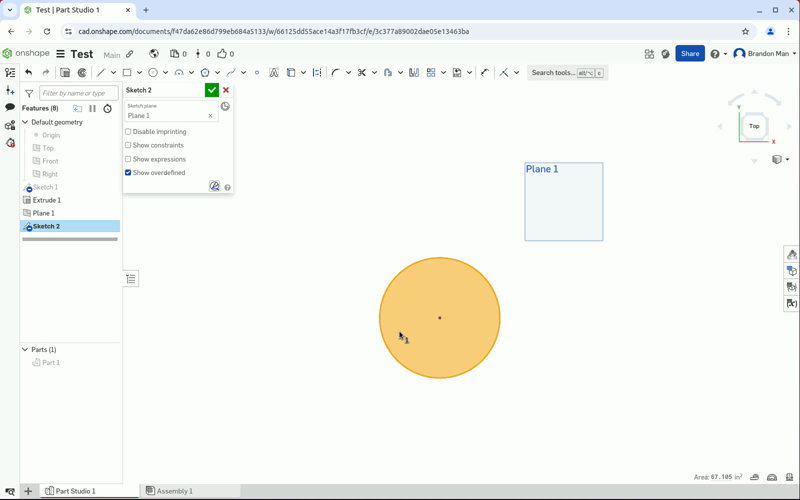
scroll(-6)
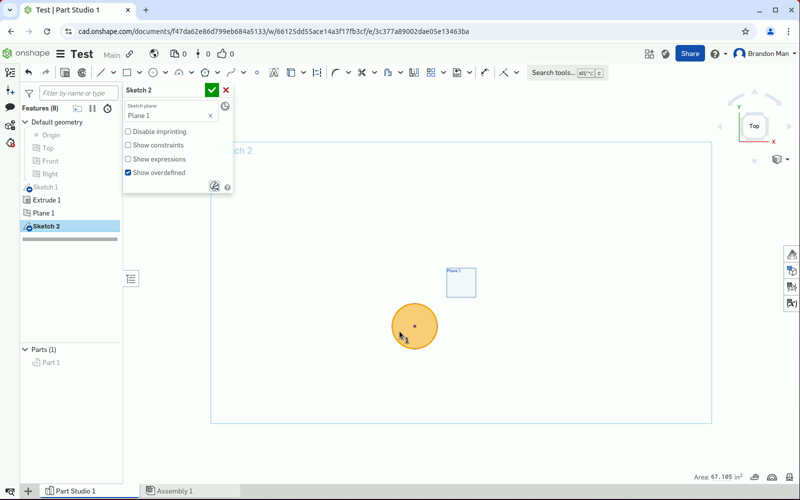
mouse_move(73, 352)
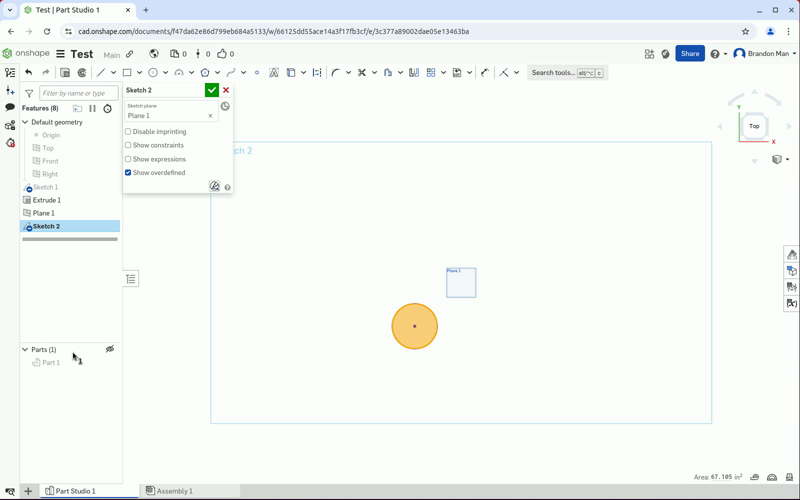
key(shift+y)
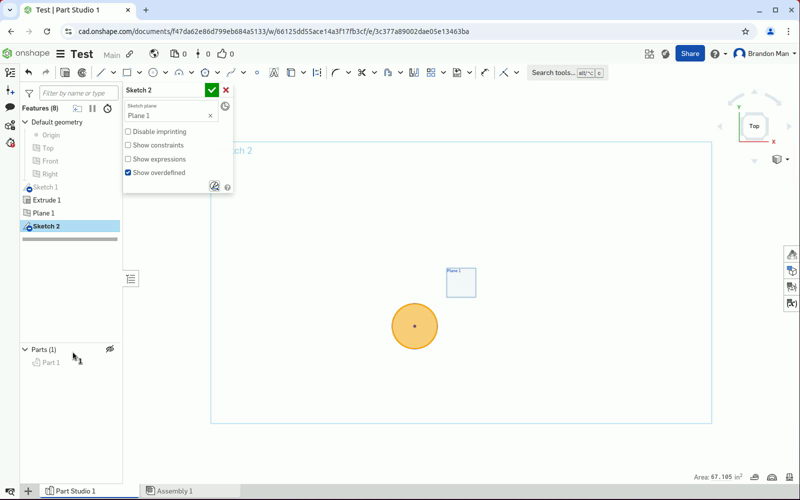
key(shift+e)
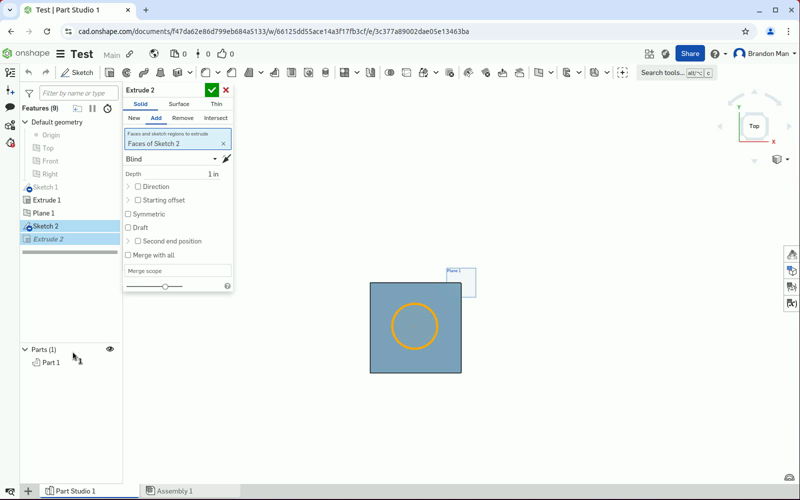
mouse_move(143, 106)
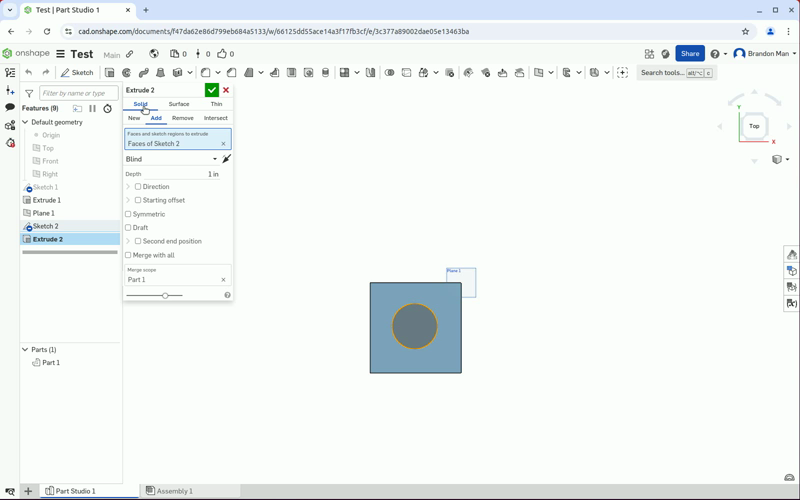
click(143, 106)
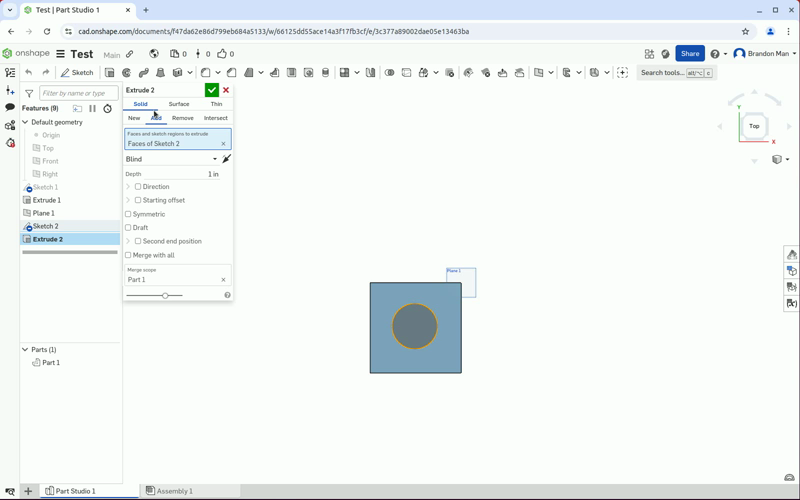
mouse_move(186, 120)
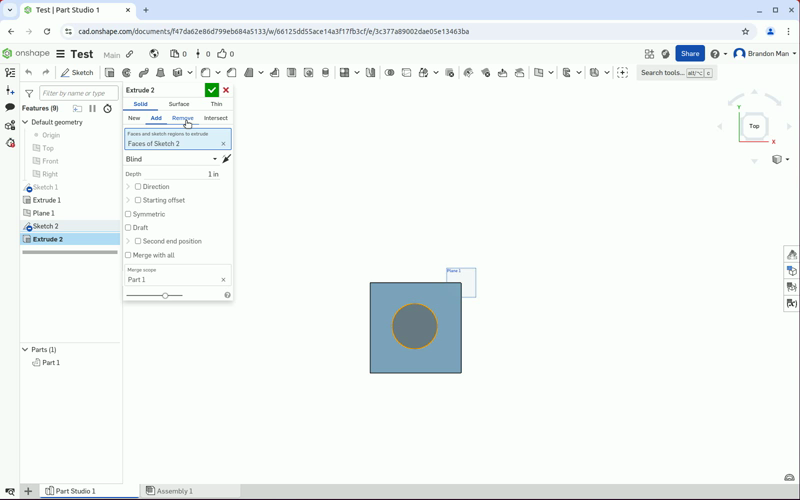
click(186, 120)
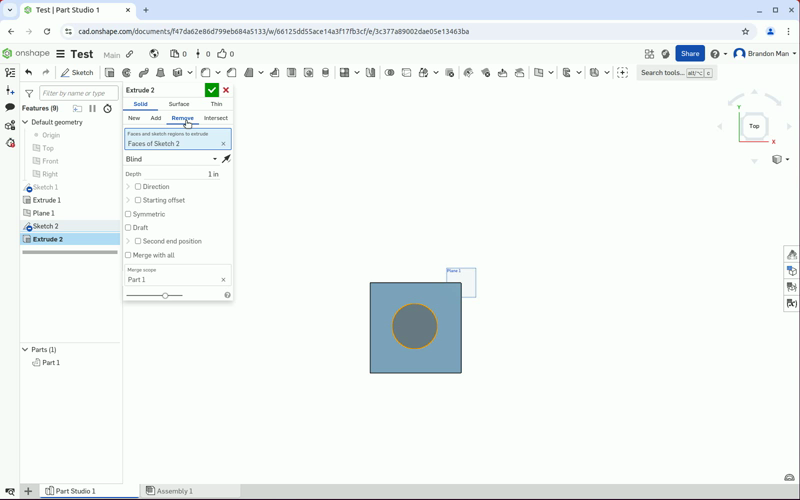
key(tab, 4)
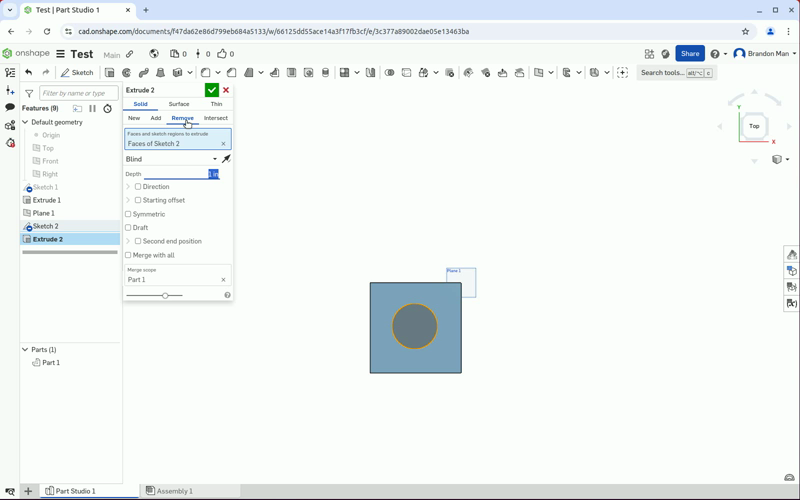
text(18.535)
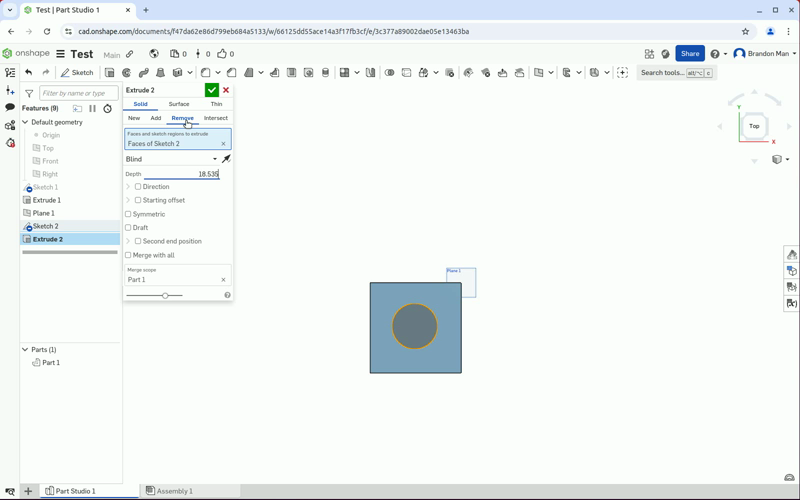
key(tab, 6)
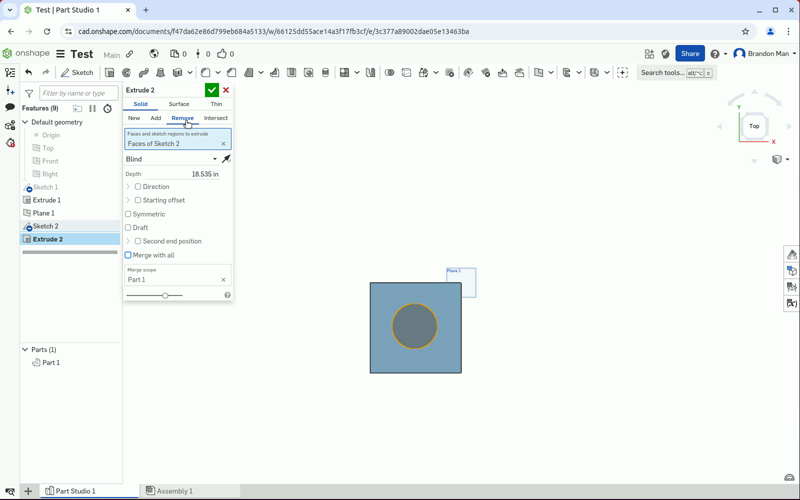
key(space)
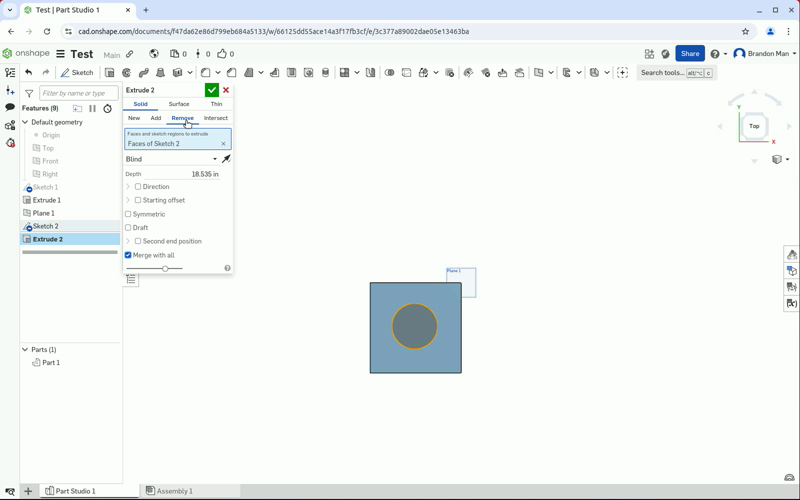
key(enter)
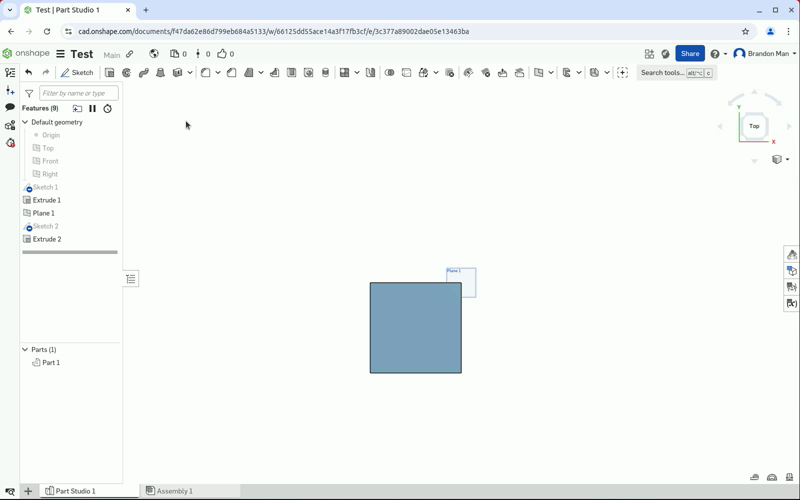
key(shift+h)
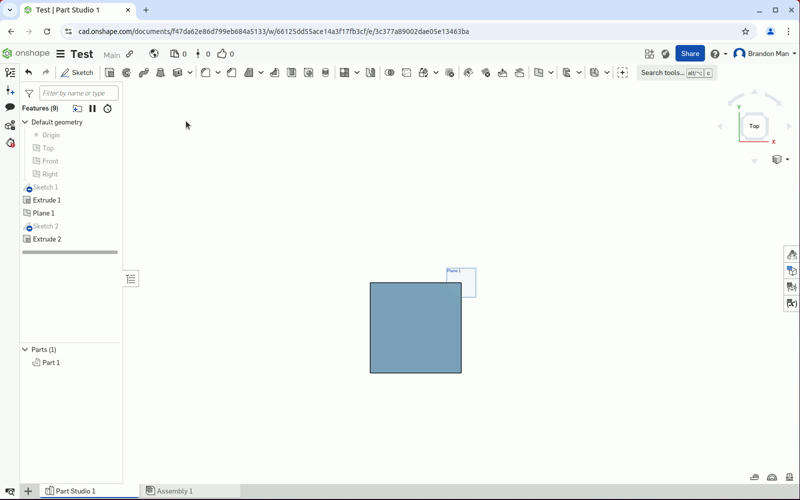
key(shift+h)
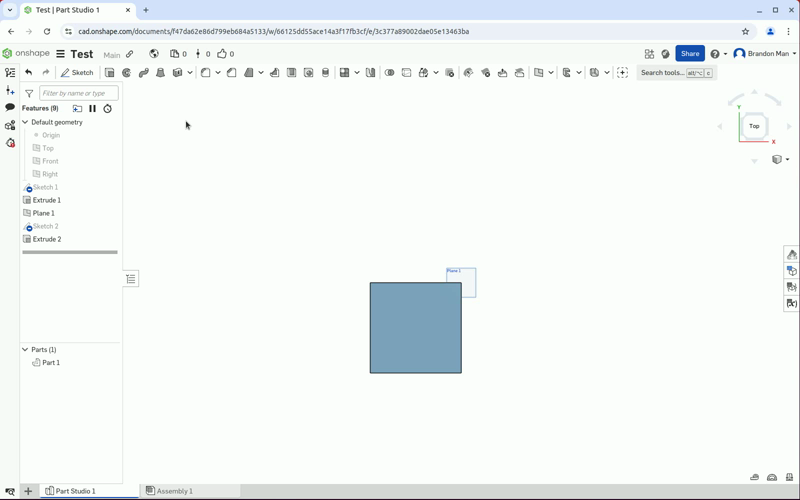
mouse_move(73, 189)
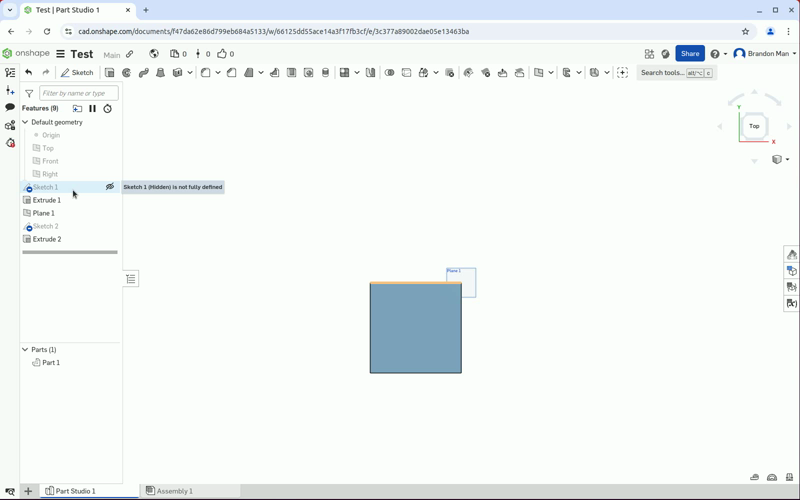
click(73, 189)
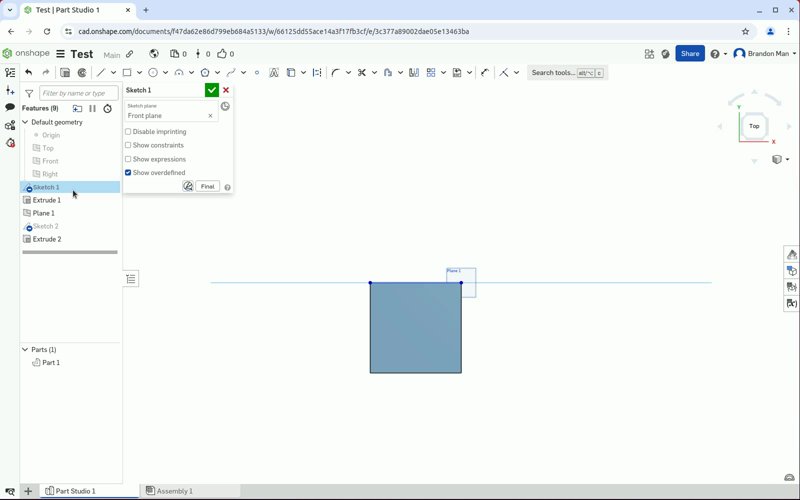
mouse_move(229, 92)
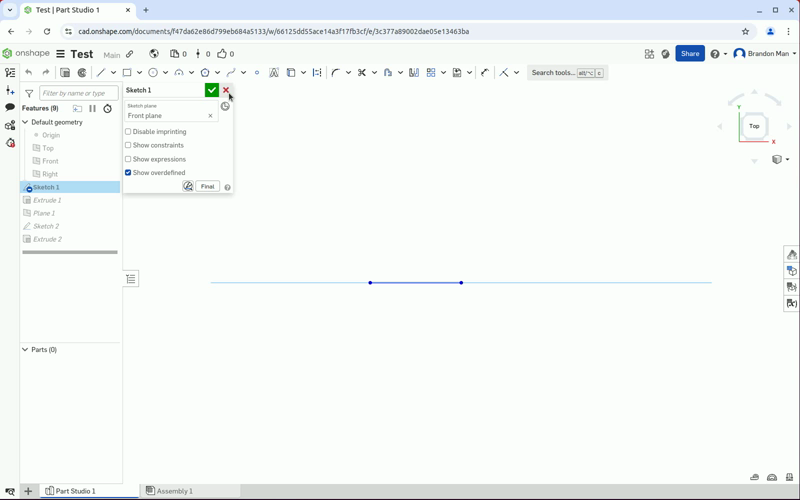
click(229, 92)
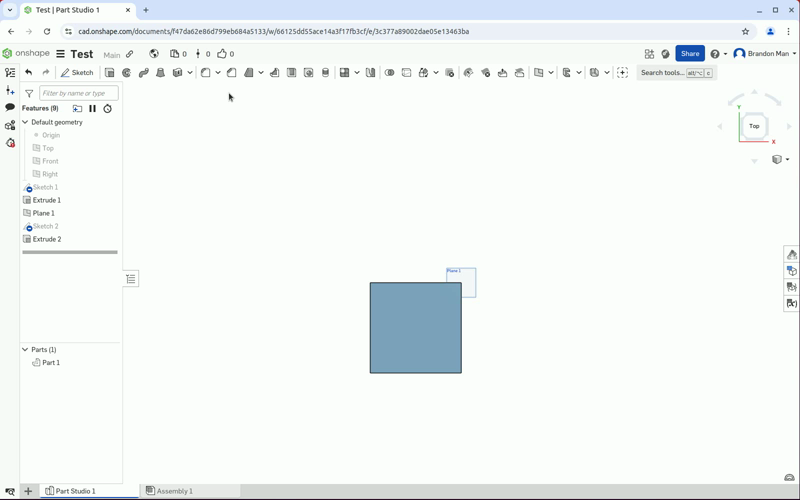
mouse_move(73, 352)
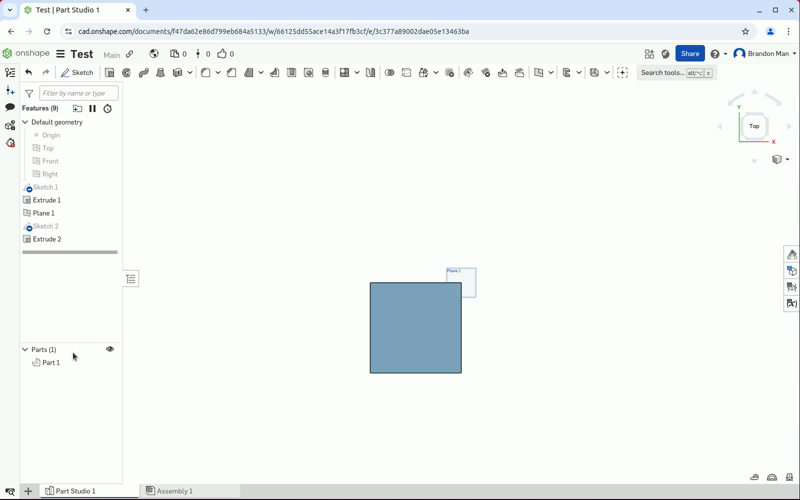
key(y)
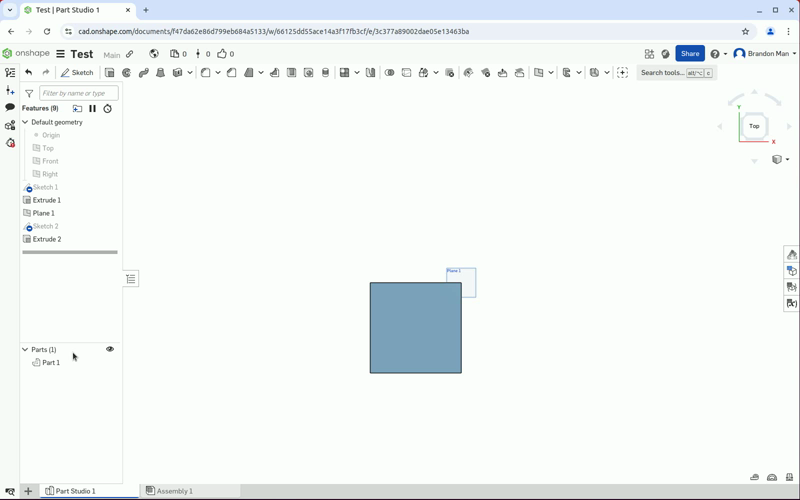
key(shift+p)
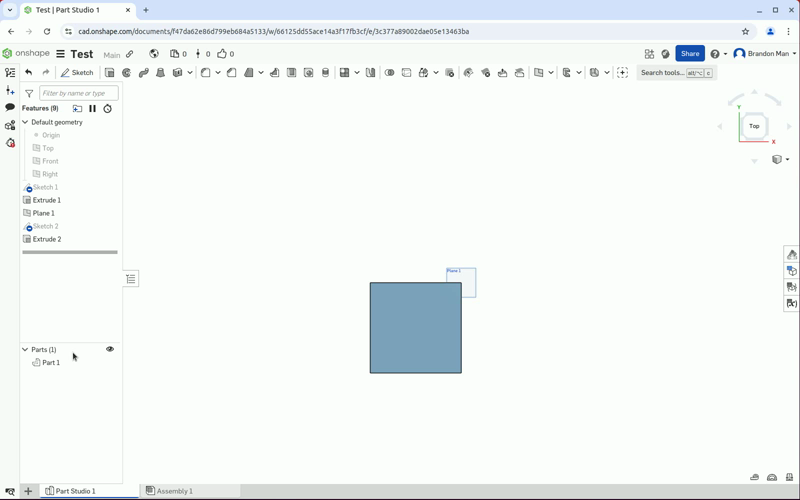
key(space)
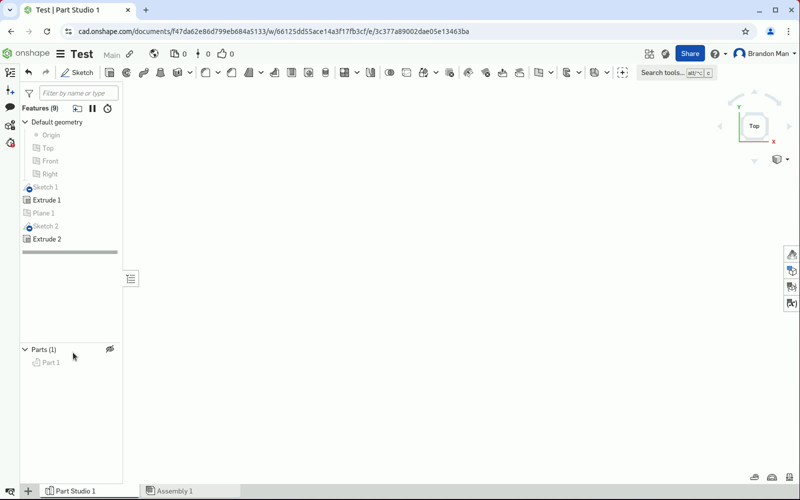
key_down(shift)
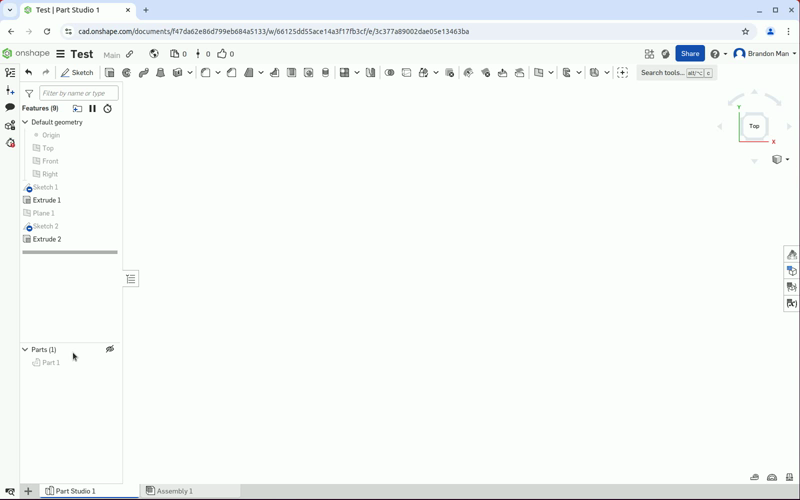
key(up)
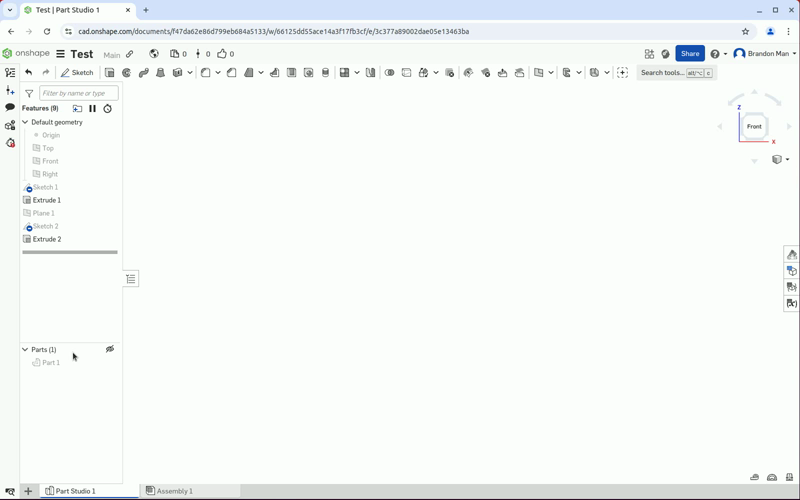
key_up(shift)
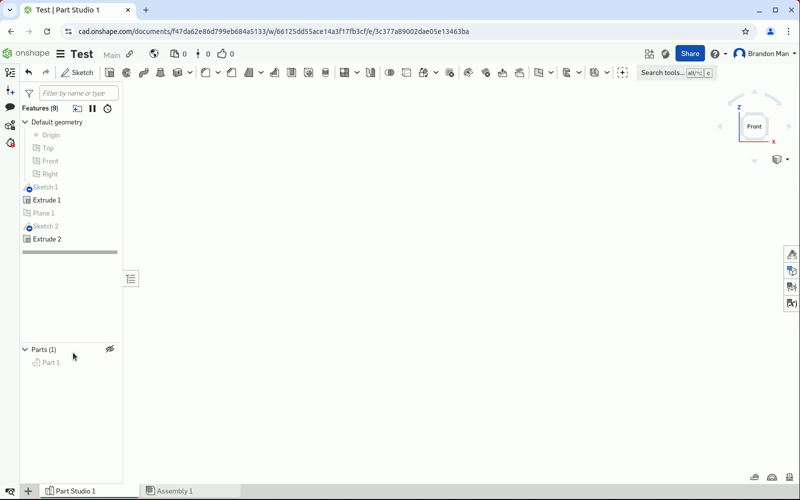
key(space)
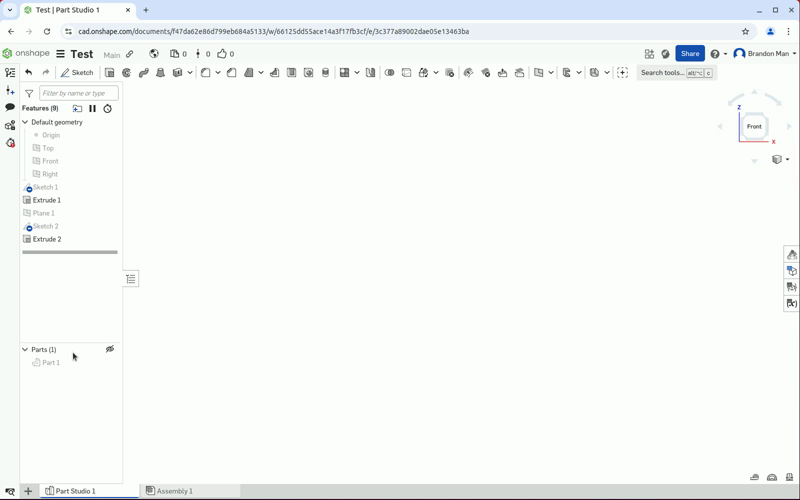
key_down(shift)
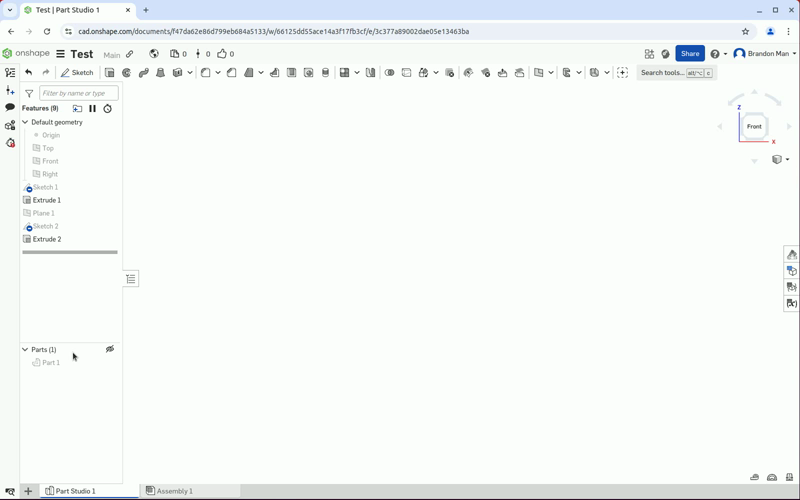
key(left)
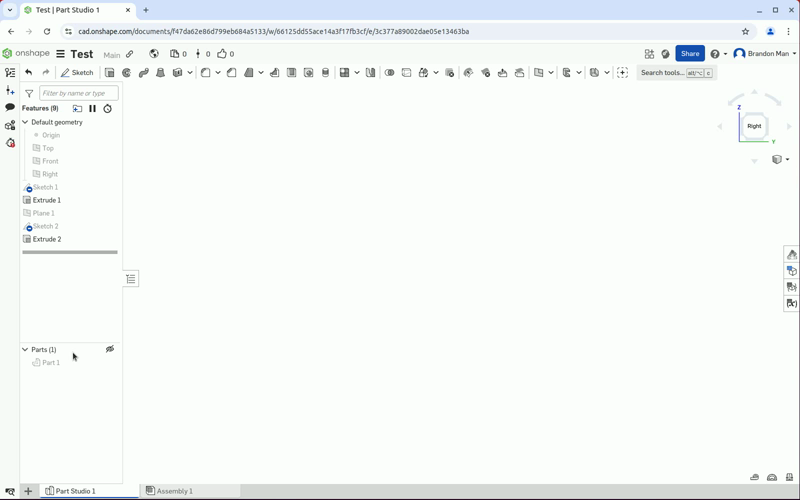
key_up(shift)
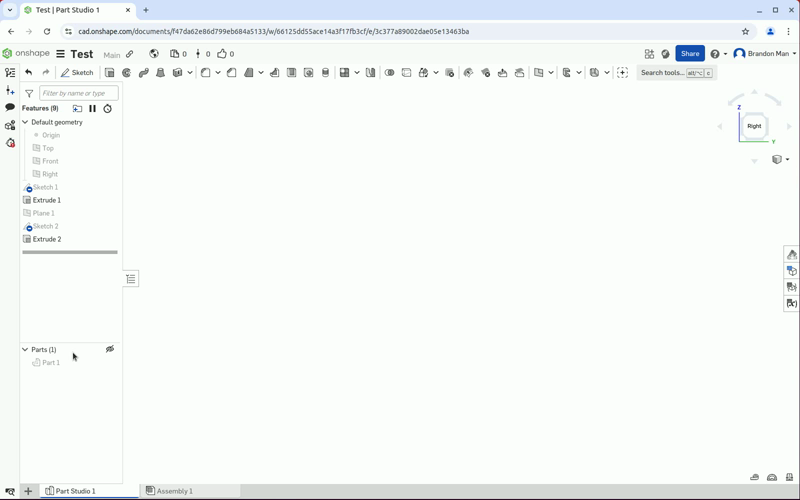
mouse_move(73, 352)
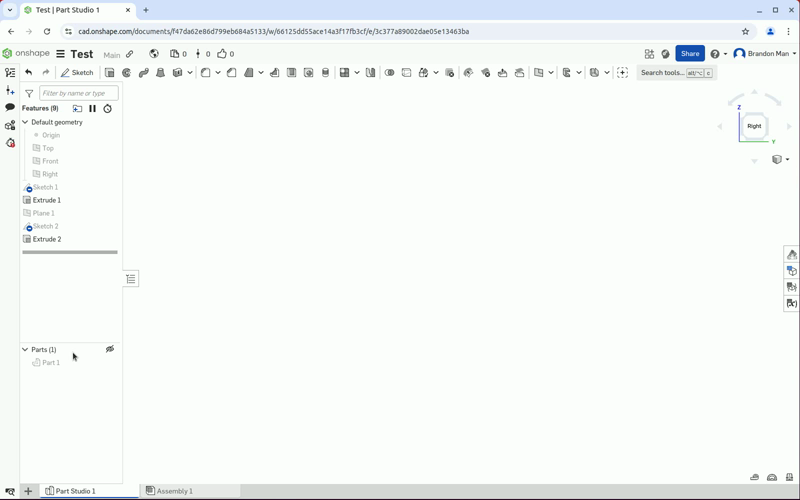
key(shift+y)
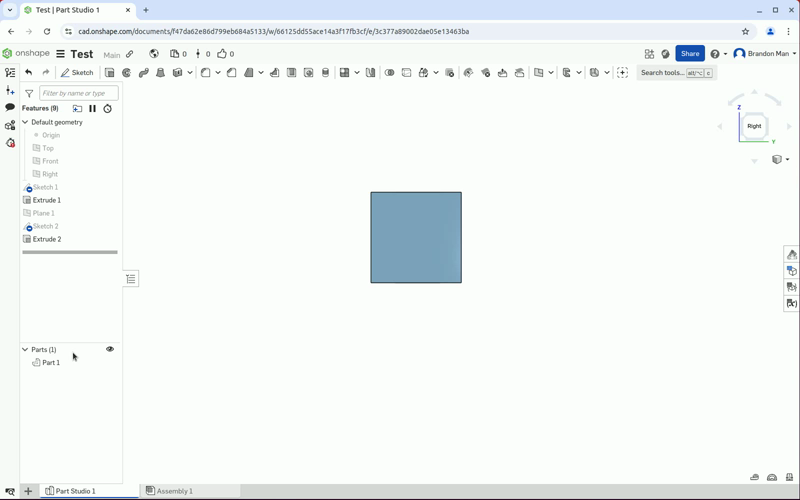
mouse_move(541, 75)
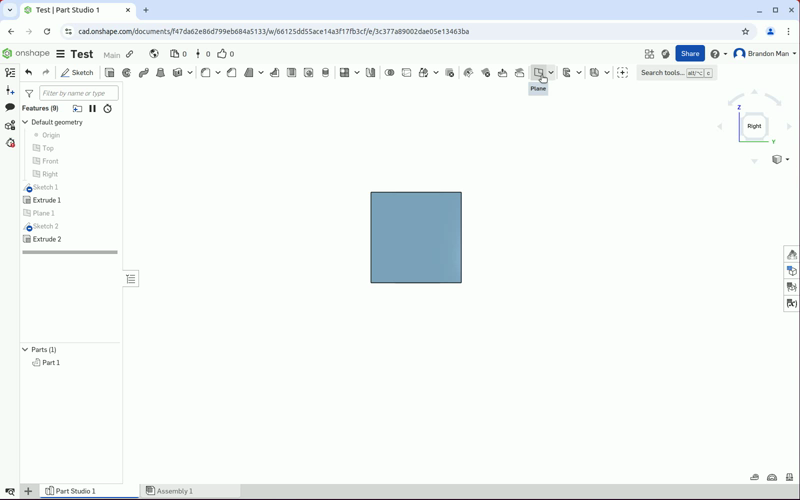
click(541, 75)
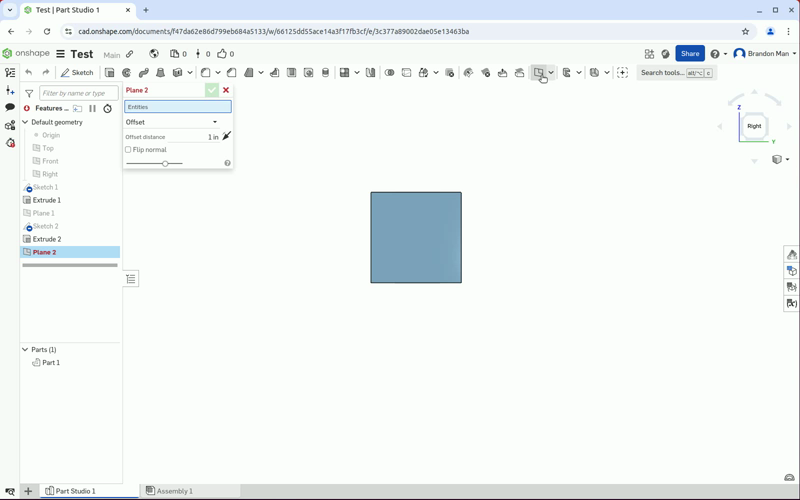
mouse_move(73, 176)
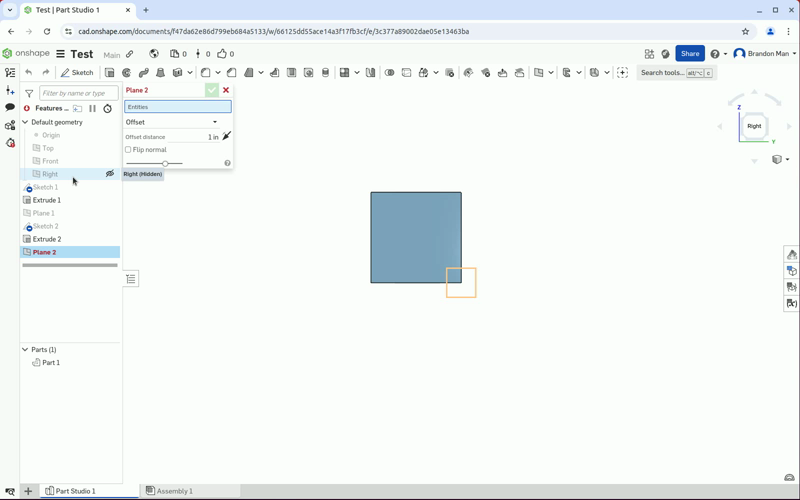
click(73, 176)
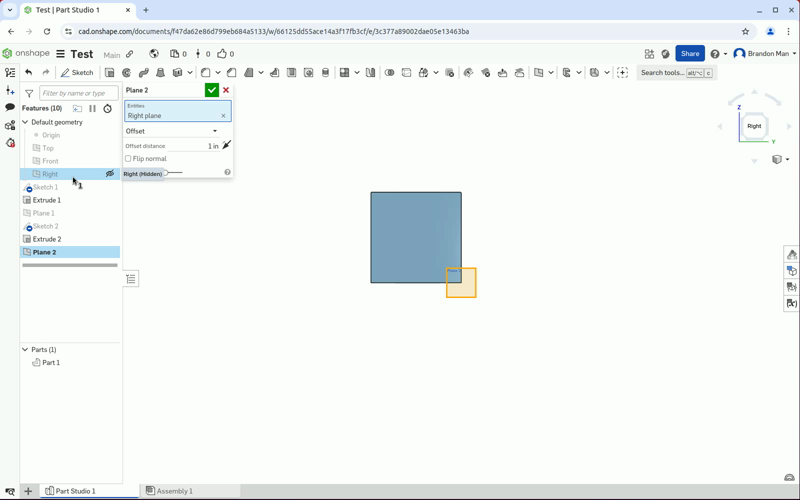
key(tab, 2)
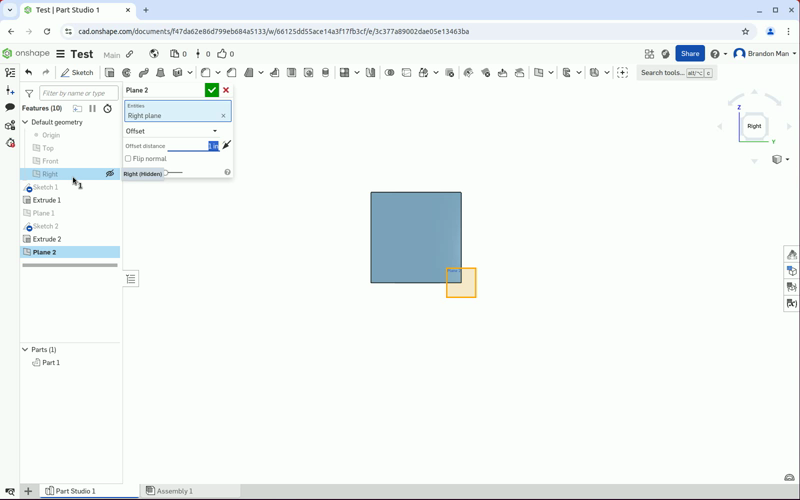
text(18.548)
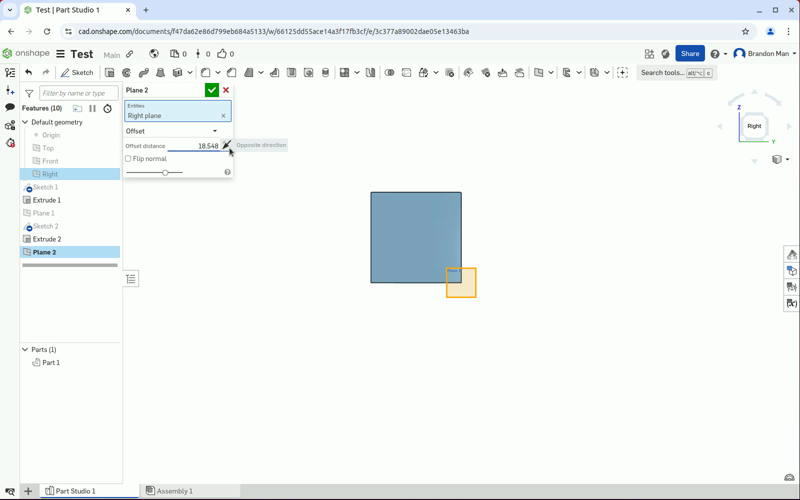
mouse_move(229, 147)
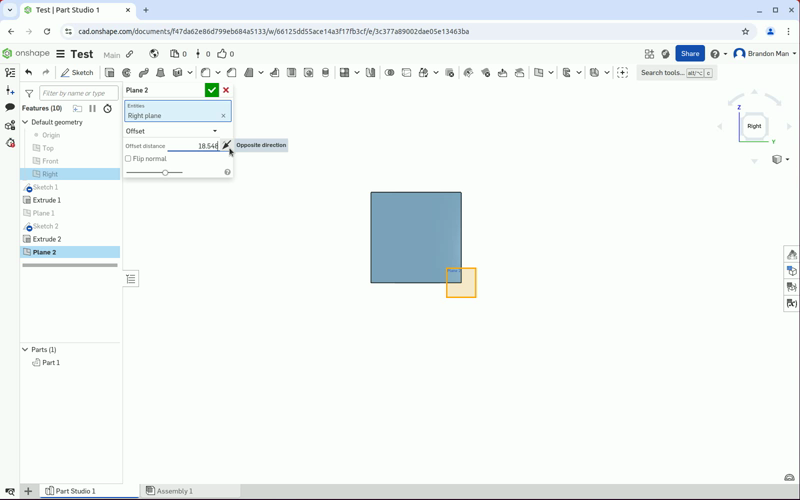
click(229, 147)
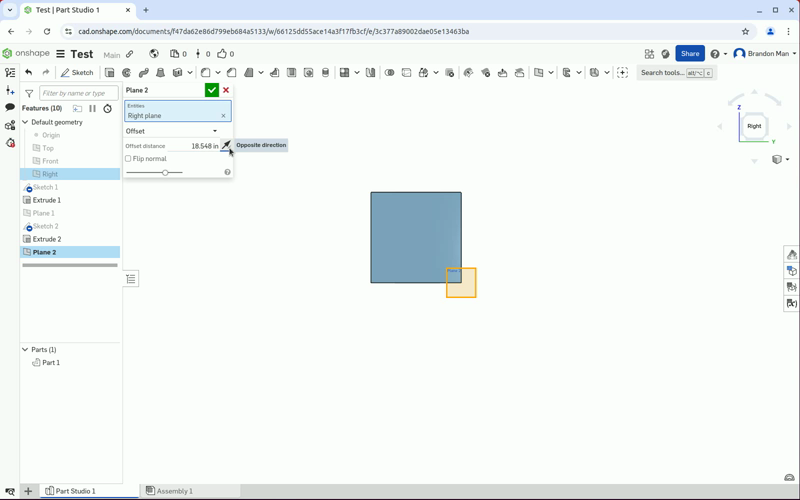
key(enter, 2)
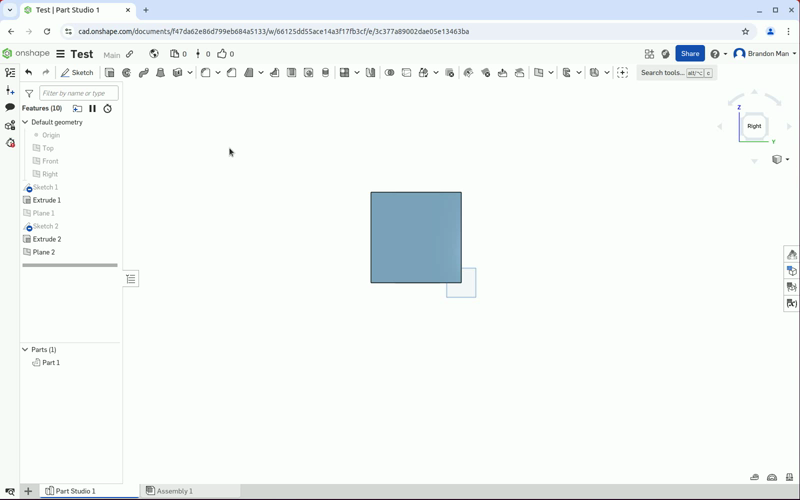
key(shift+s)
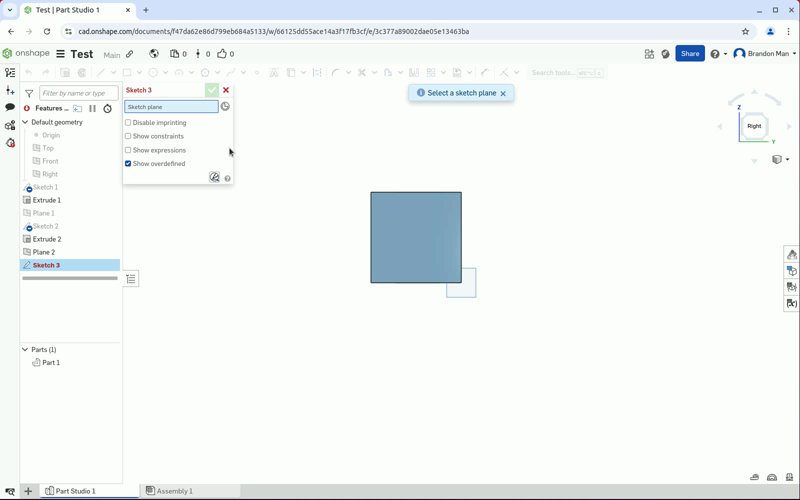
mouse_move(73, 254)
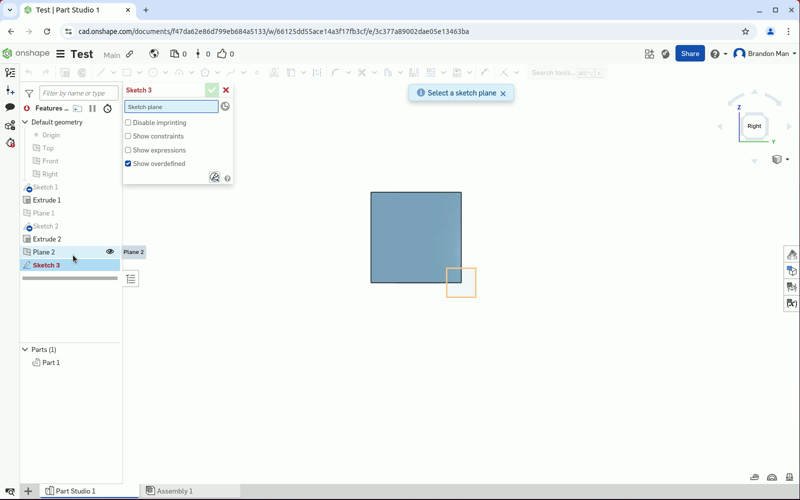
click(73, 254)
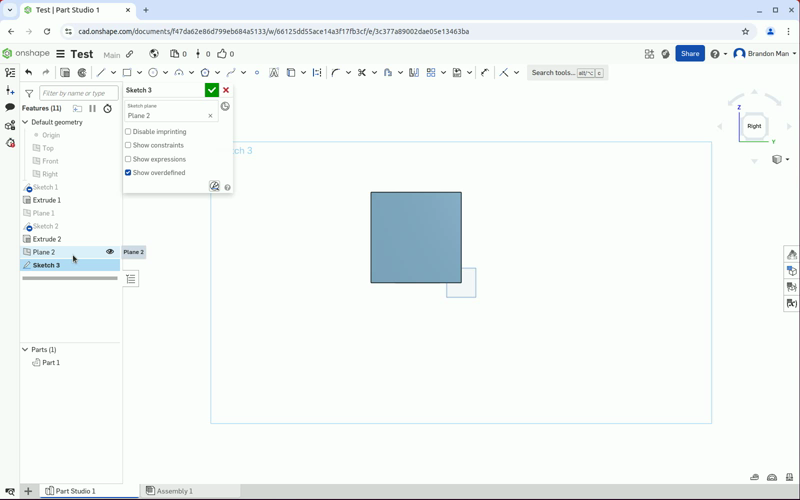
mouse_move(73, 352)
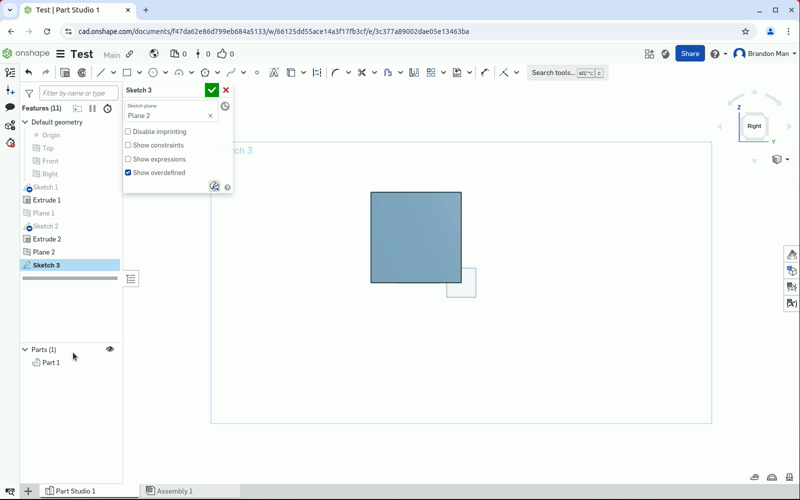
key(y)
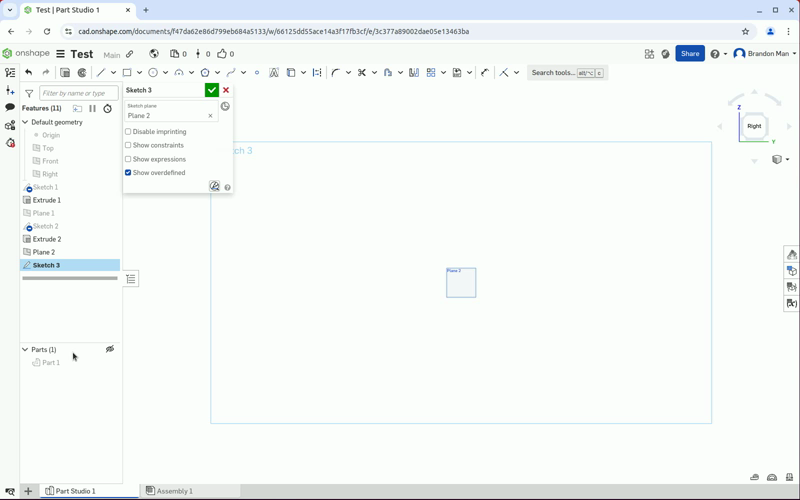
key(l)
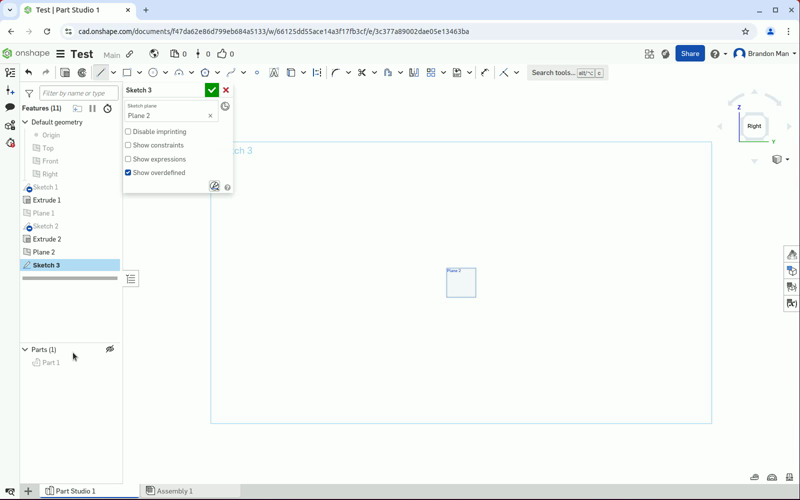
key_down(shift)
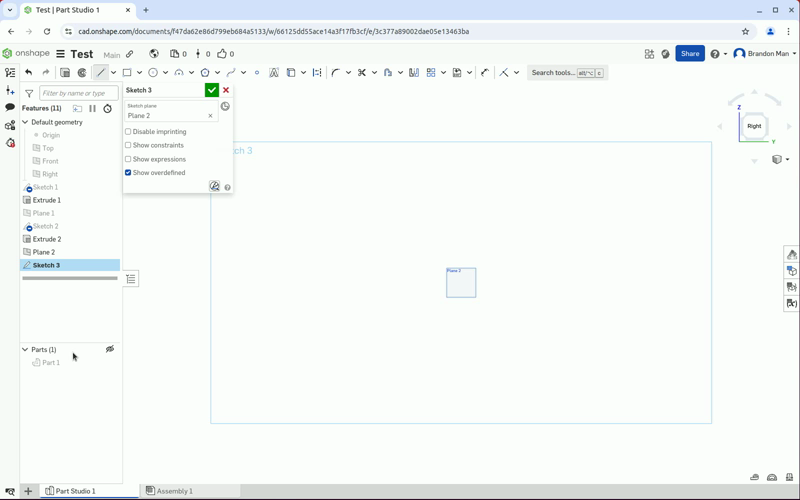
mouse_move(388, 262)
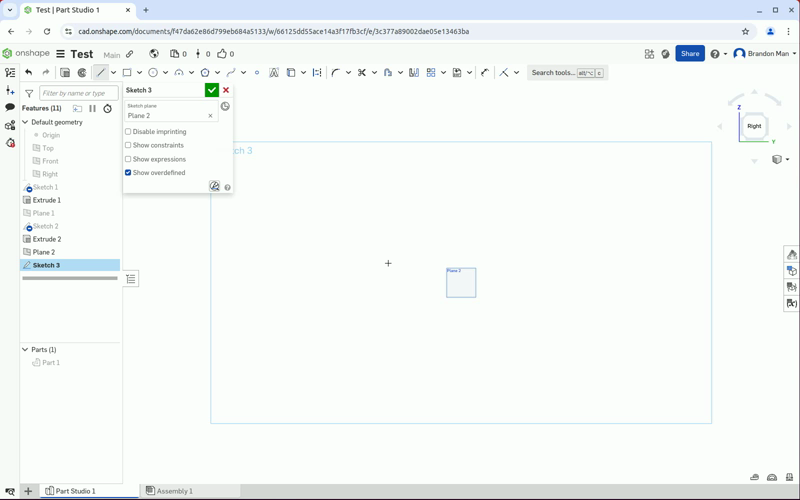
click(388, 262)
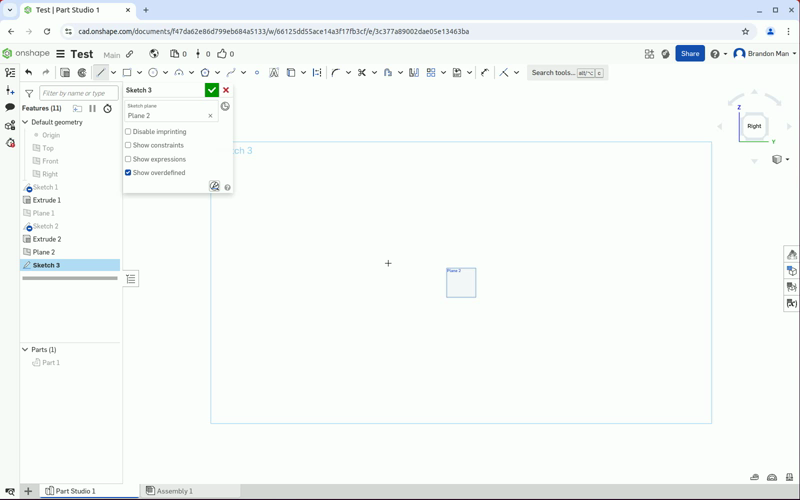
key_up(shift)
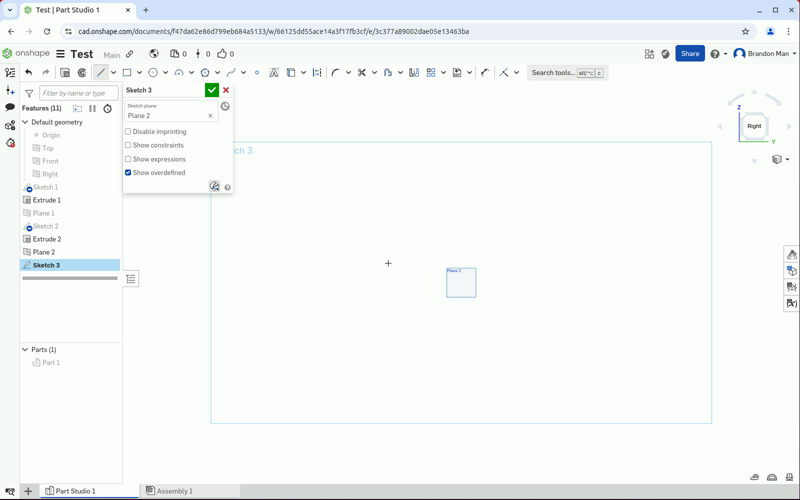
key_down(shift)
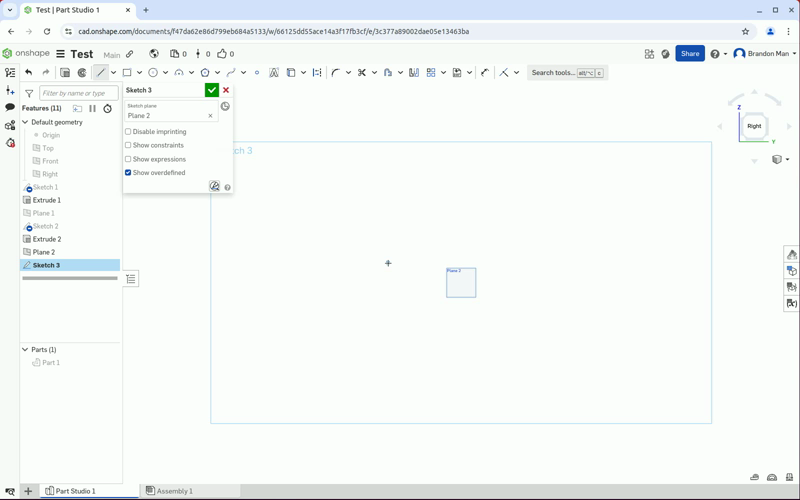
mouse_move(418, 262)
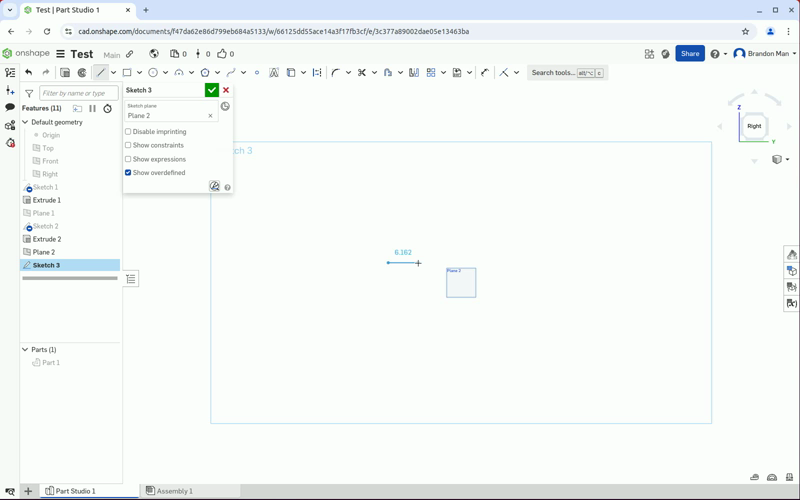
mouse_move(433, 263)
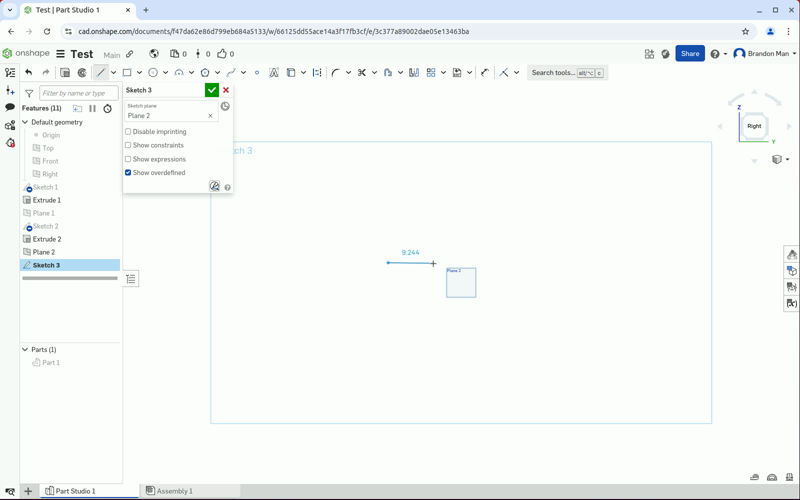
click(433, 263)
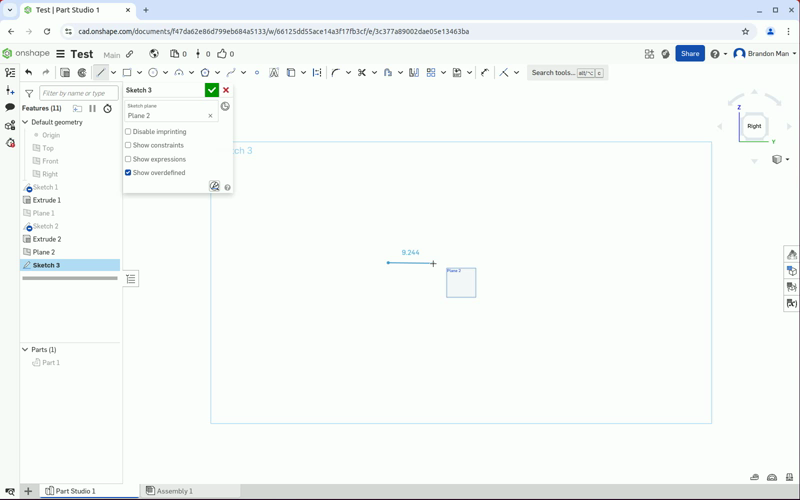
key_up(shift)
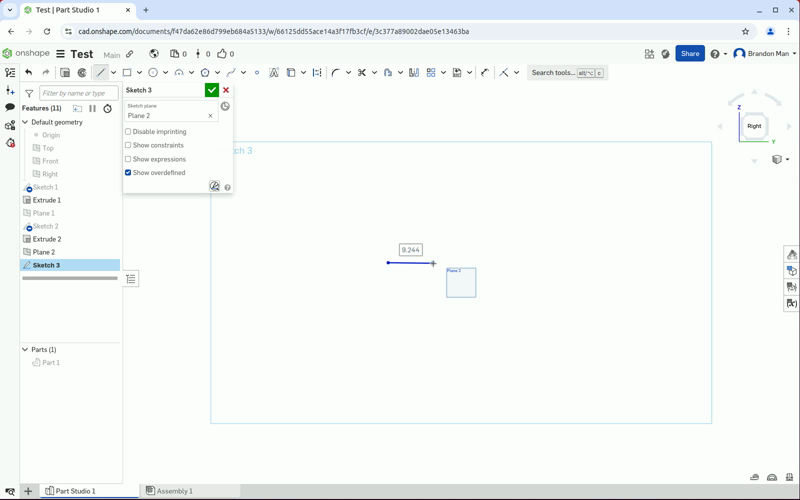
key_down(shift)
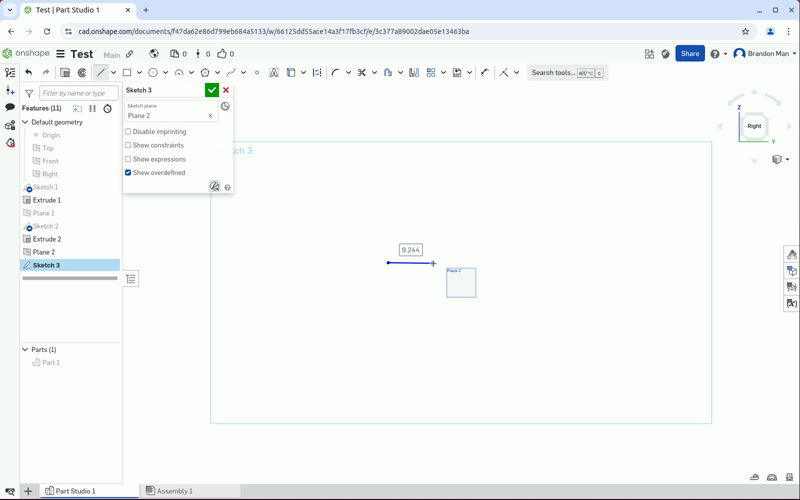
mouse_move(463, 263)
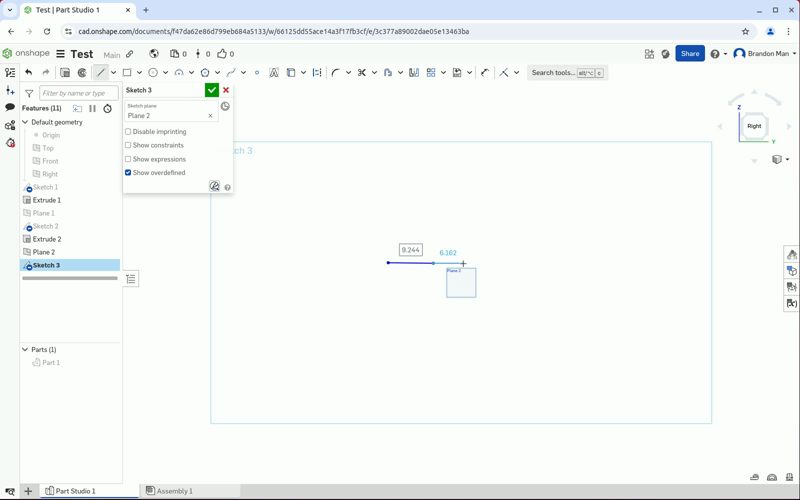
mouse_move(433, 217)
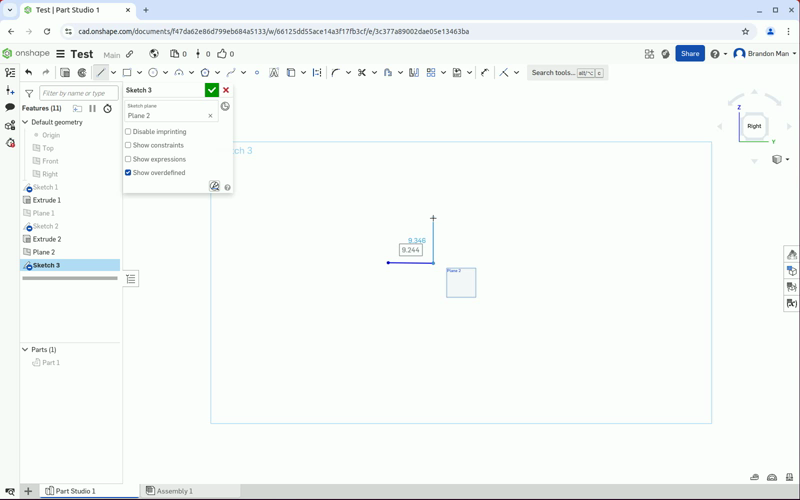
click(433, 217)
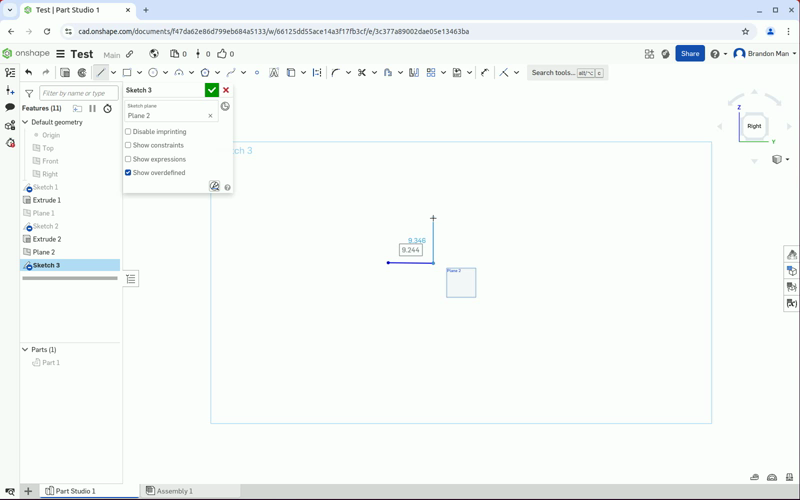
key_up(shift)
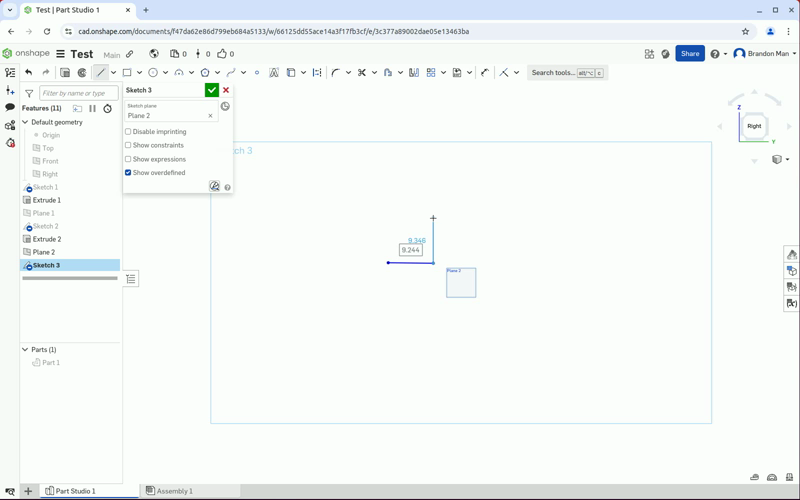
key_down(shift)
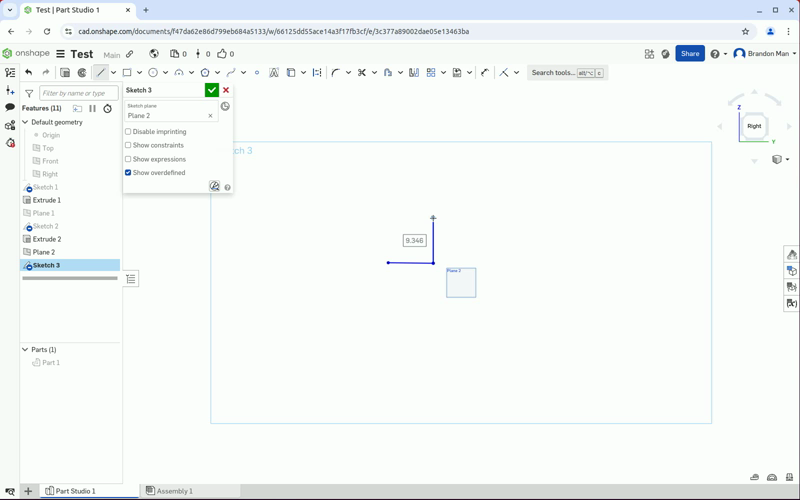
mouse_move(463, 217)
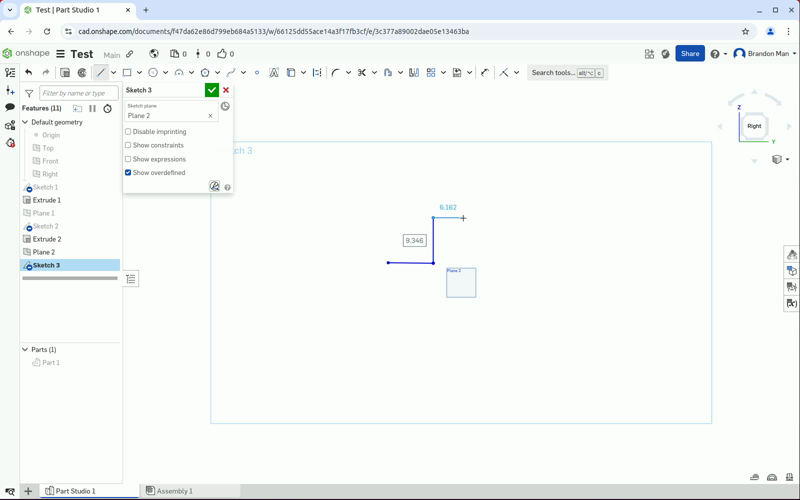
mouse_move(388, 217)
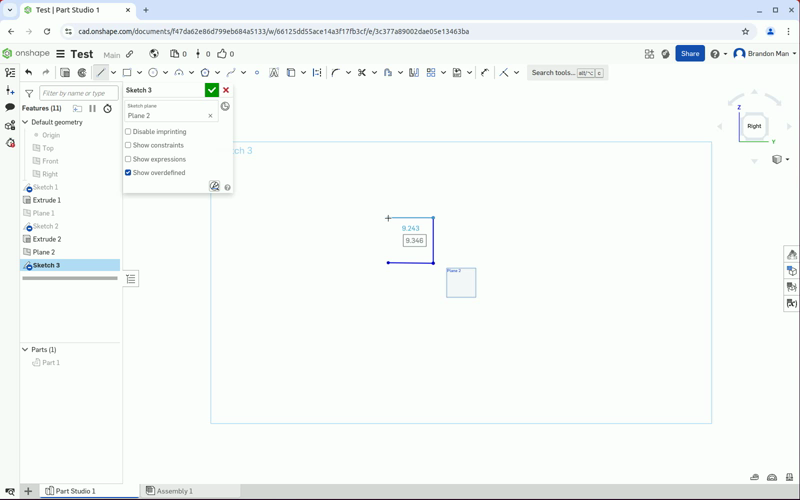
click(388, 217)
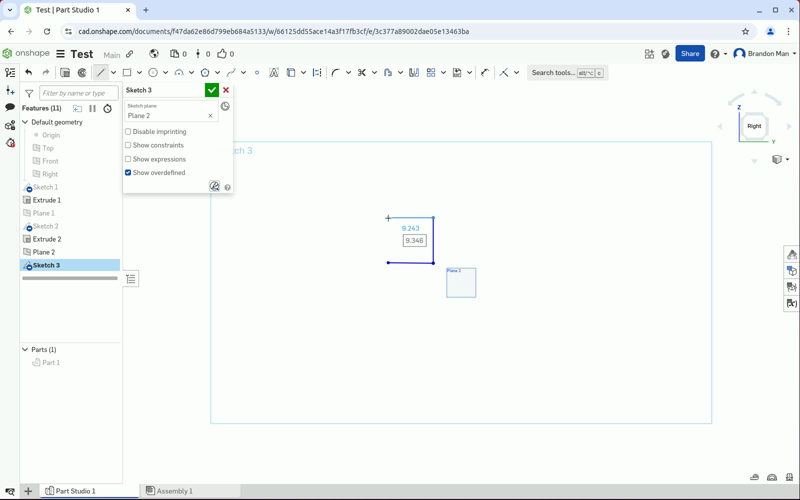
key_up(shift)
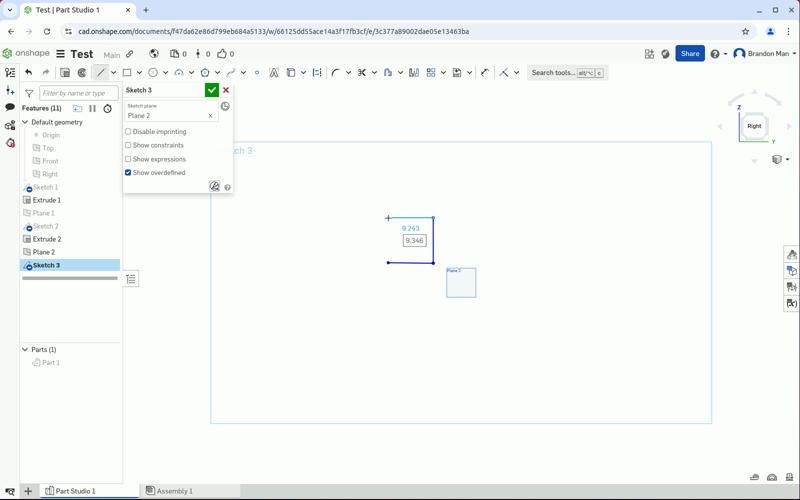
mouse_move(418, 217)
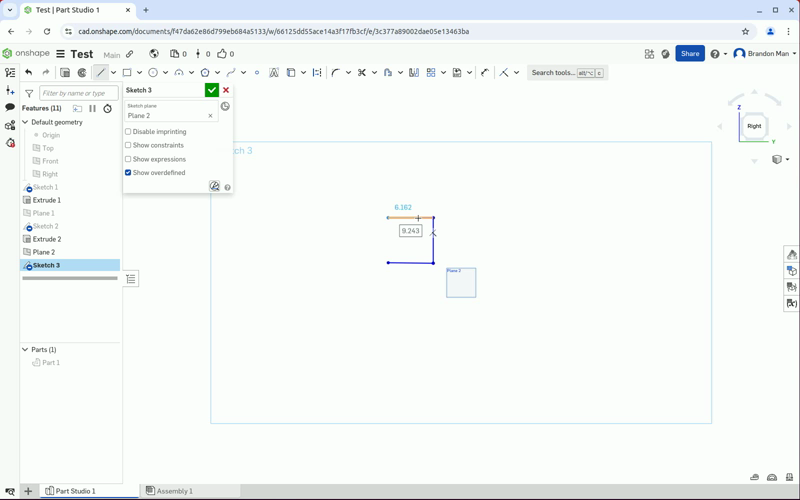
key_down(shift)
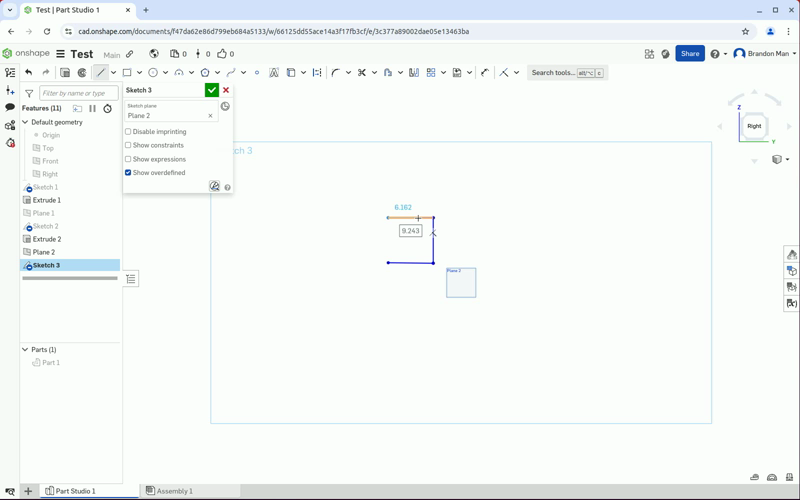
mouse_move(388, 262)
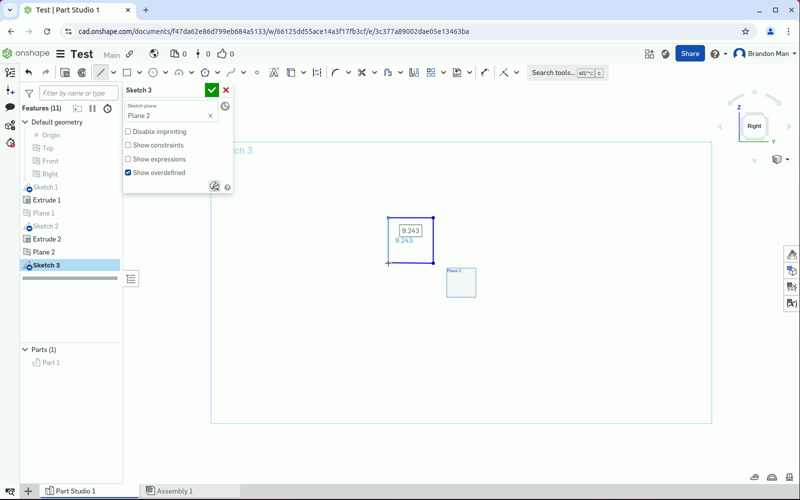
key_up(shift)
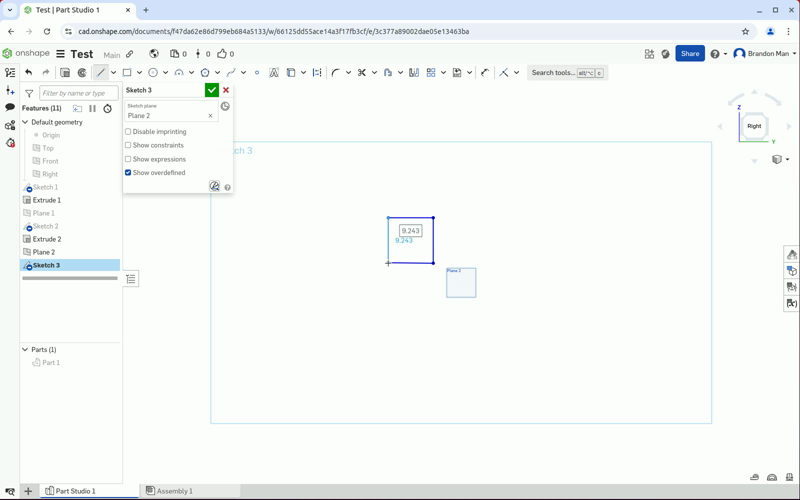
click(388, 262)
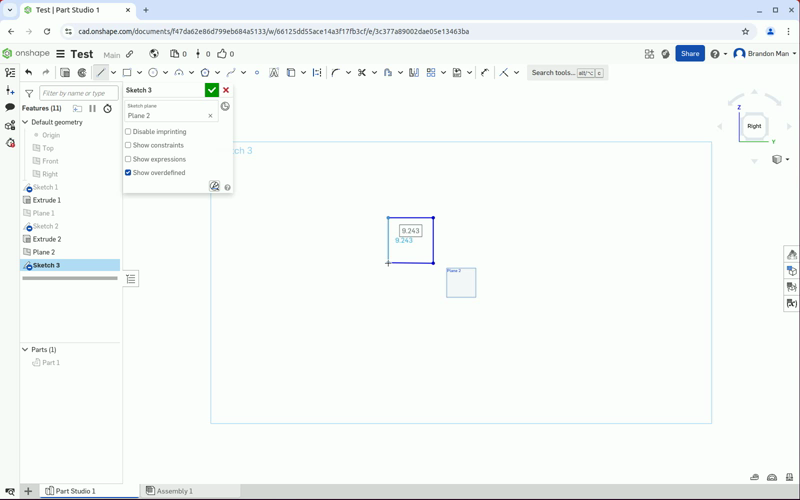
key(esc)
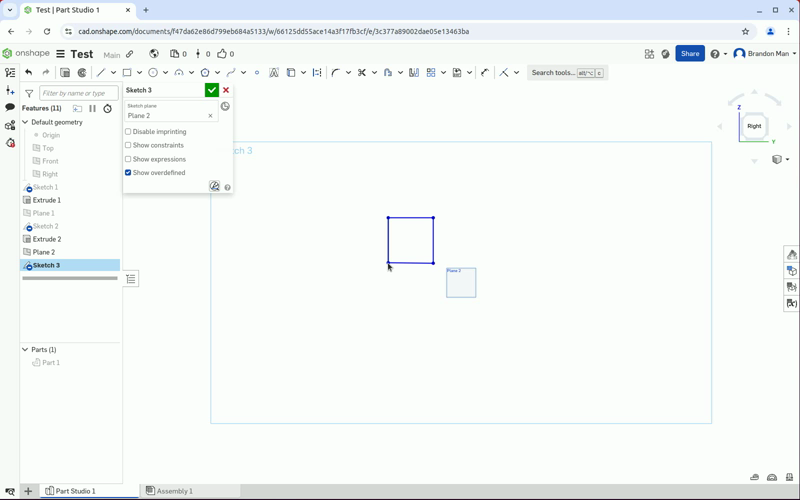
mouse_move(416, 235)
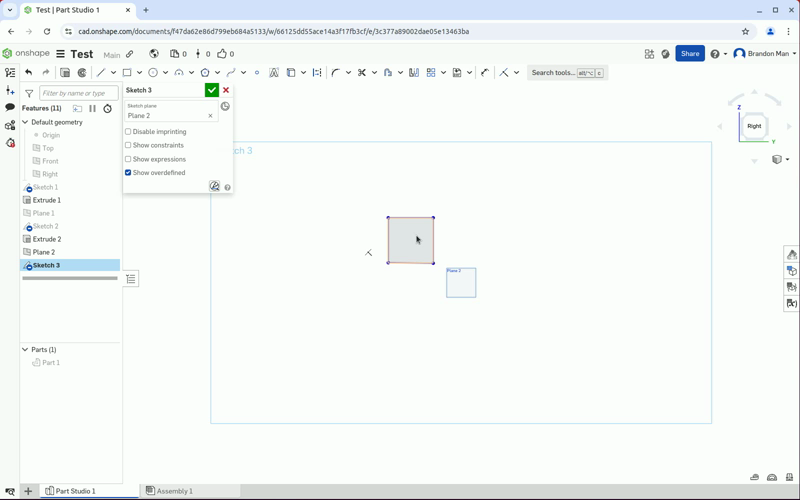
click(416, 235)
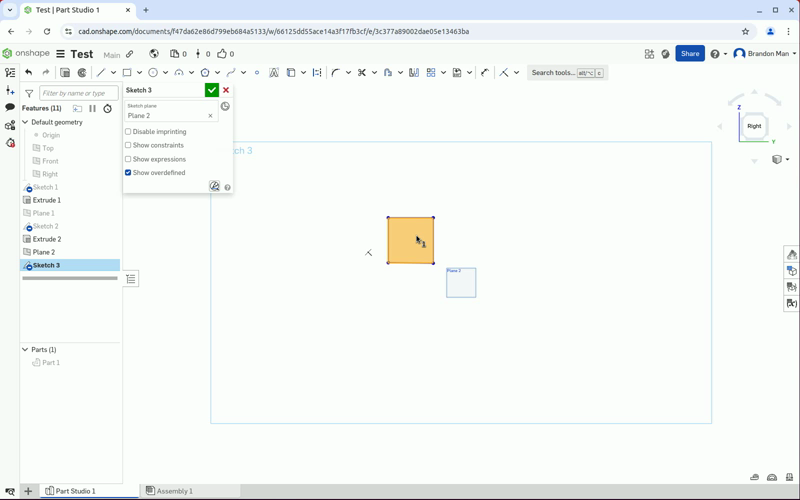
mouse_move(73, 352)
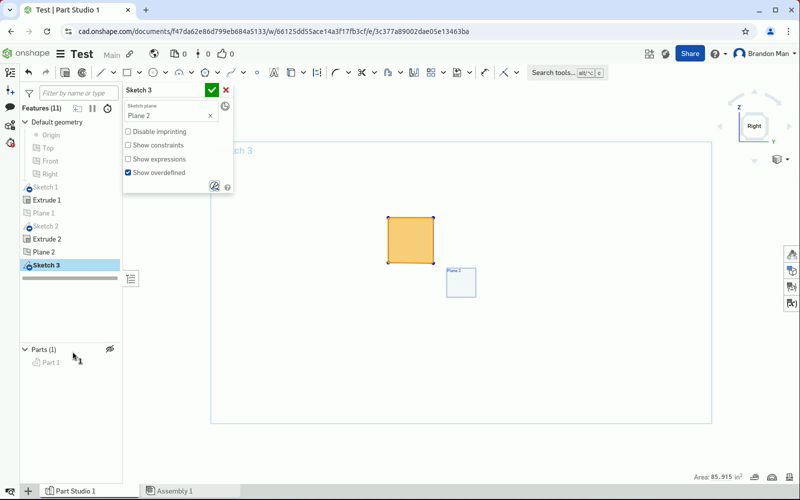
key(shift+y)
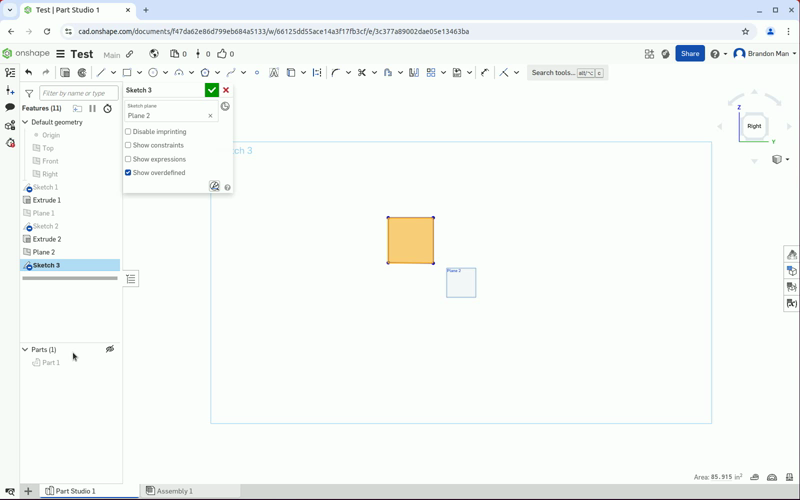
key(shift+e)
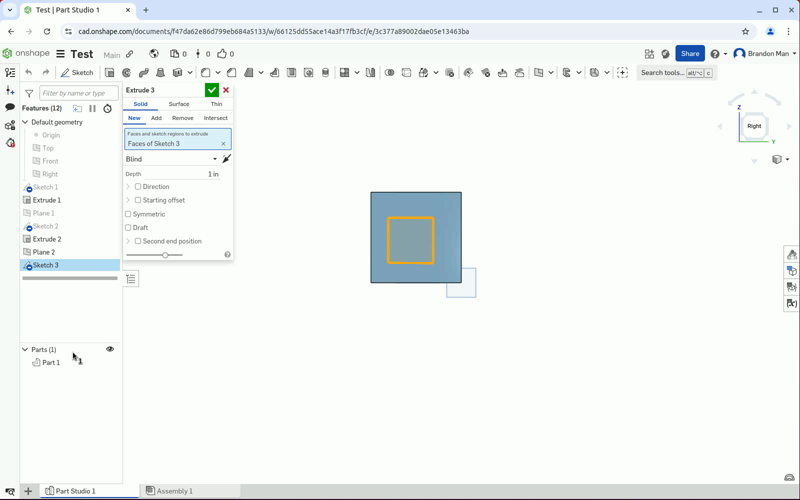
mouse_move(143, 106)
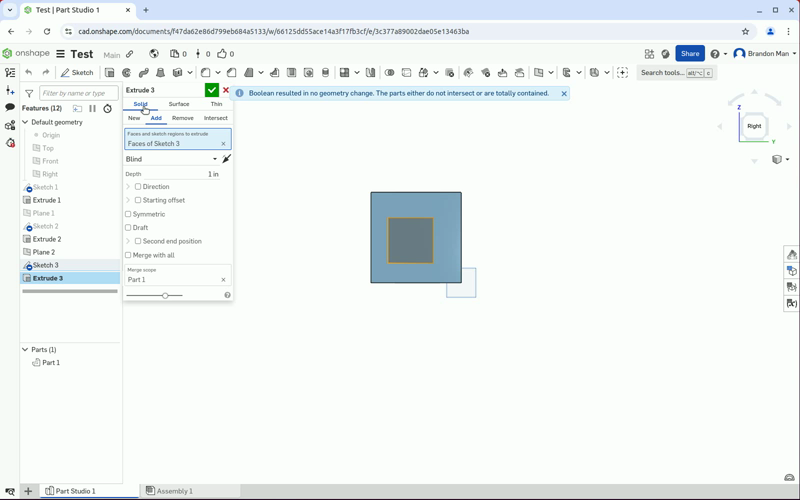
click(143, 106)
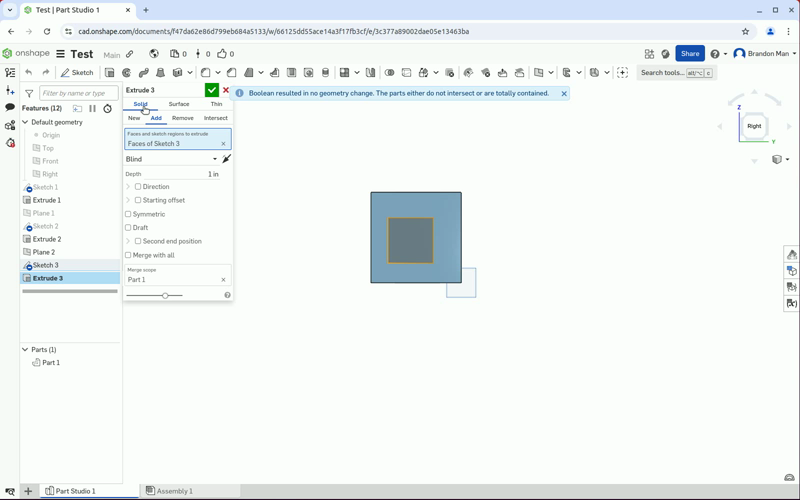
mouse_move(137, 120)
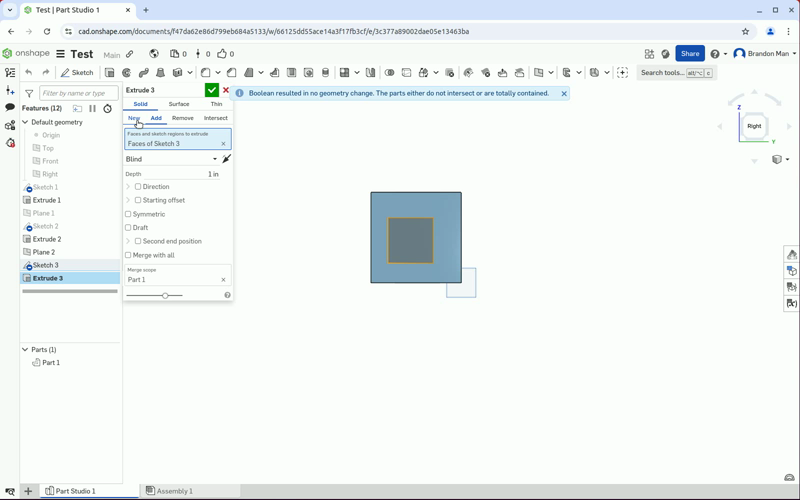
click(137, 120)
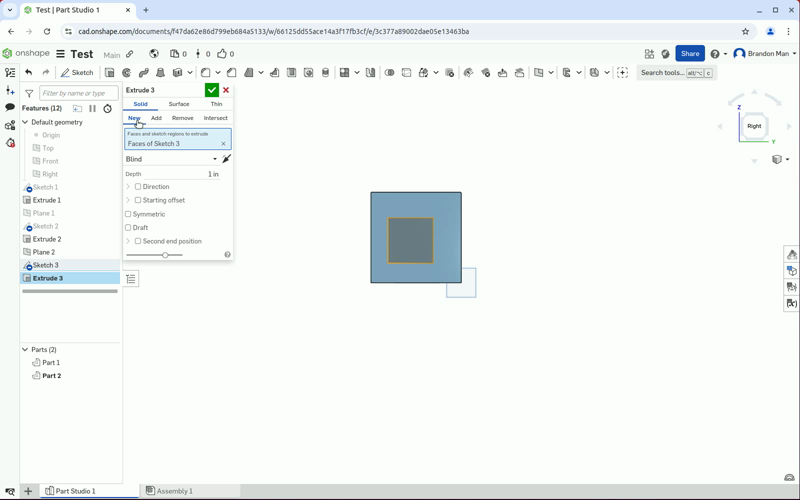
key(tab, 4)
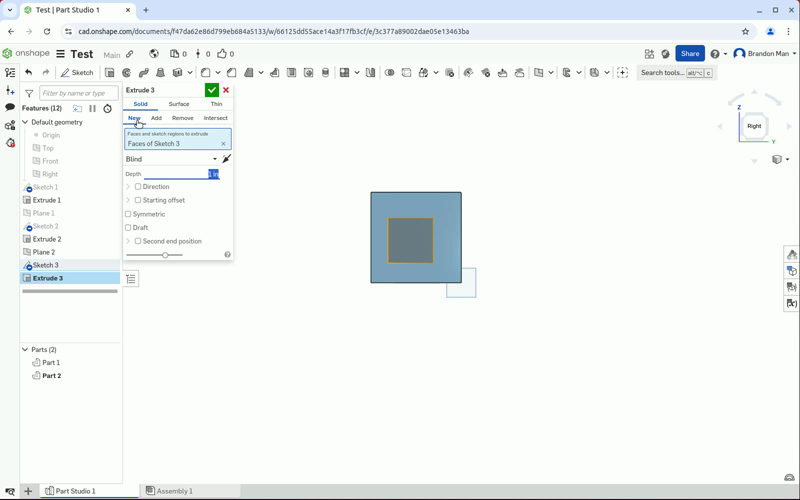
text(4.574)
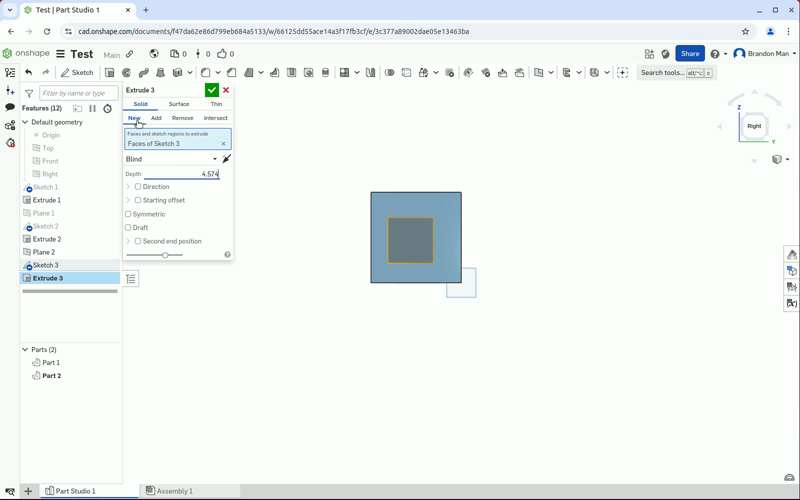
key(enter)
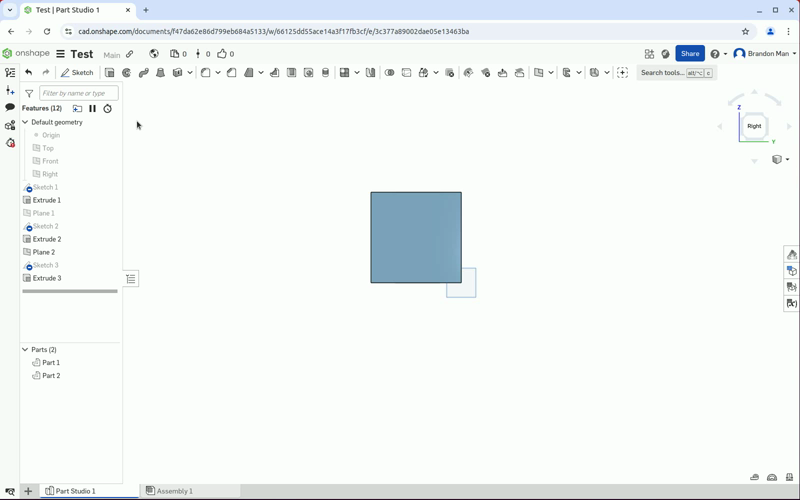
key(shift+h)
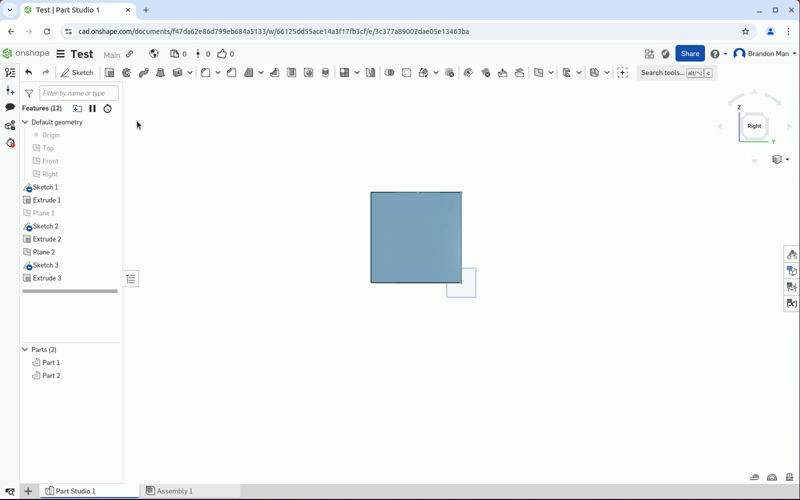
key(shift+h)
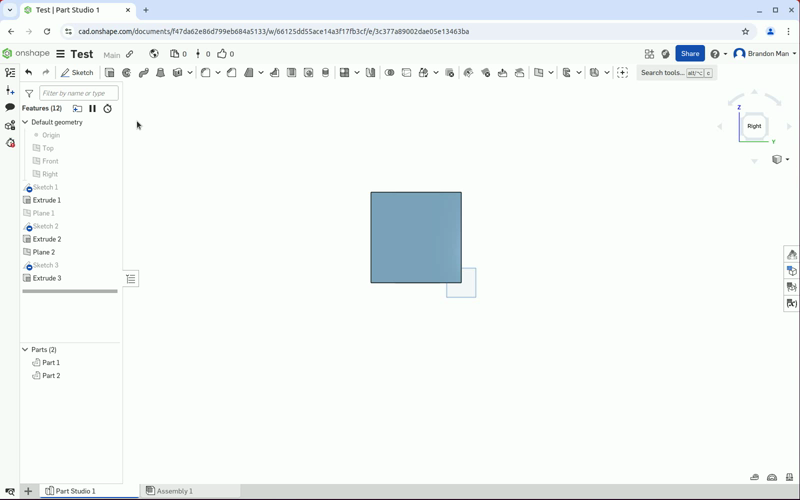
mouse_move(73, 189)
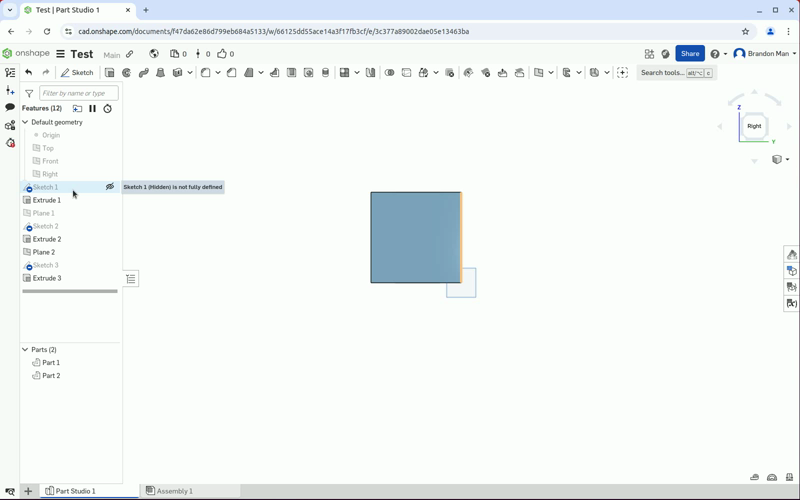
click(73, 189)
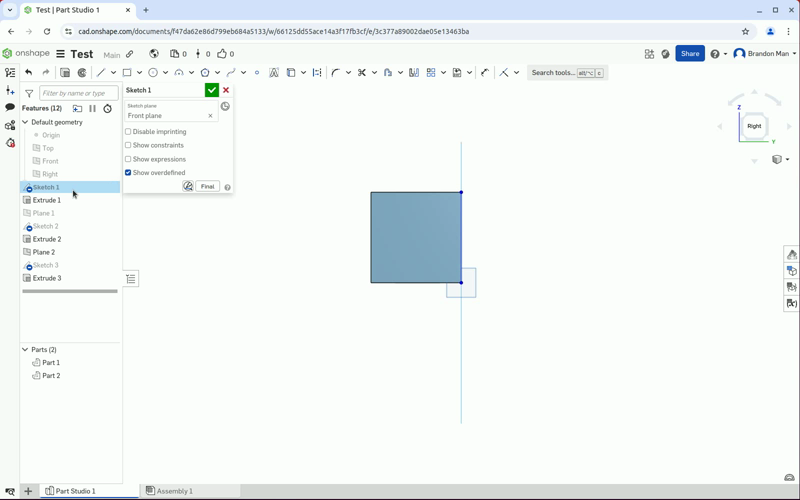
mouse_move(229, 92)
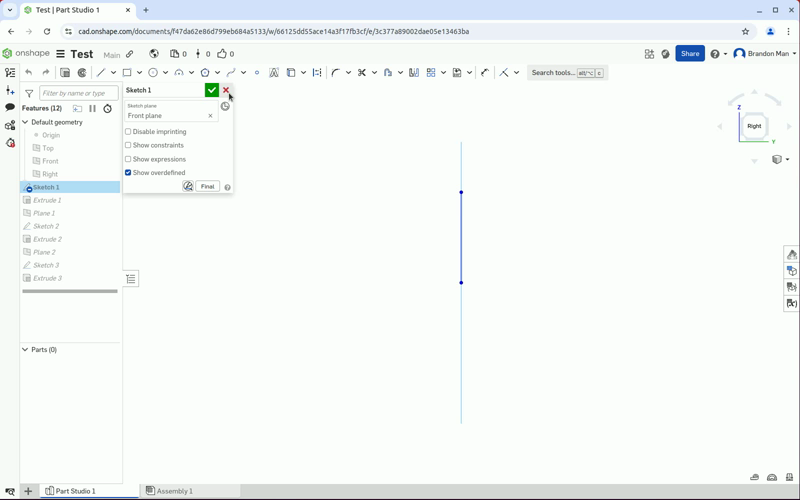
click(229, 92)
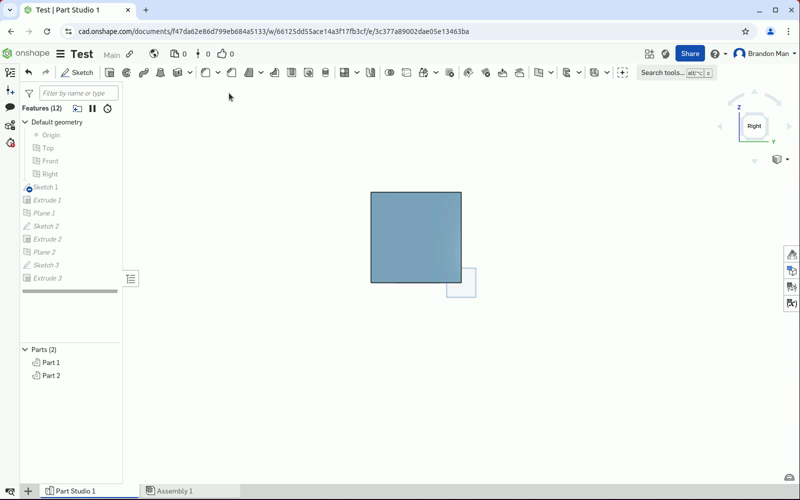
mouse_move(73, 352)
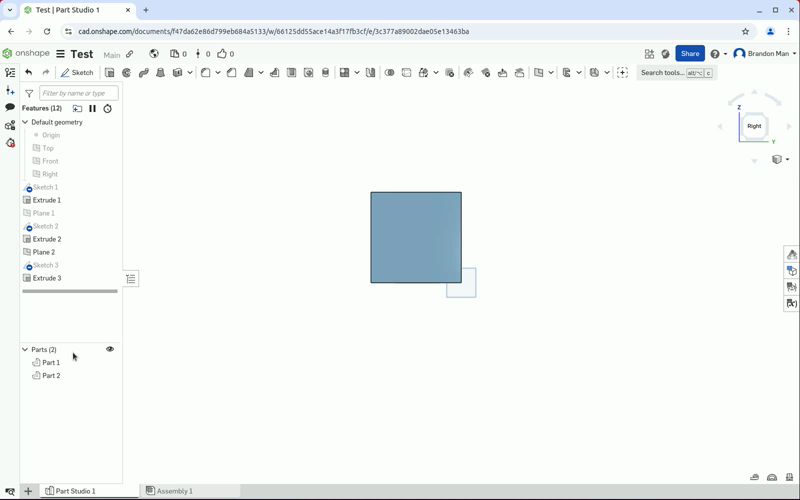
key(y)
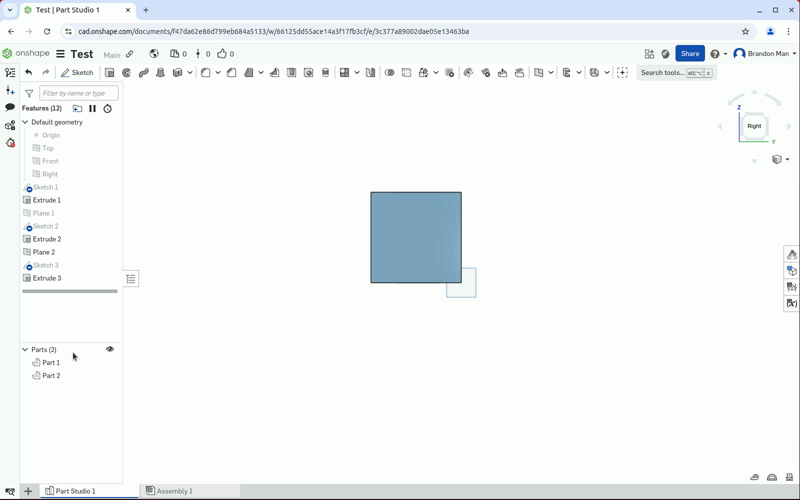
key(shift+p)
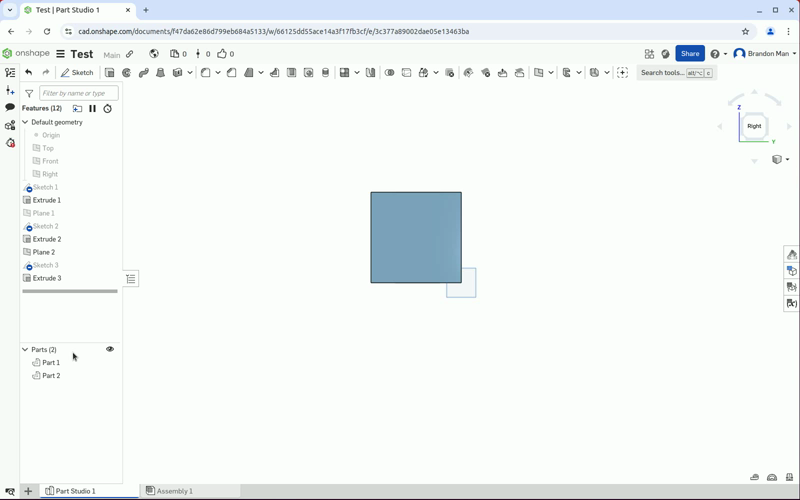
key(space)
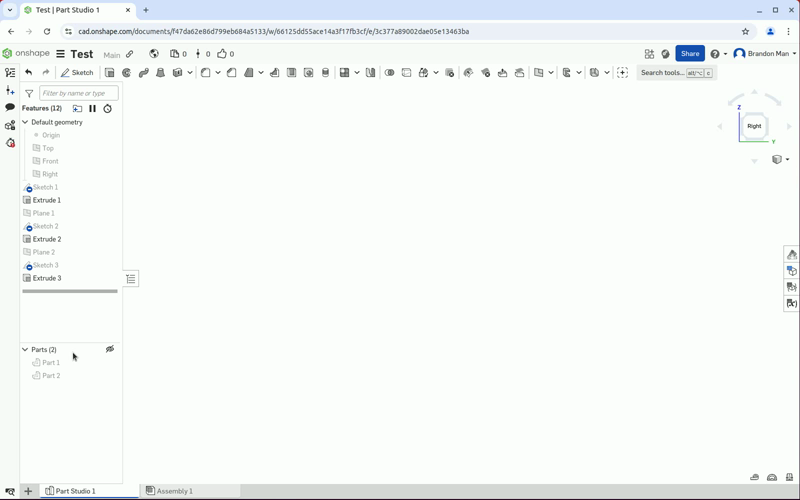
key_down(shift)
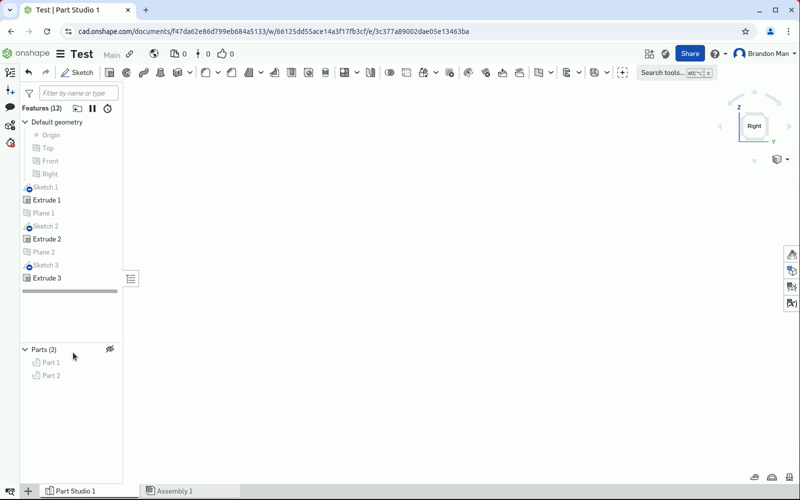
key(right)
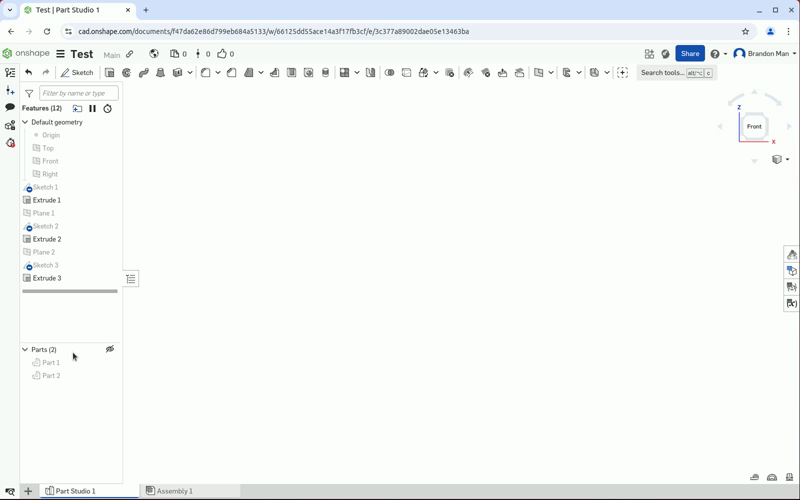
key_up(shift)
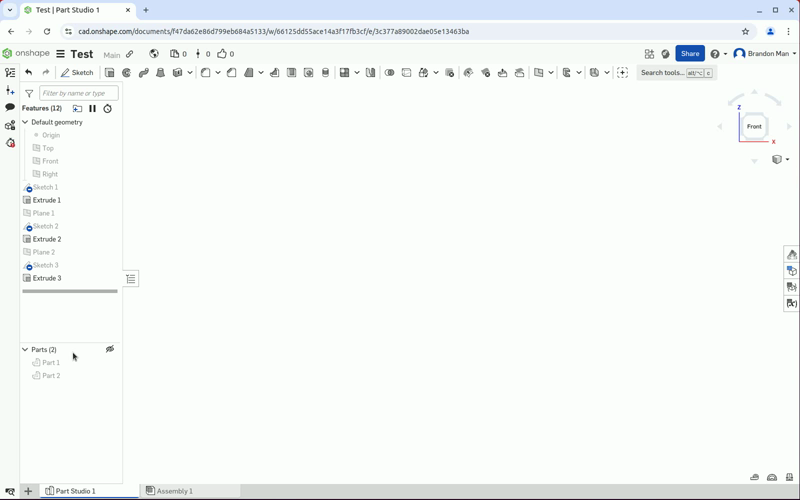
mouse_move(73, 352)
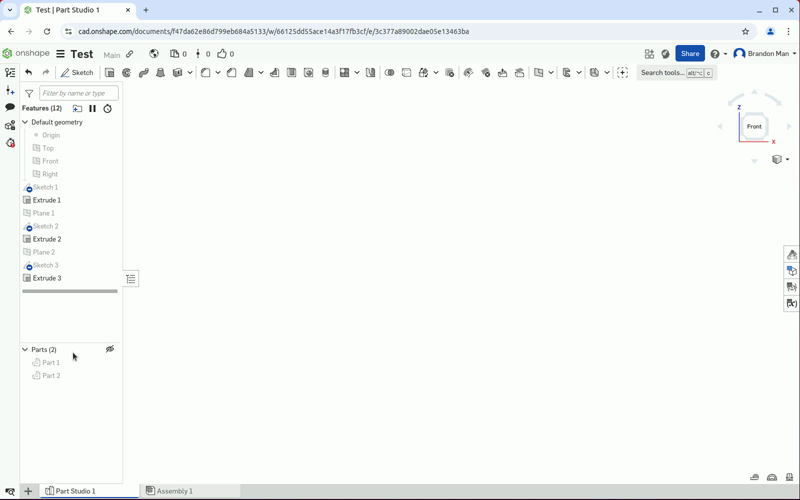
key(shift+y)
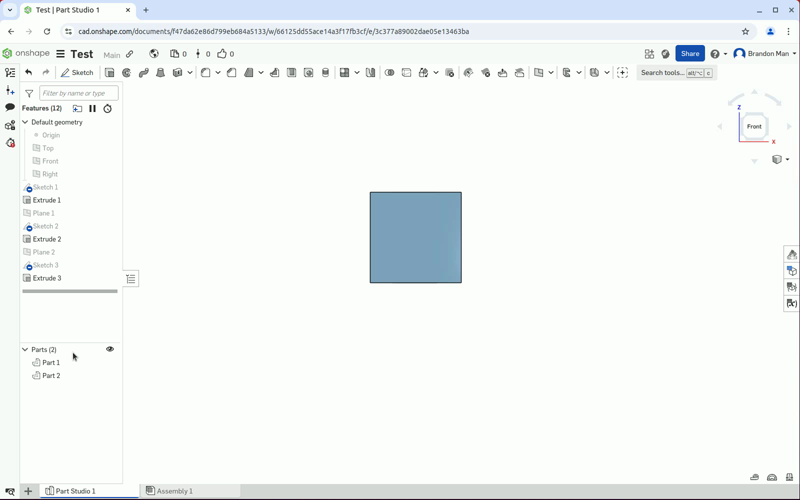
mouse_move(541, 75)
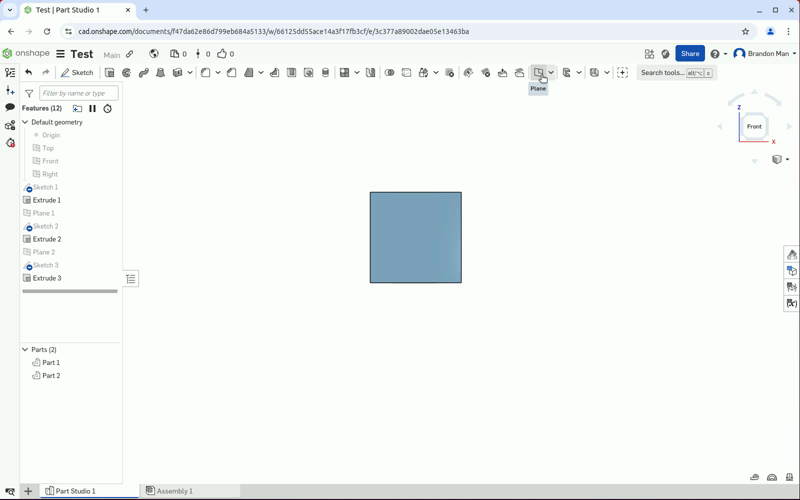
click(541, 75)
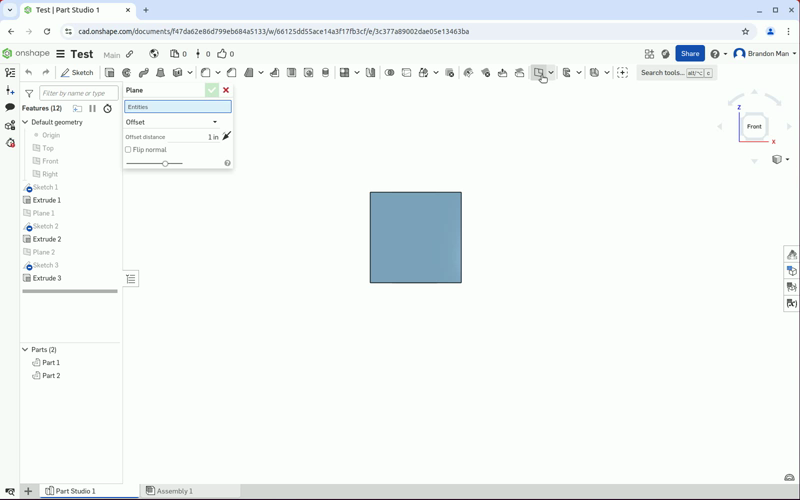
mouse_move(73, 163)
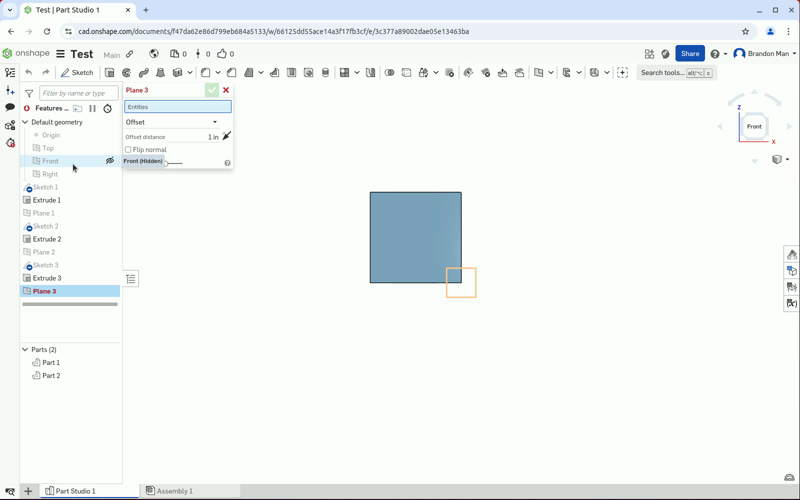
click(73, 163)
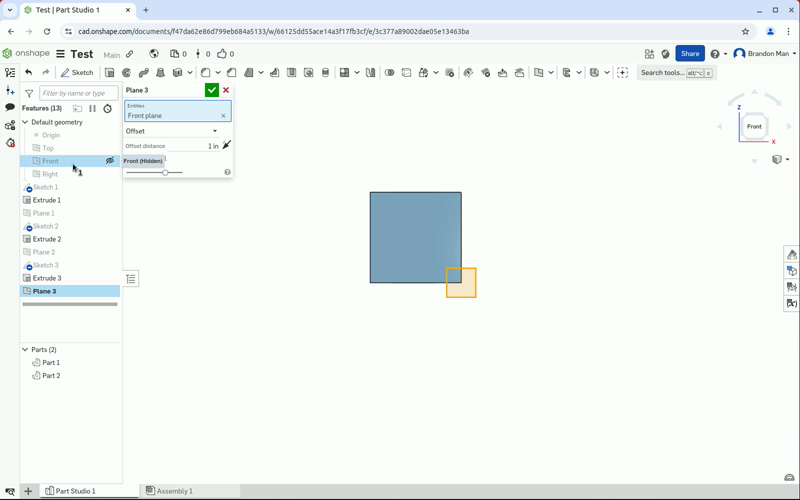
key(tab, 2)
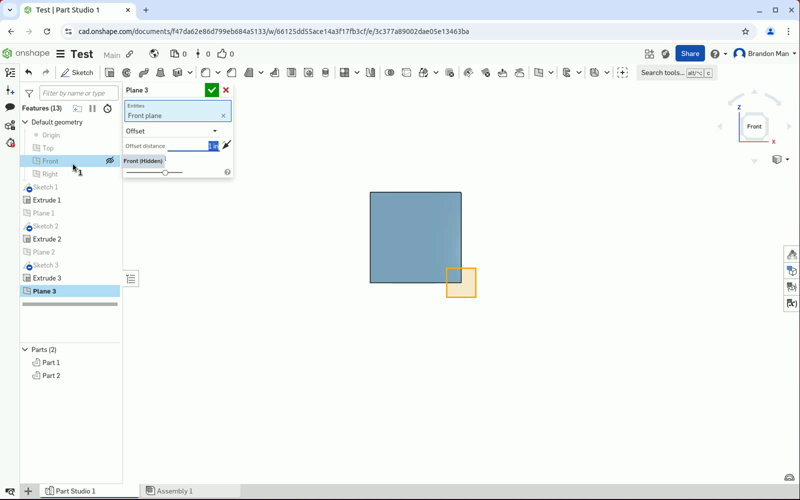
text(18.548)
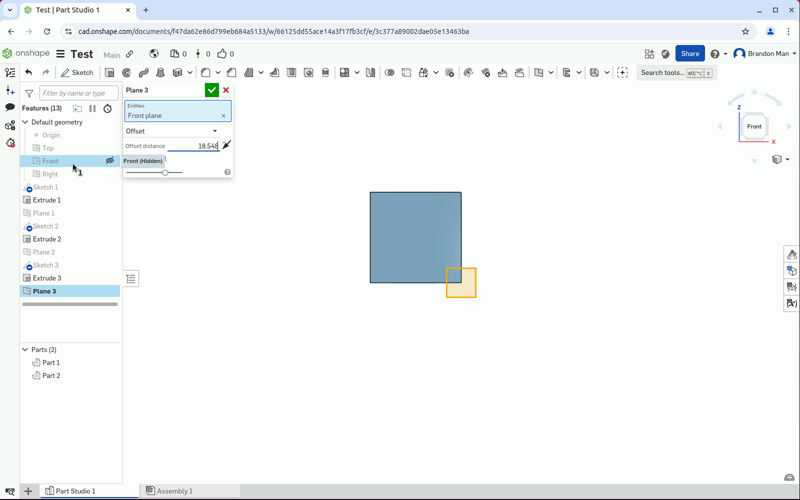
key(enter, 2)
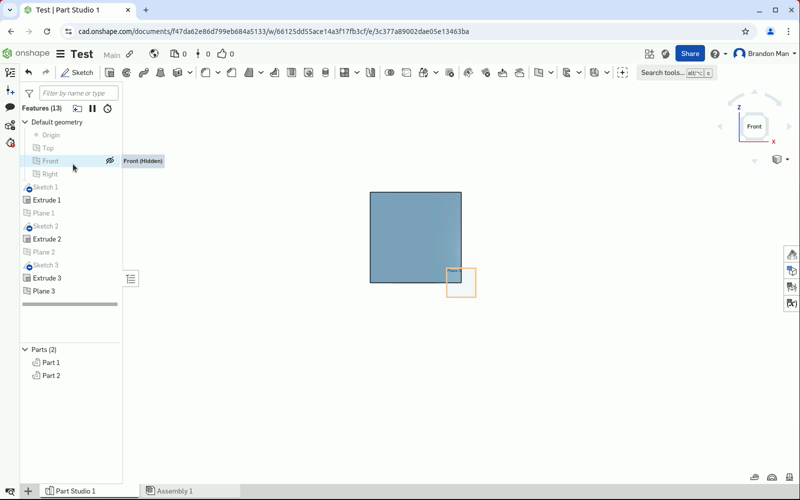
key(shift+s)
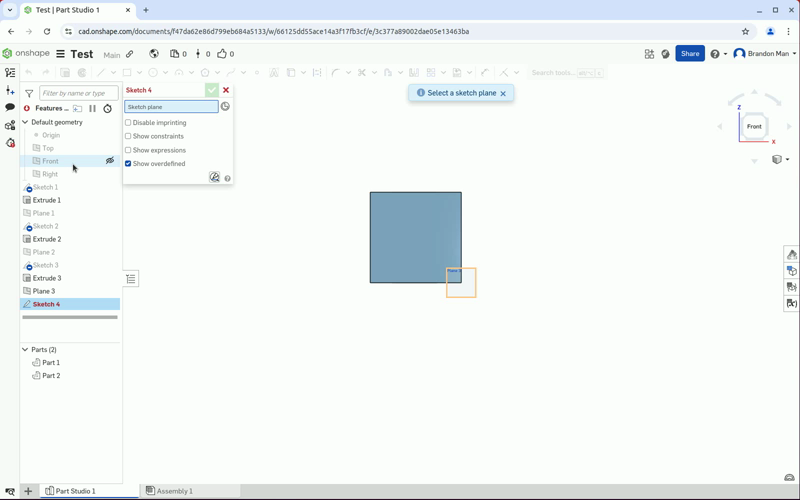
mouse_move(73, 293)
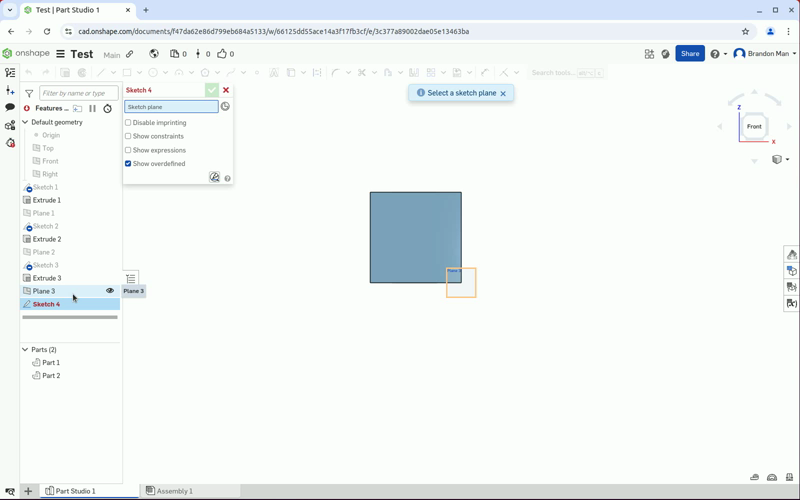
click(73, 293)
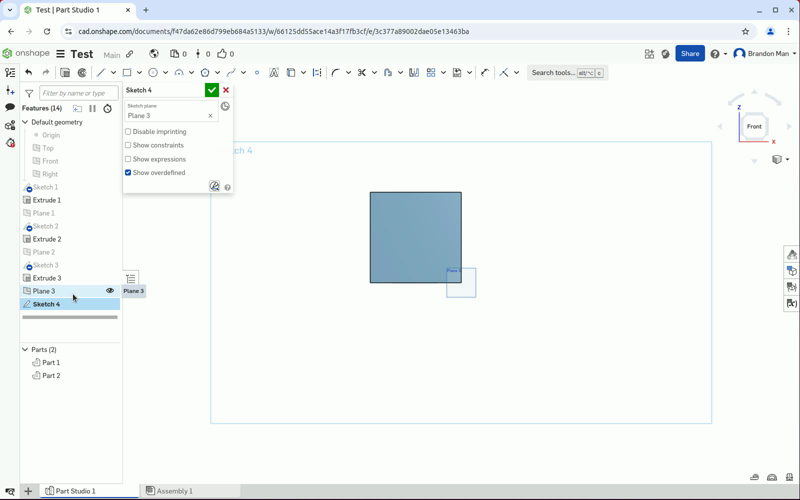
mouse_move(73, 352)
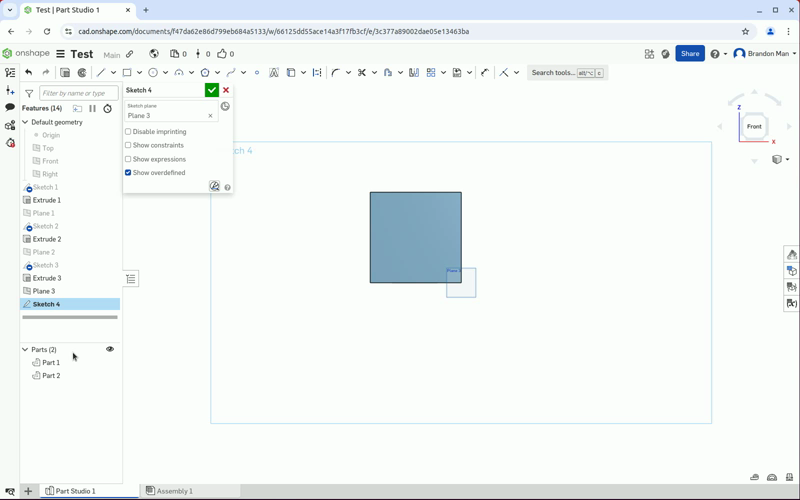
key(y)
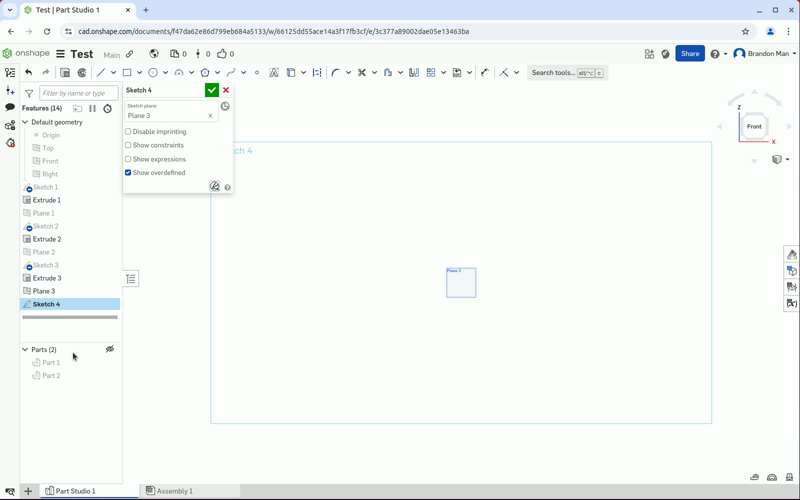
key(c)
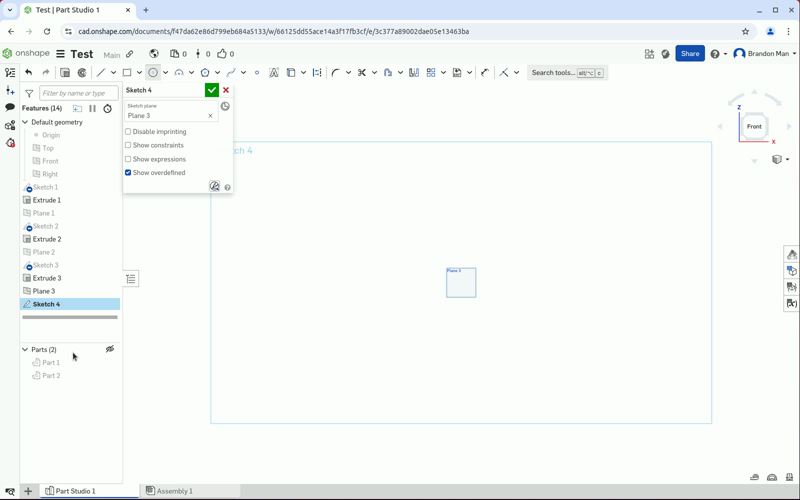
key_down(shift)
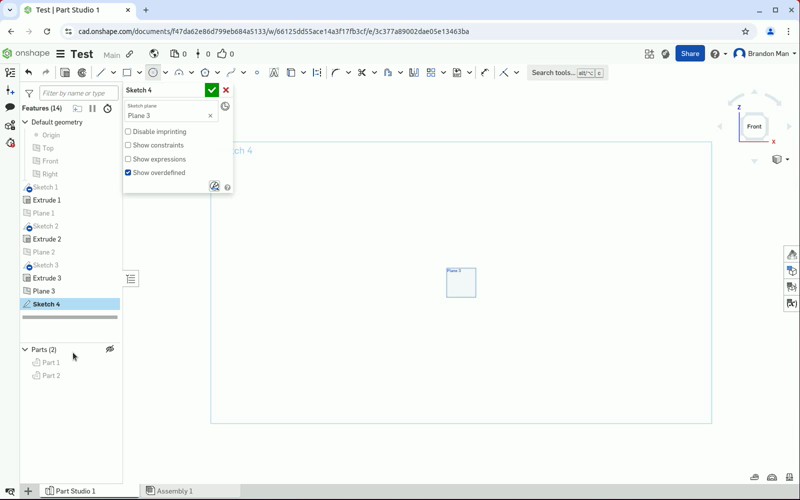
mouse_move(416, 234)
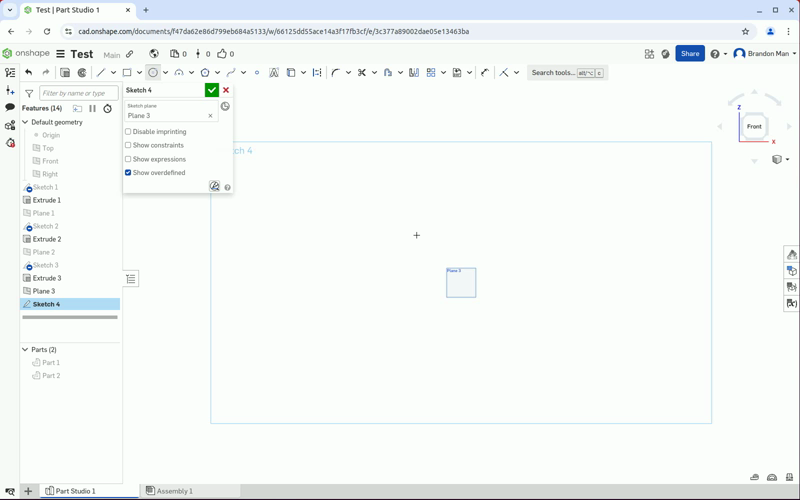
click(416, 234)
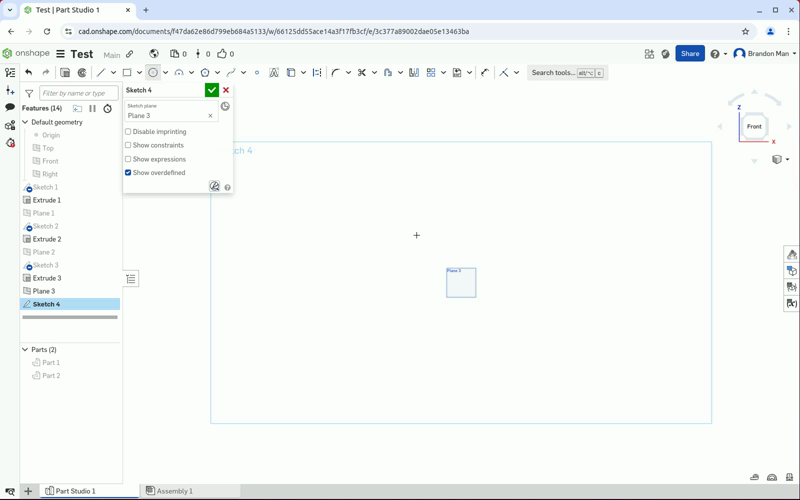
key_up(shift)
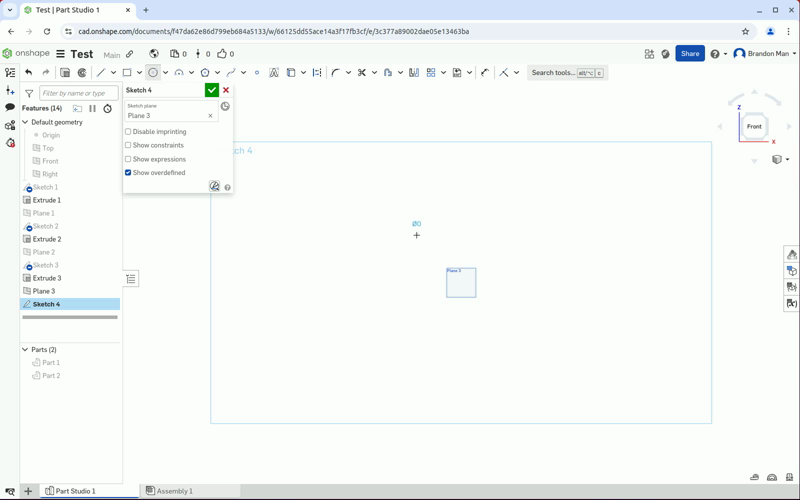
mouse_move(439, 234)
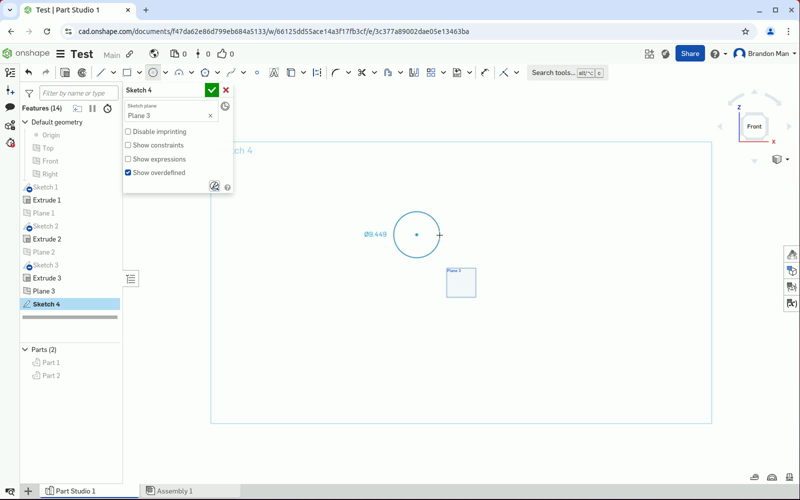
click(439, 234)
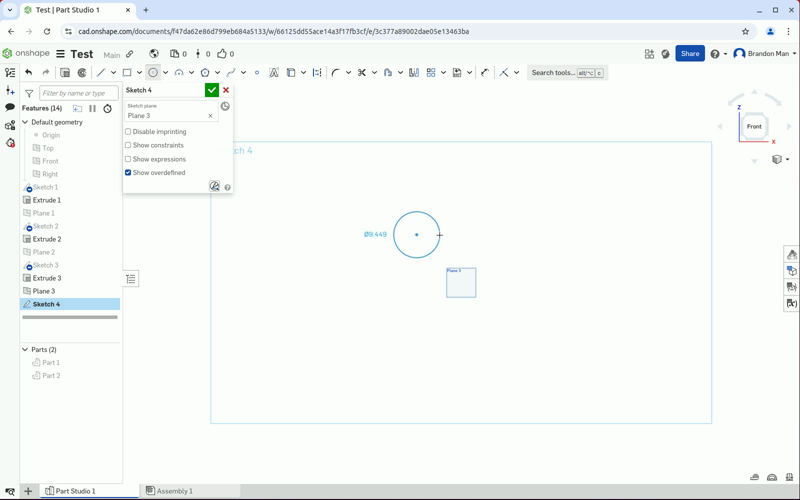
key(esc)
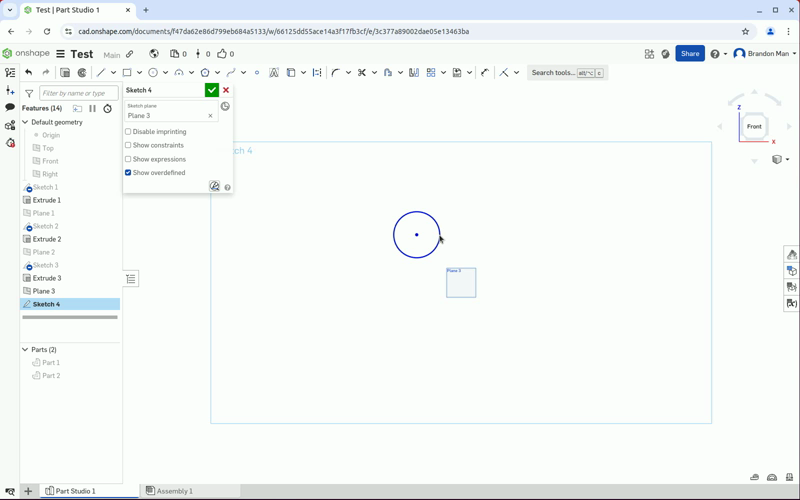
mouse_move(414, 245)
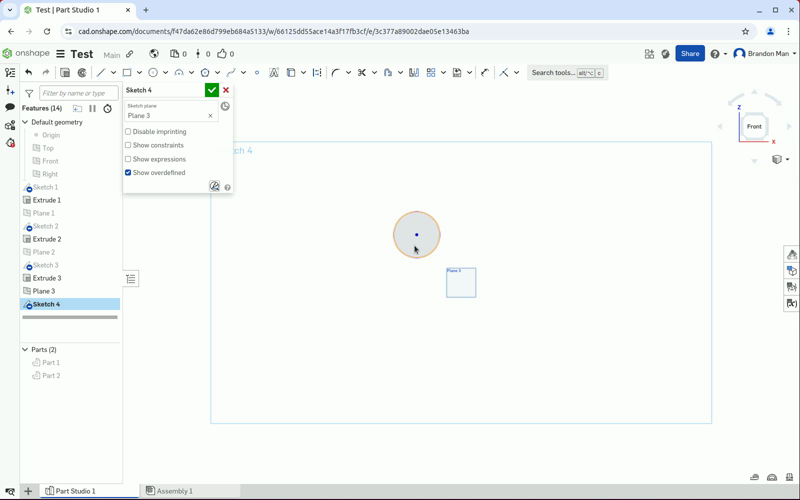
scroll(6)
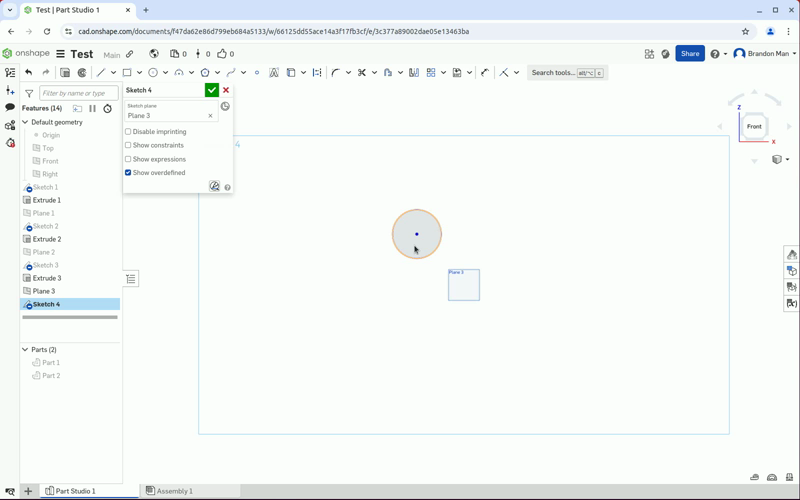
scroll(6)
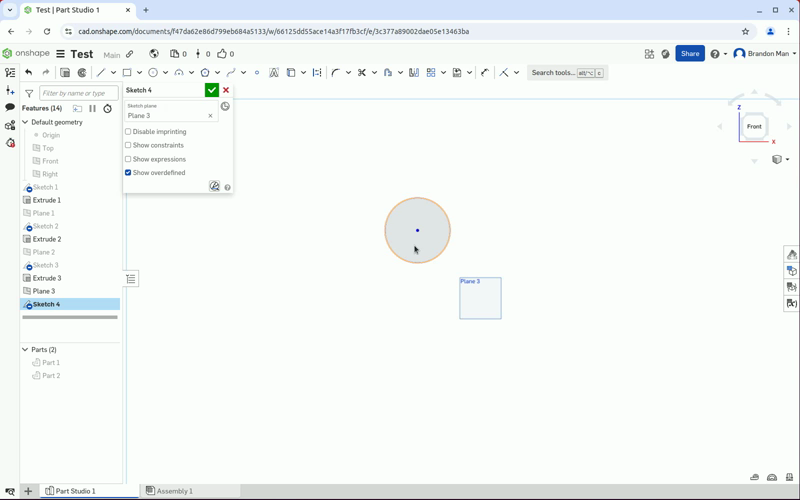
scroll(6)
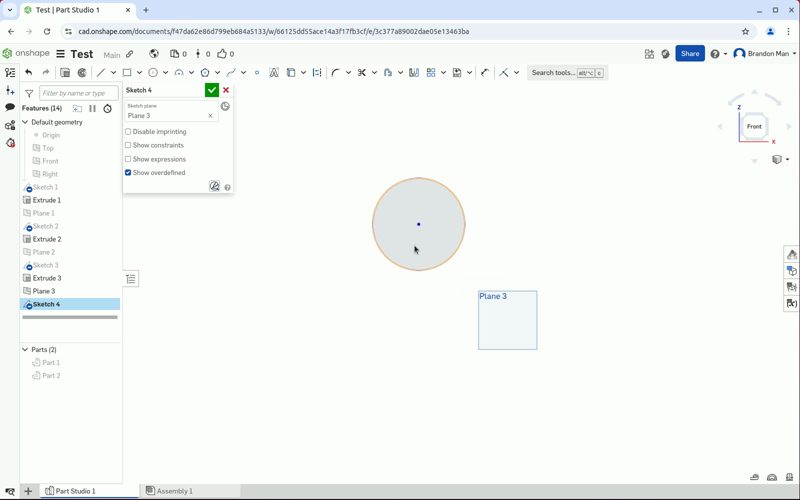
scroll(6)
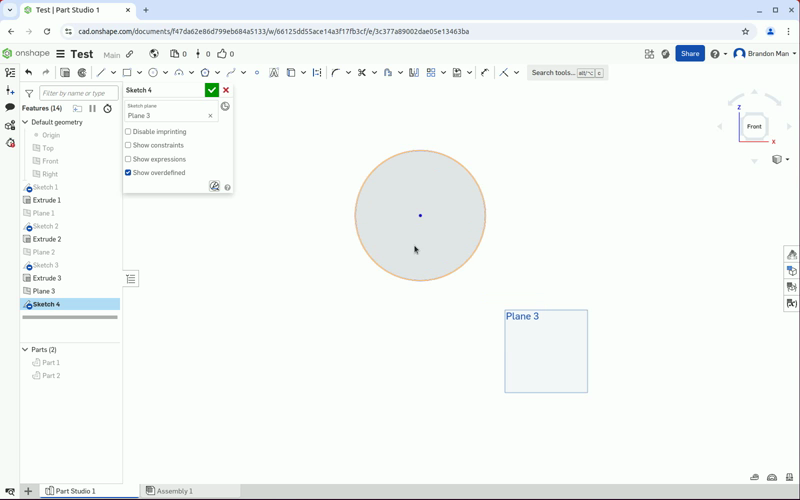
scroll(6)
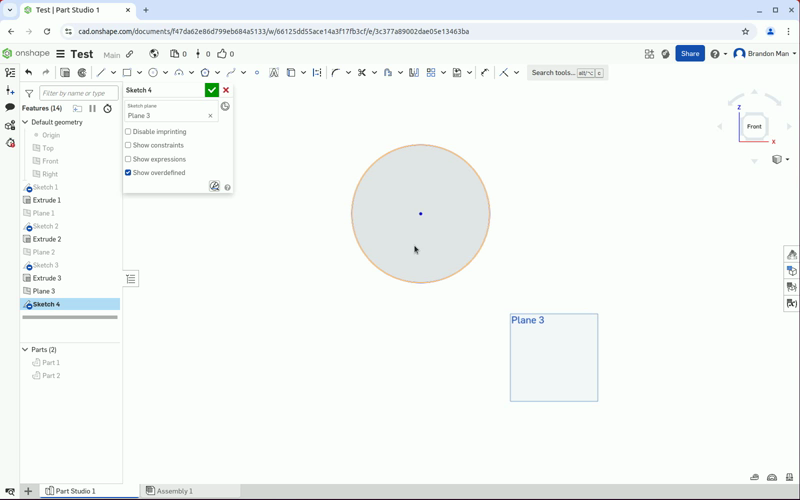
scroll(6)
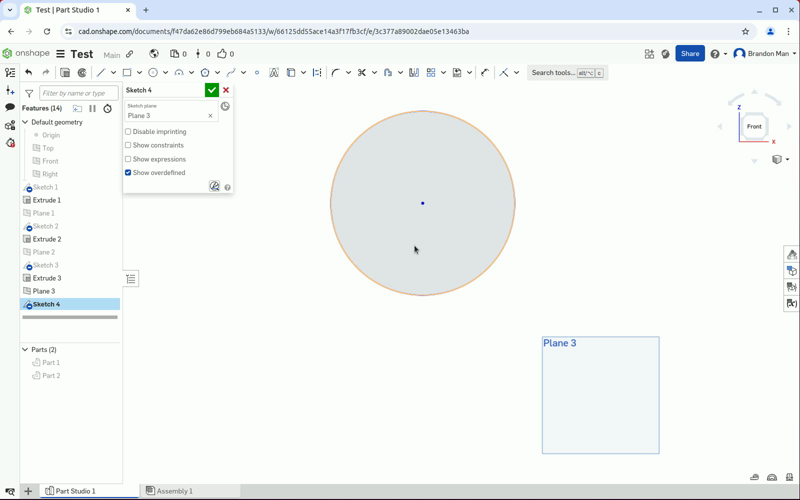
scroll(6)
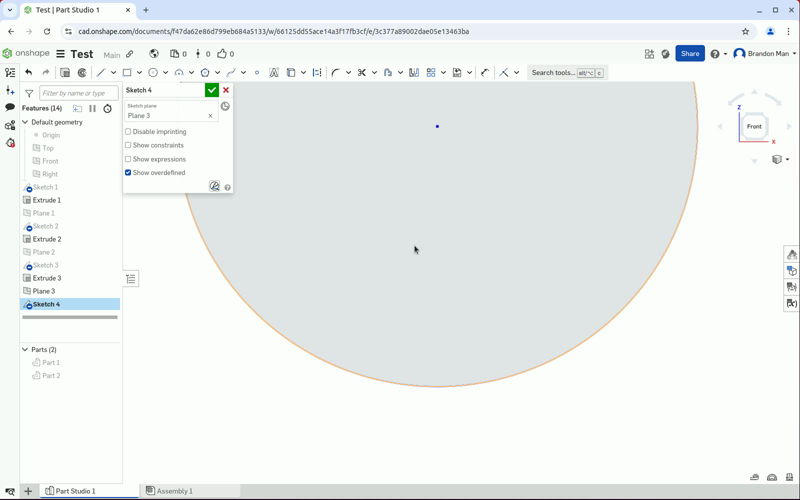
click(414, 245)
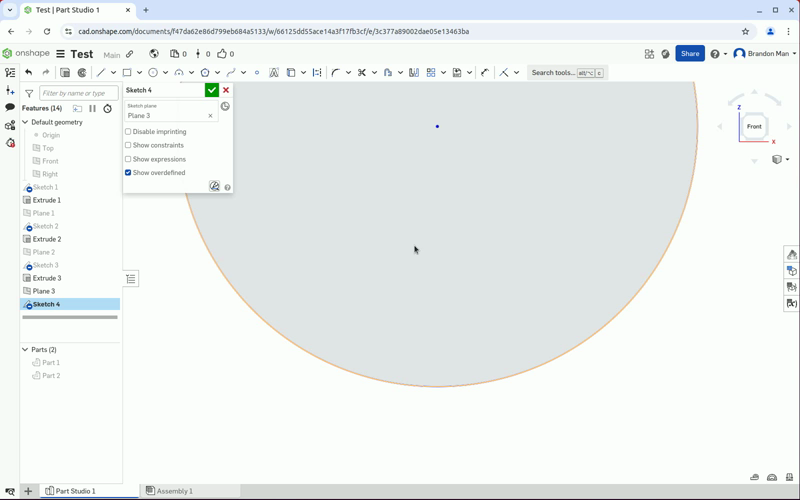
scroll(-6)
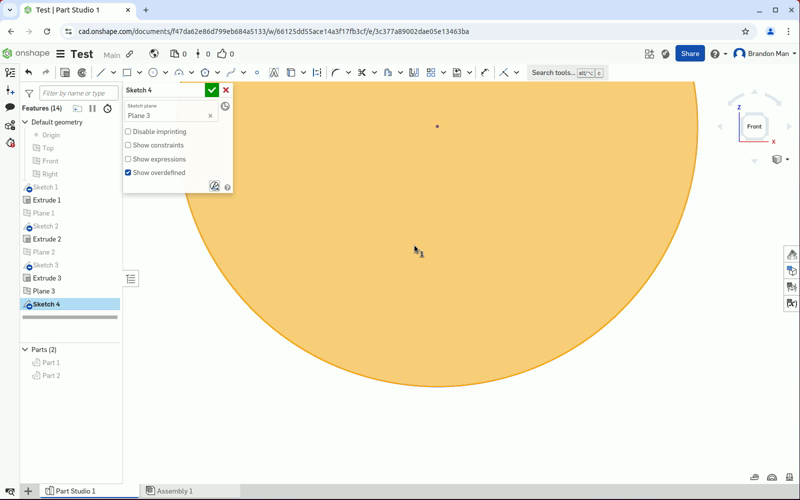
scroll(-6)
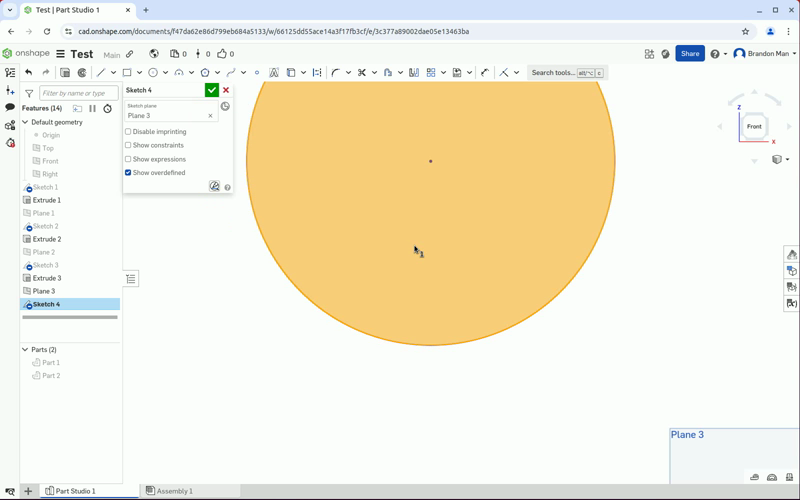
scroll(-6)
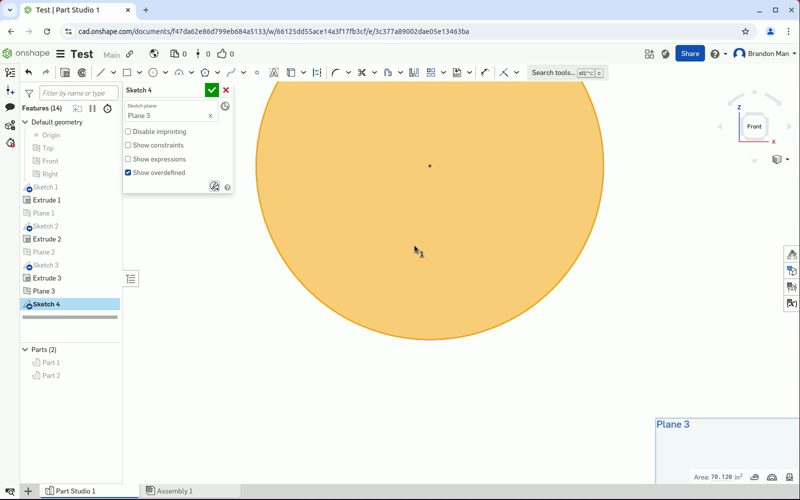
scroll(-6)
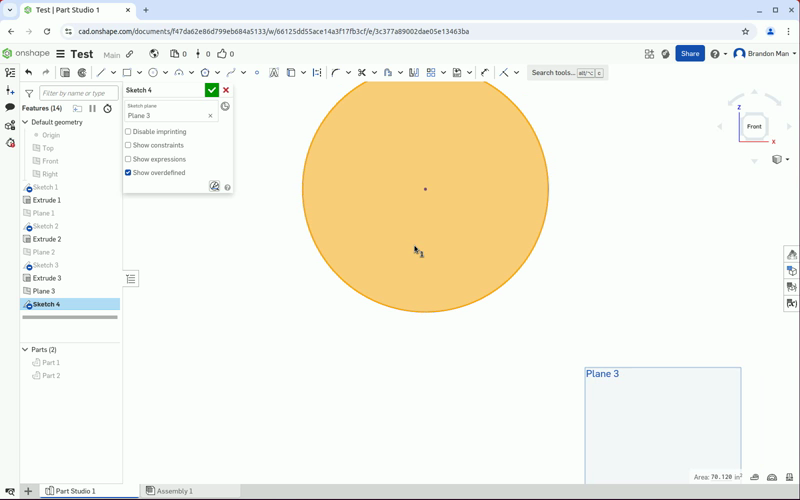
scroll(-6)
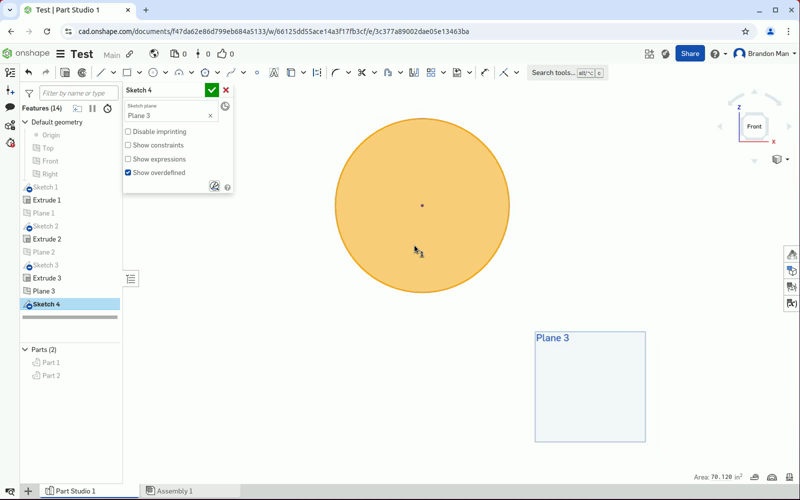
scroll(-6)
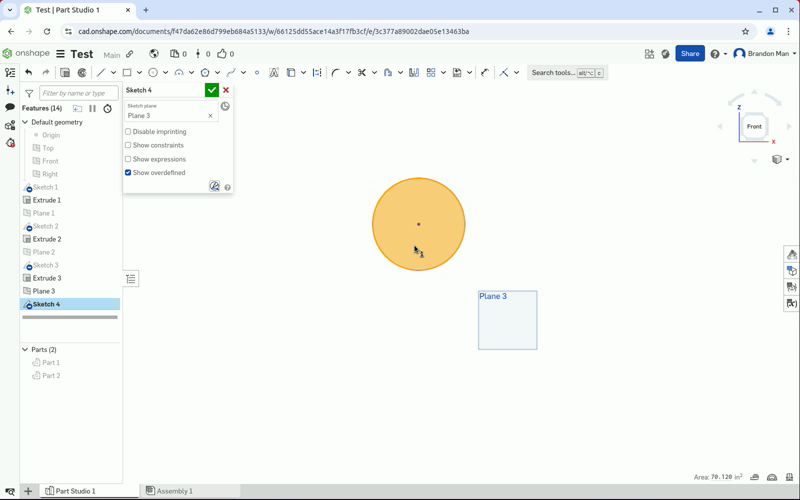
scroll(-6)
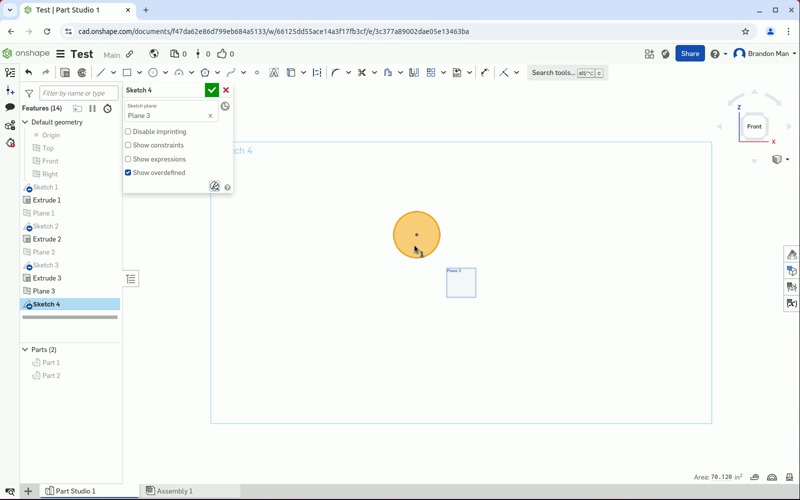
mouse_move(73, 352)
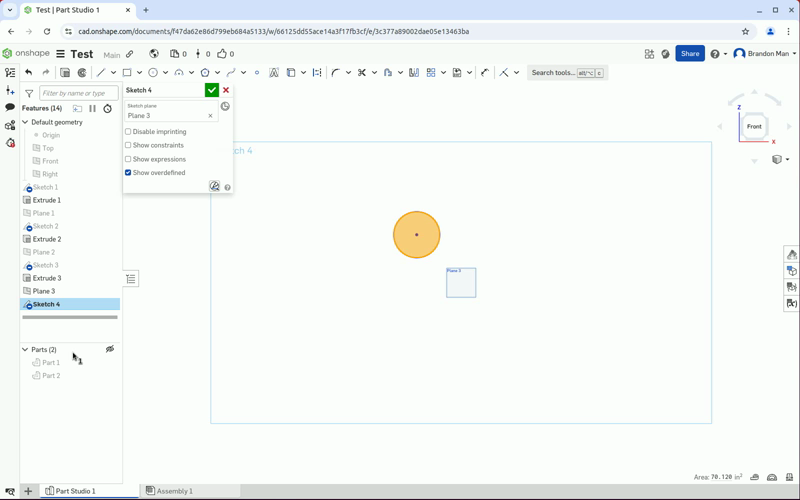
key(shift+y)
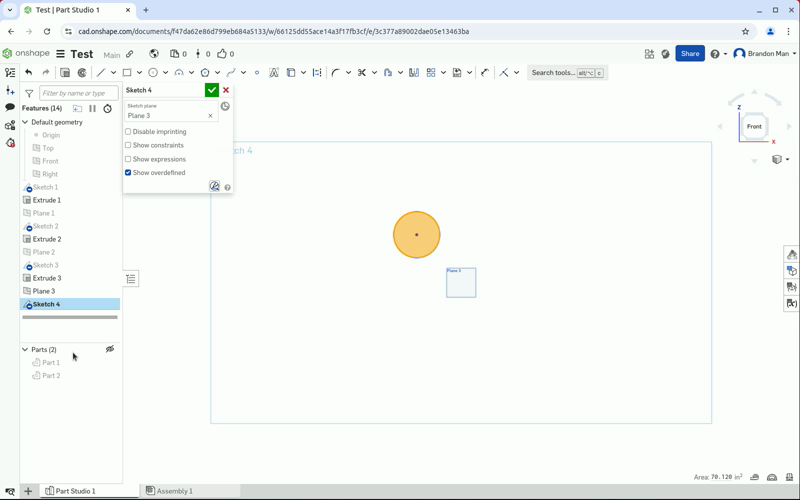
key(shift+e)
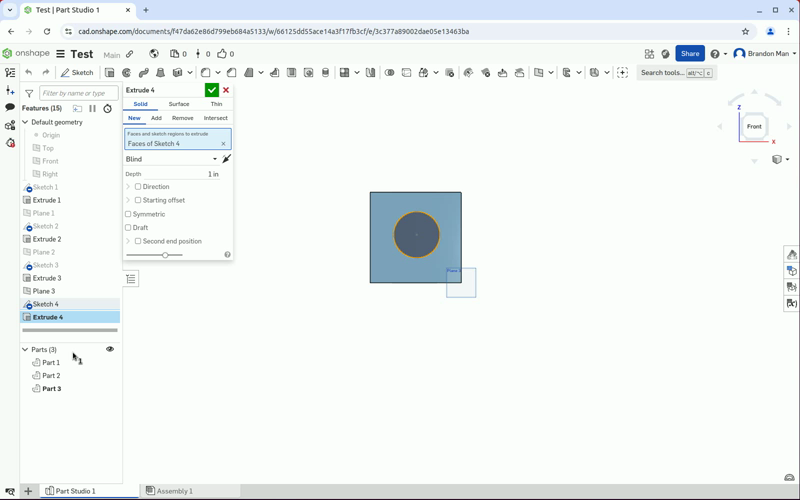
mouse_move(143, 106)
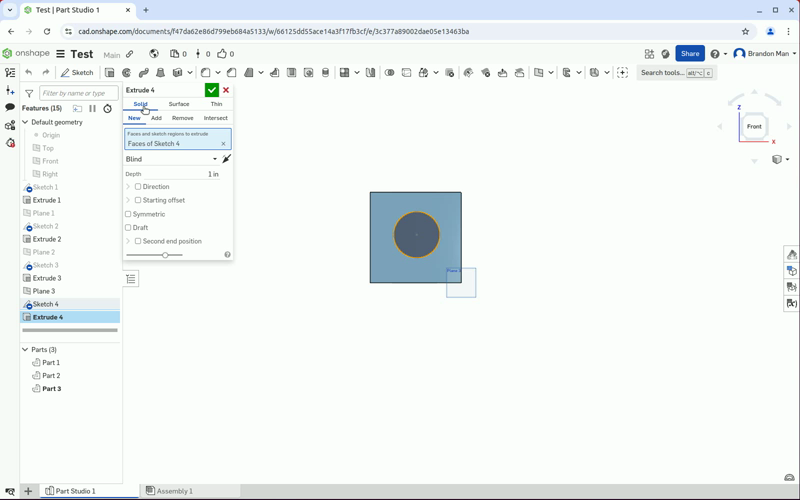
click(143, 106)
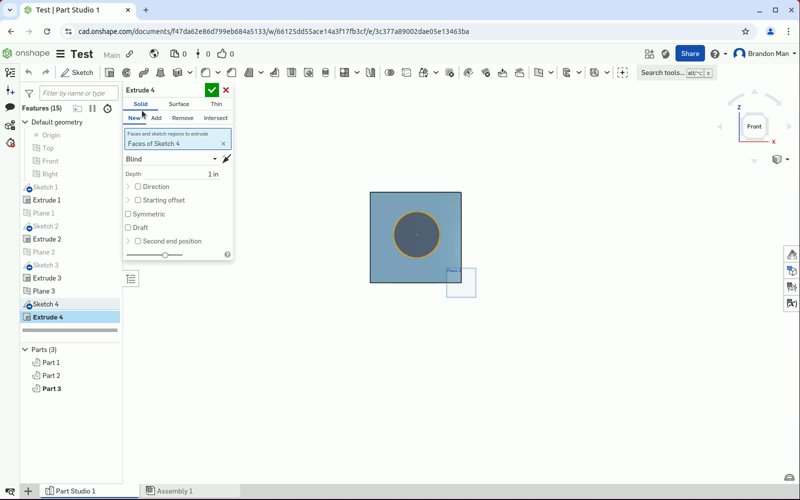
mouse_move(137, 120)
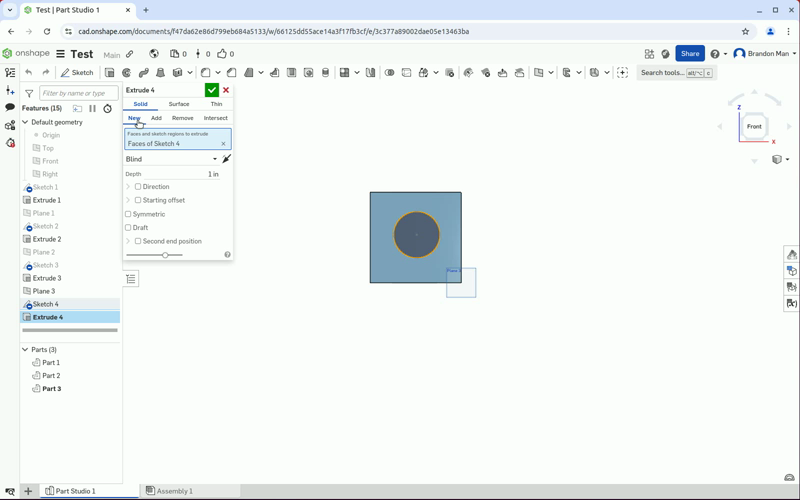
click(137, 120)
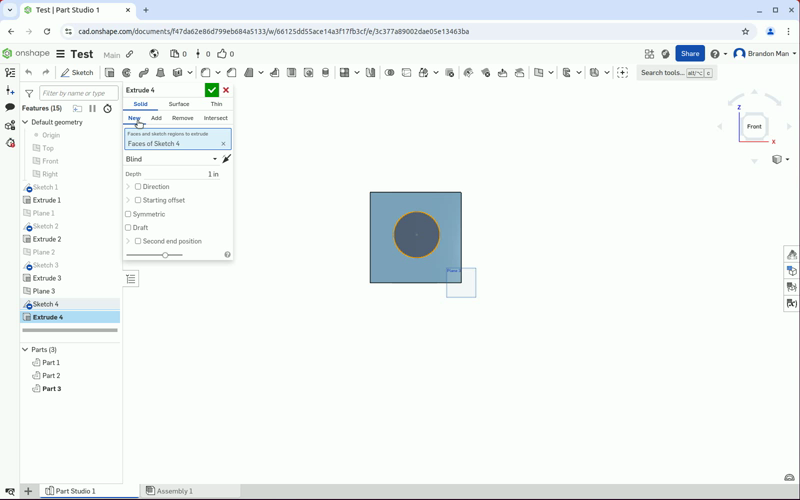
key(tab, 4)
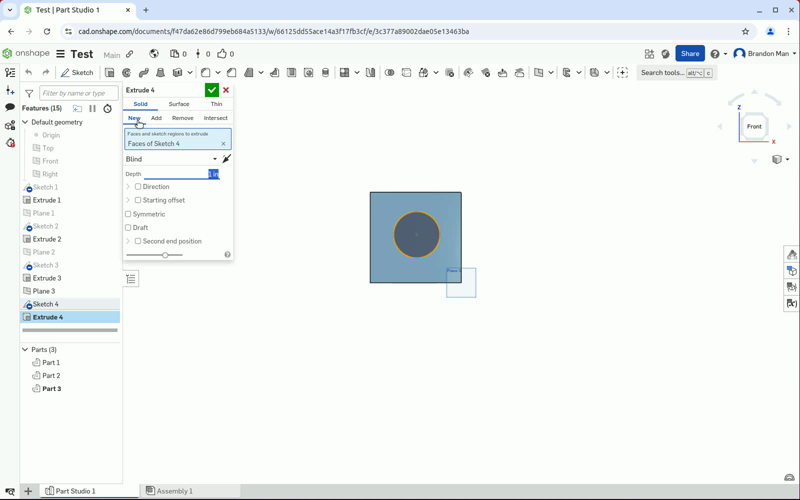
text(4.574)
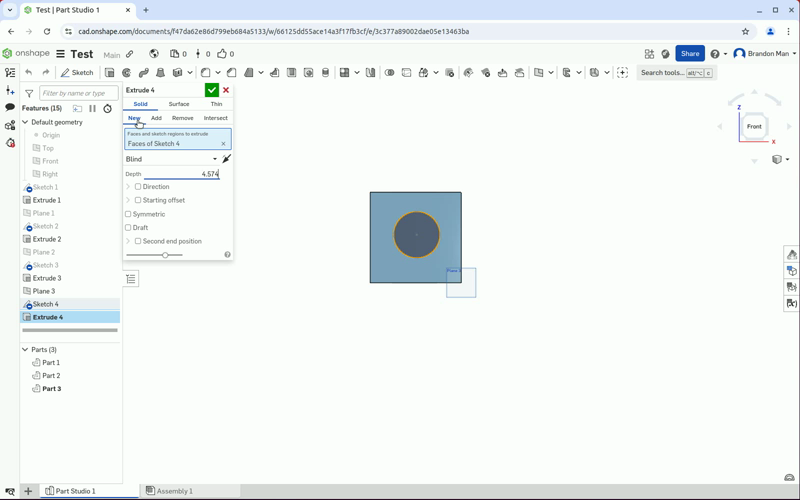
key(enter)
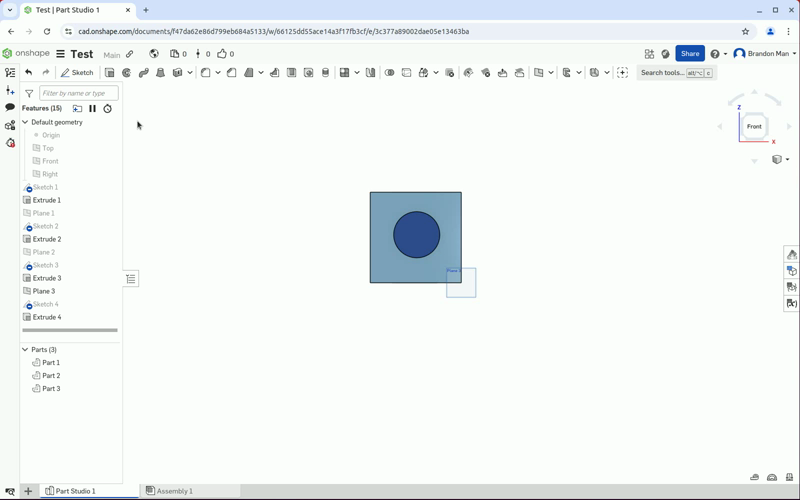
key(shift+h)
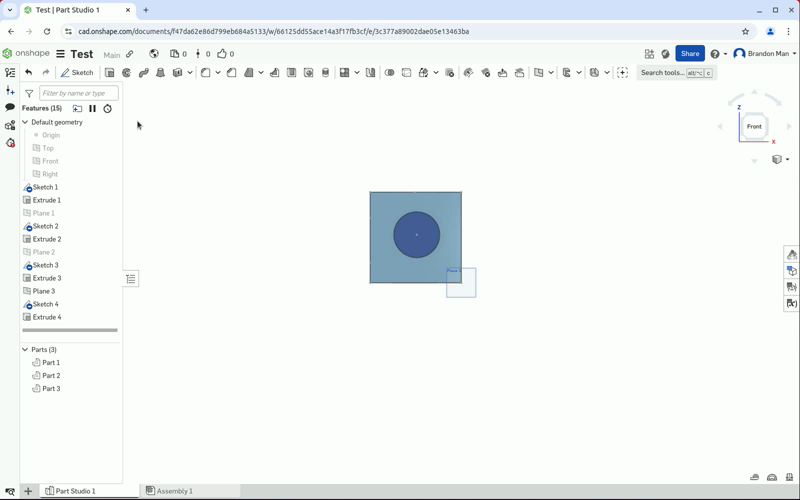
key(shift+h)
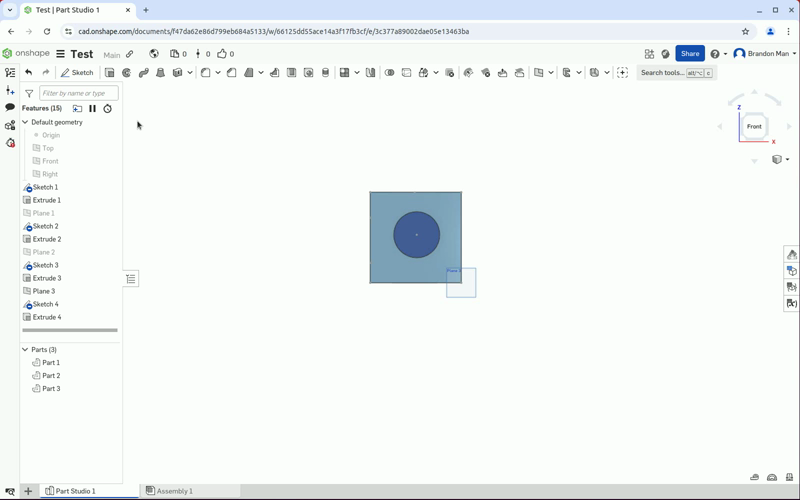
key(shift+7)
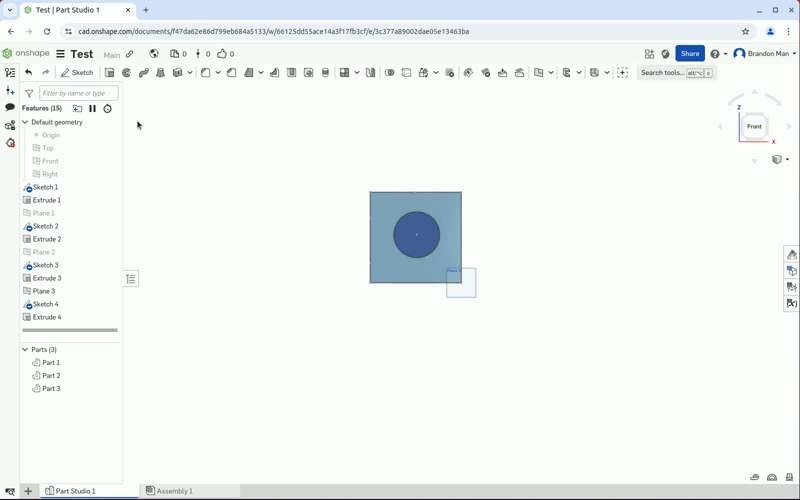
key(left, 2)
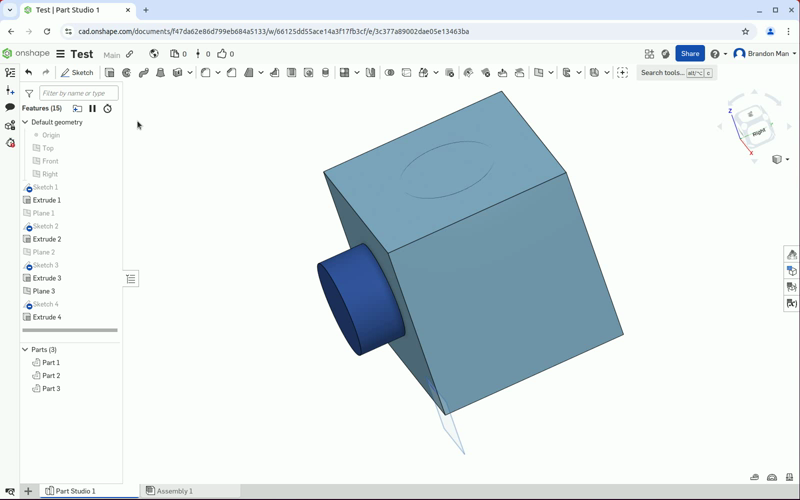
key(down, 2)
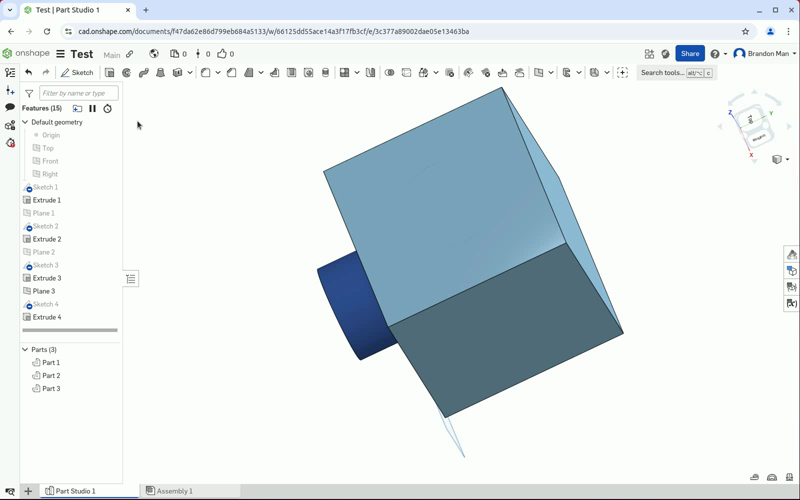
key(up, 2)
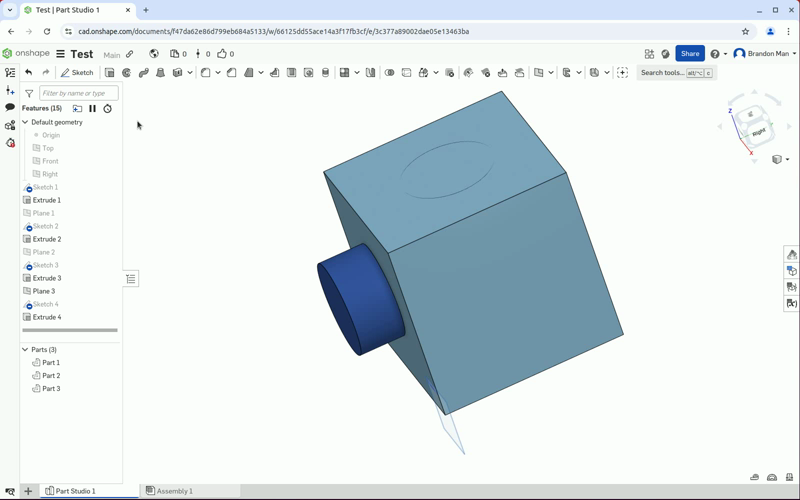
key(right, 2)
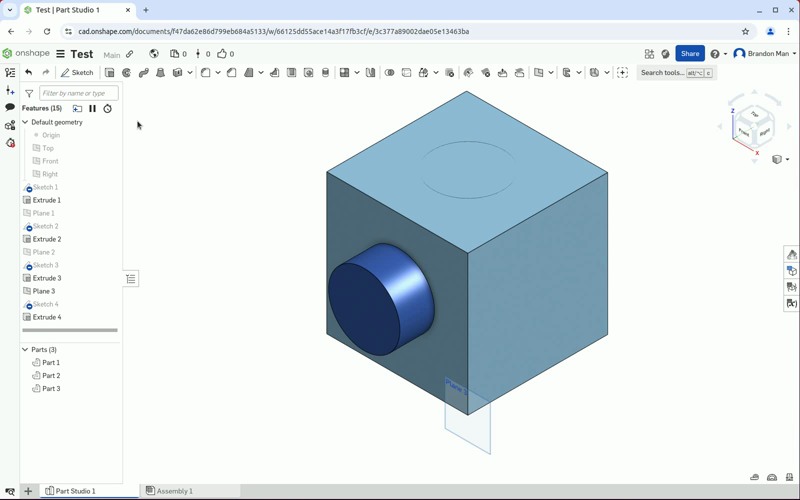
mouse_move(73, 189)
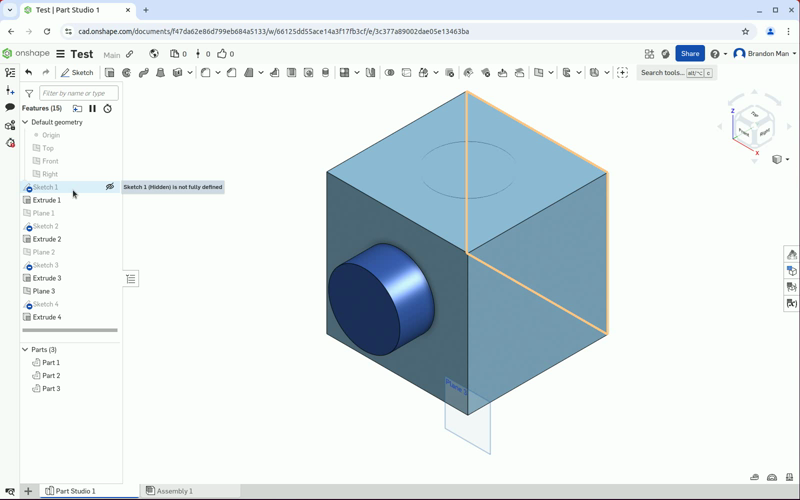
click(73, 189)